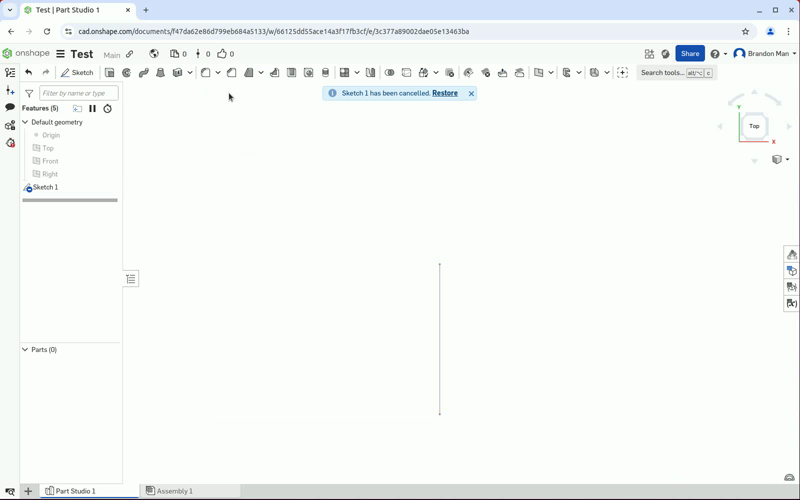
key(shift+h)
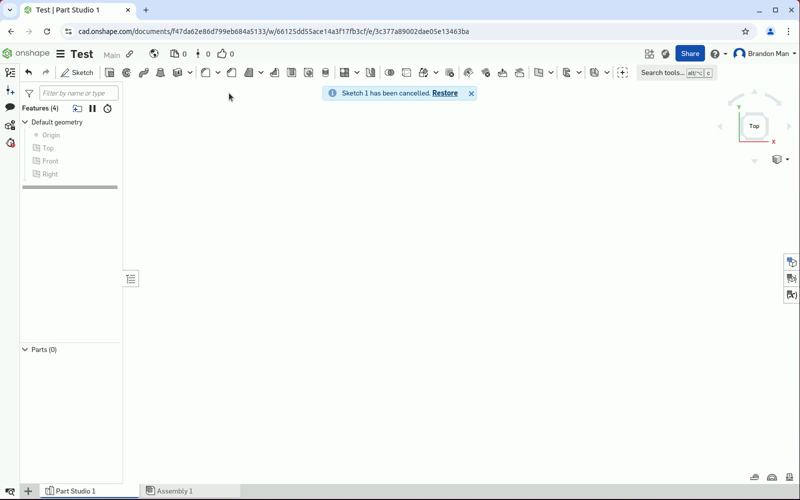
mouse_move(73, 352)
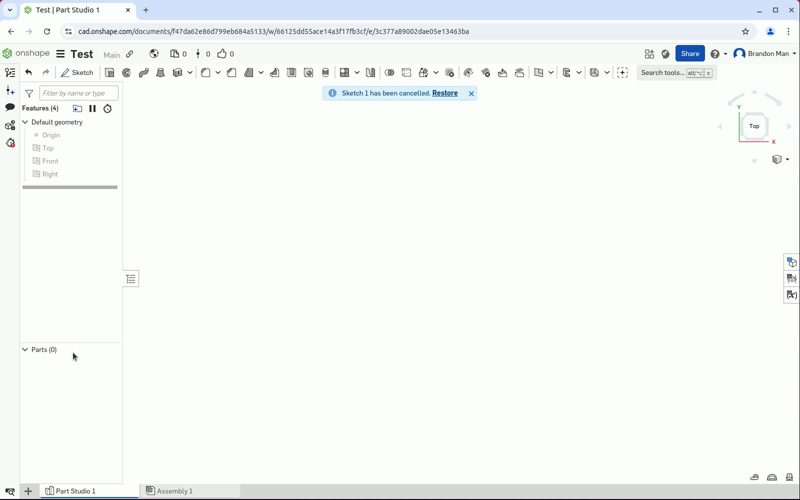
key(y)
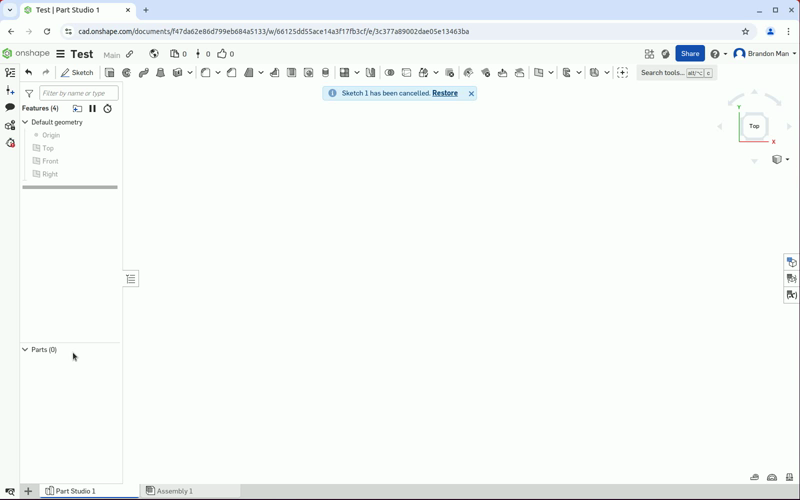
key(shift+p)
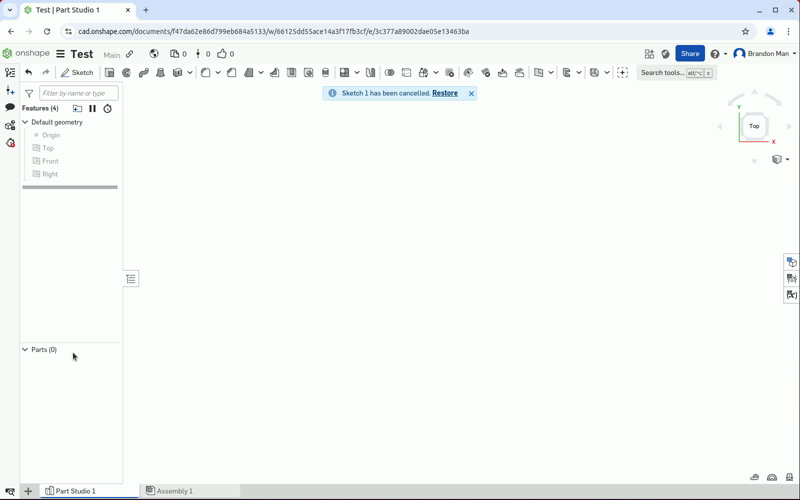
key(space)
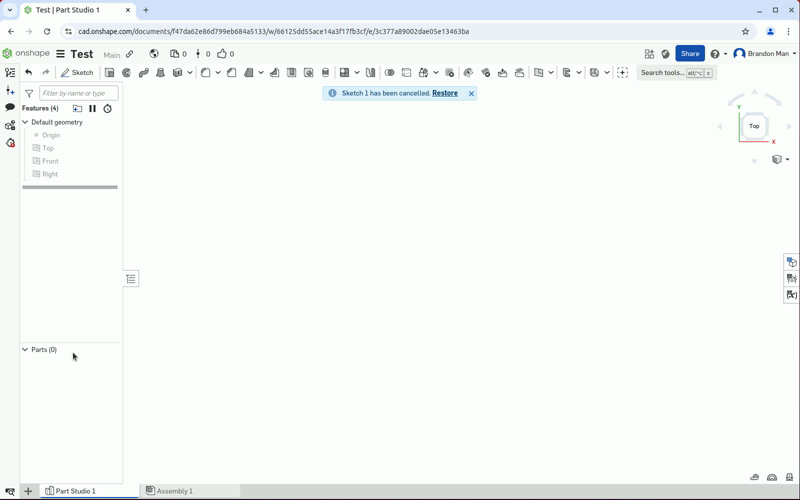
key_down(shift)
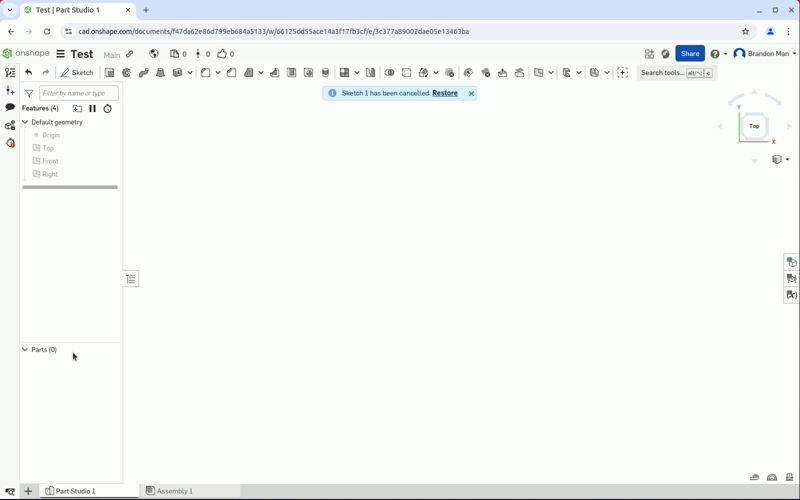
key(up)
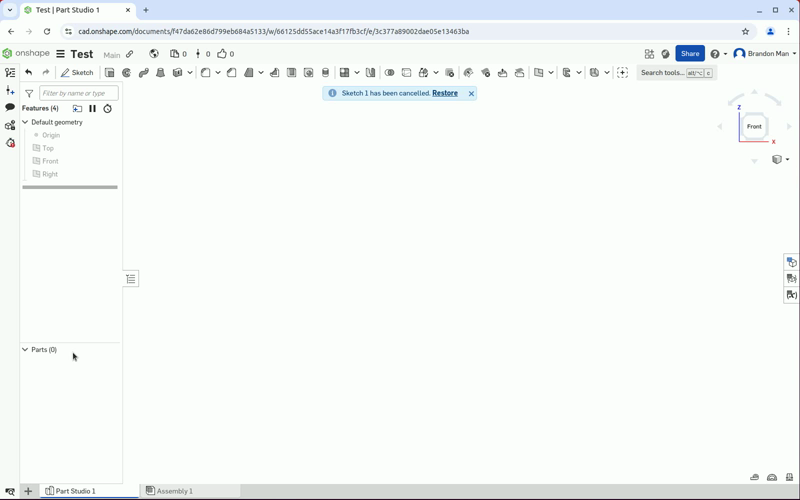
key_up(shift)
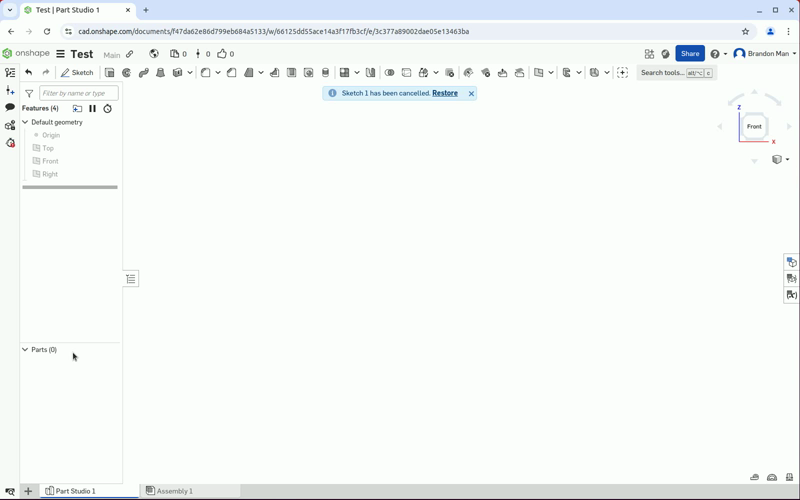
key(space)
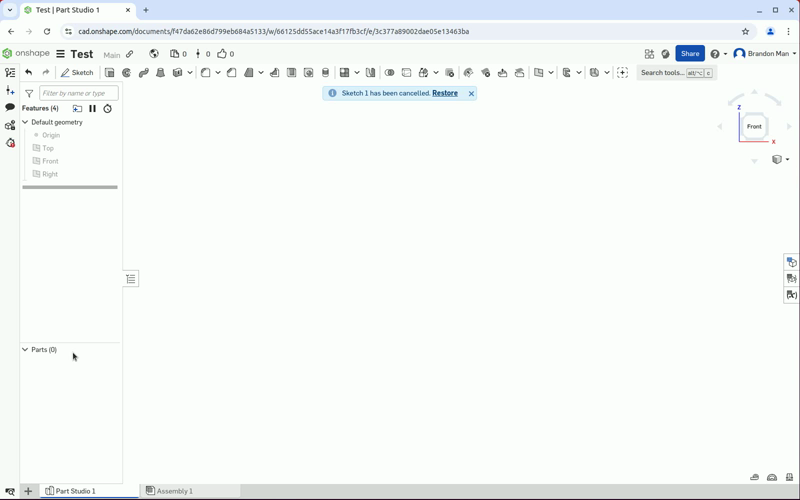
key_down(shift)
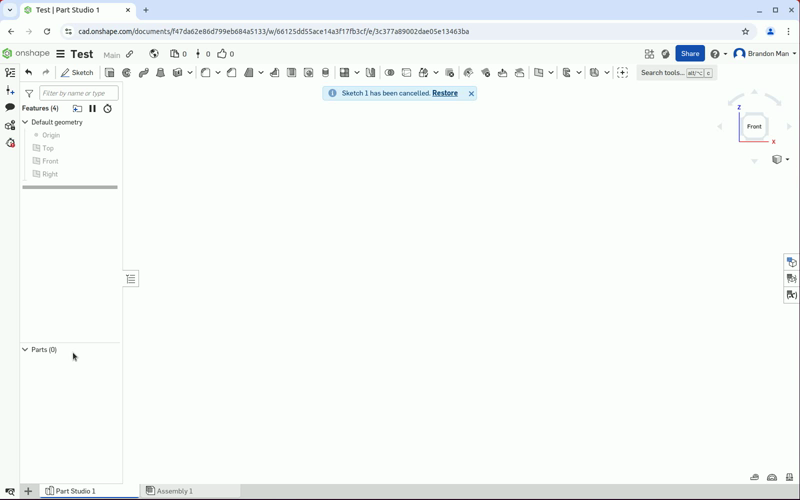
key(left)
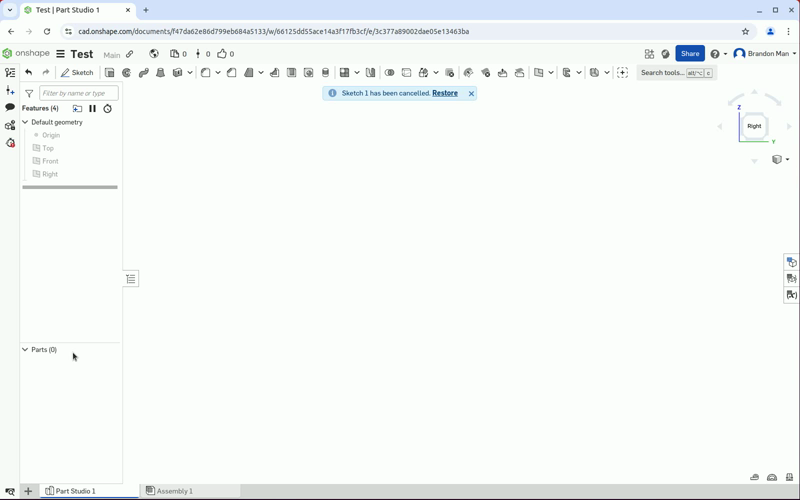
key_up(shift)
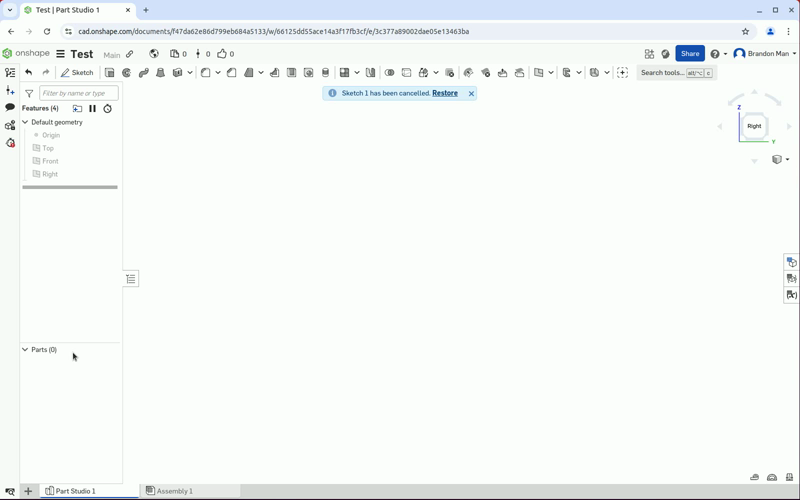
mouse_move(73, 352)
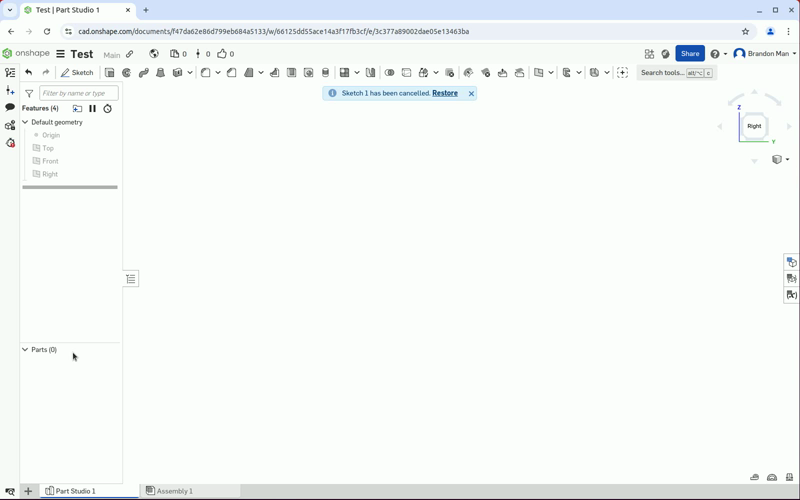
key(shift+y)
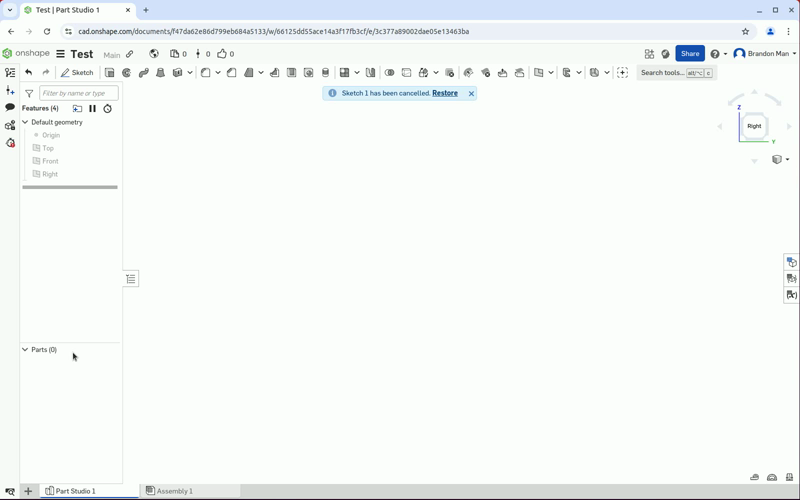
key(shift+s)
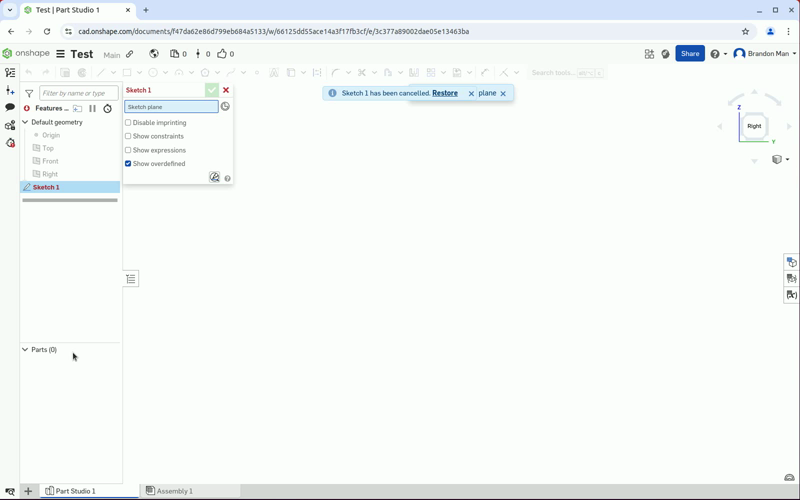
mouse_move(73, 176)
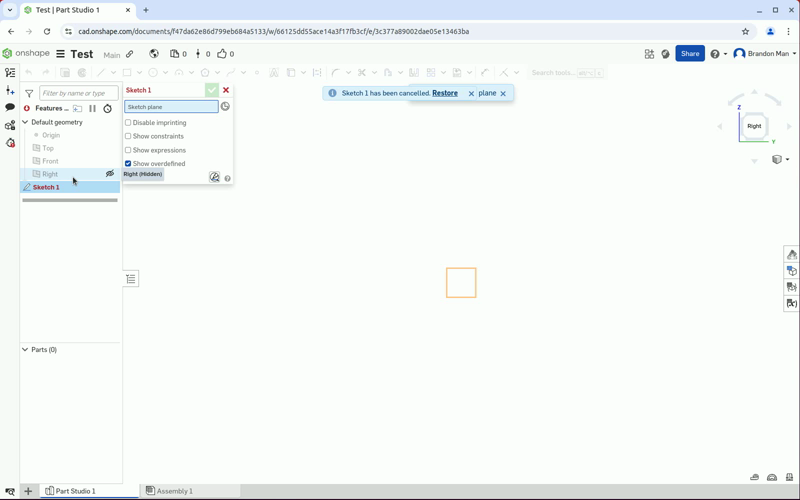
click(73, 176)
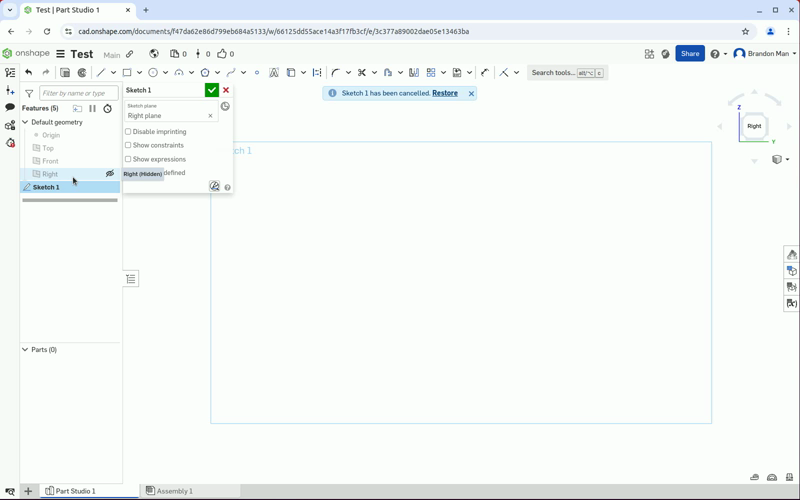
mouse_move(73, 352)
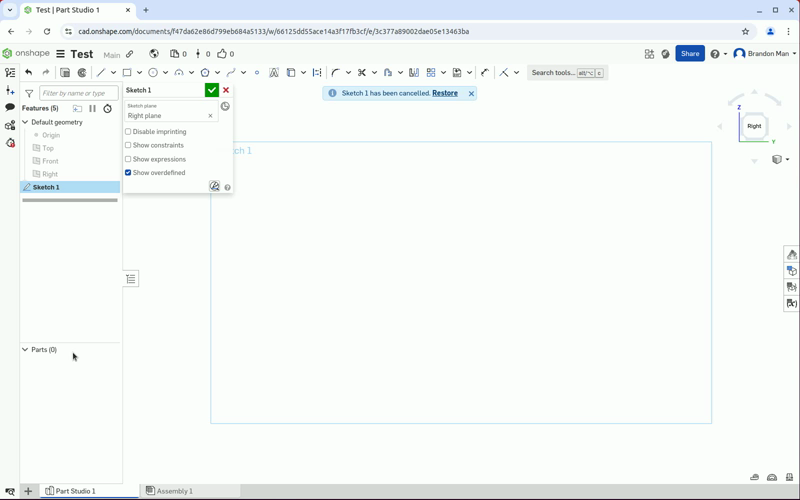
key(y)
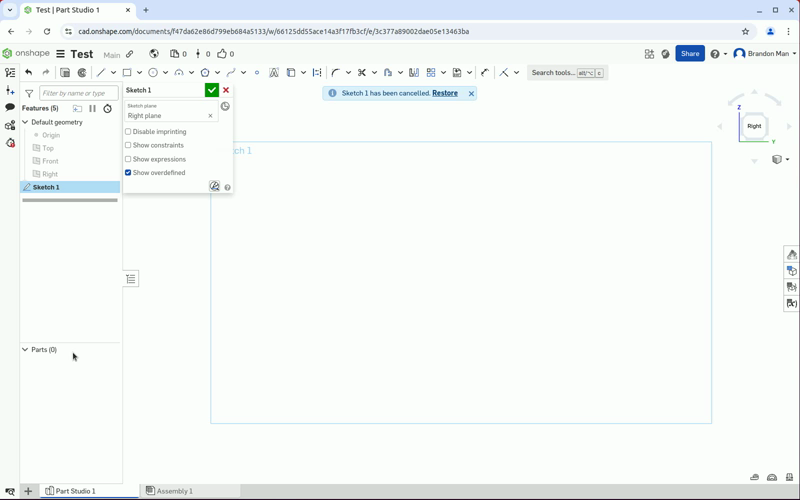
key(c)
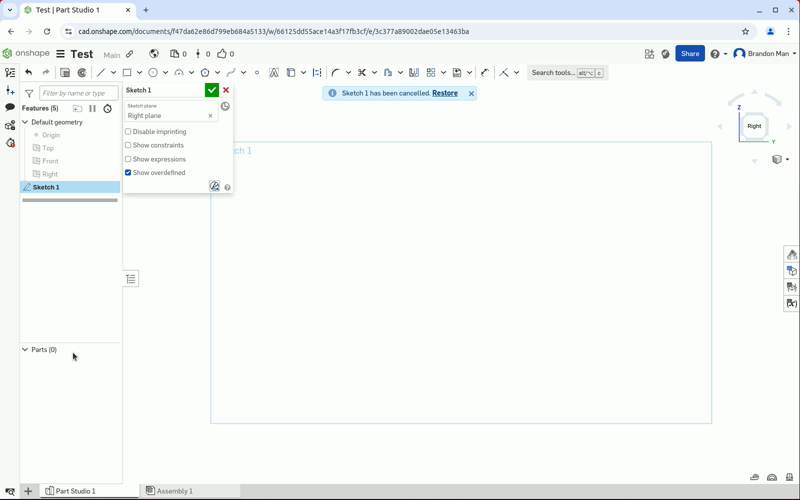
key_down(shift)
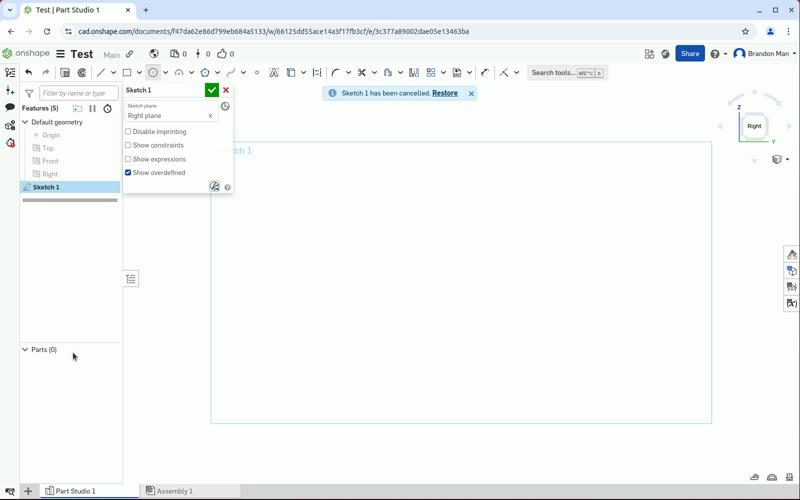
mouse_move(461, 282)
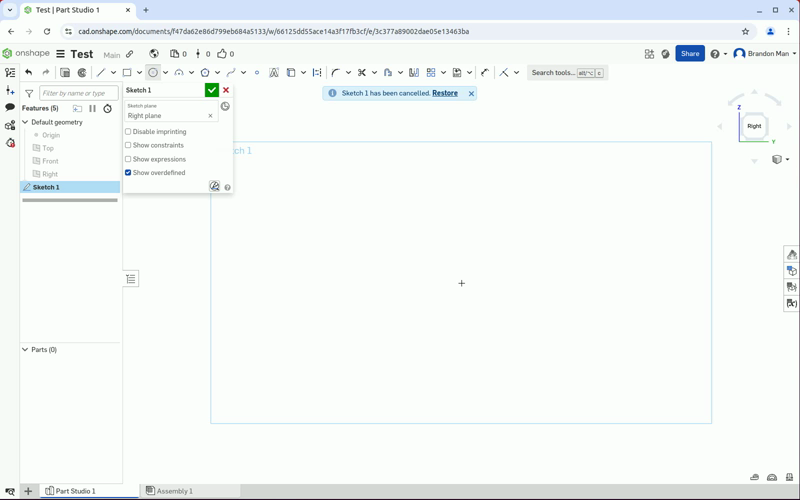
click(461, 282)
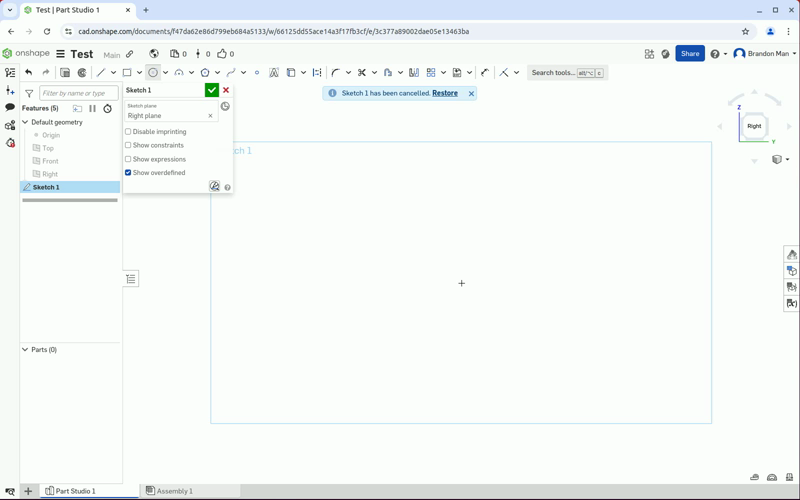
key_up(shift)
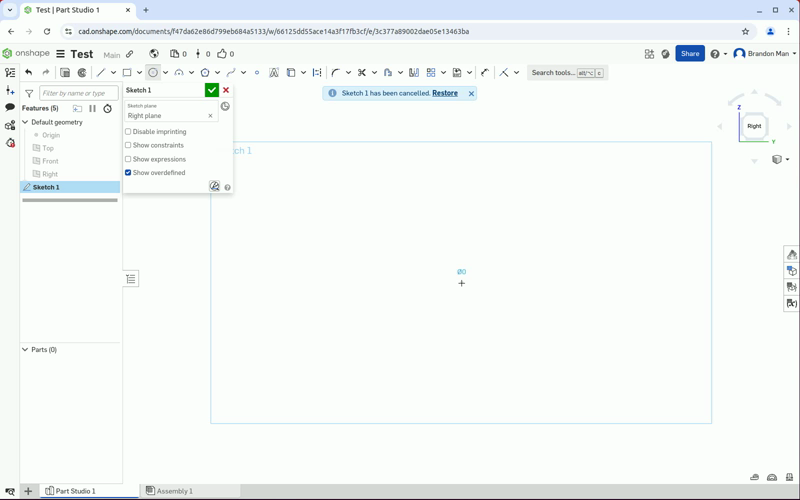
mouse_move(464, 282)
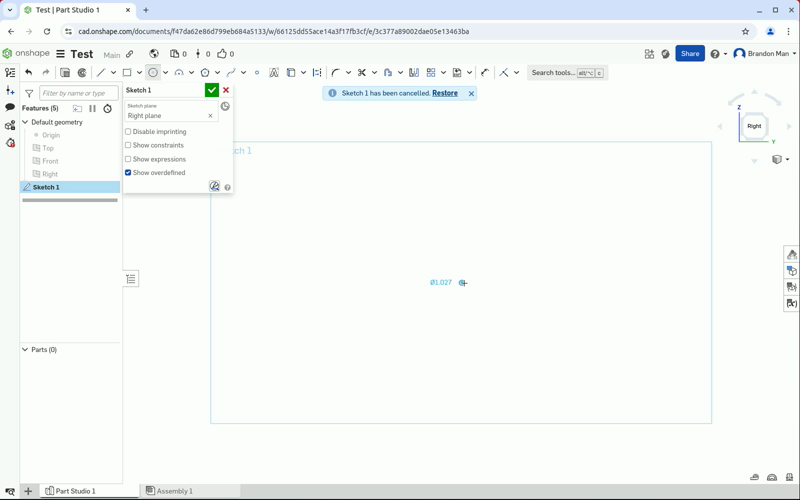
scroll(6)
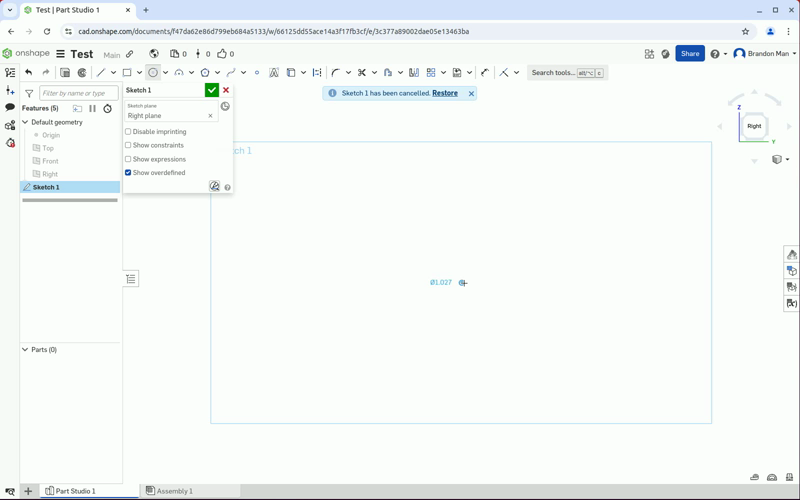
scroll(6)
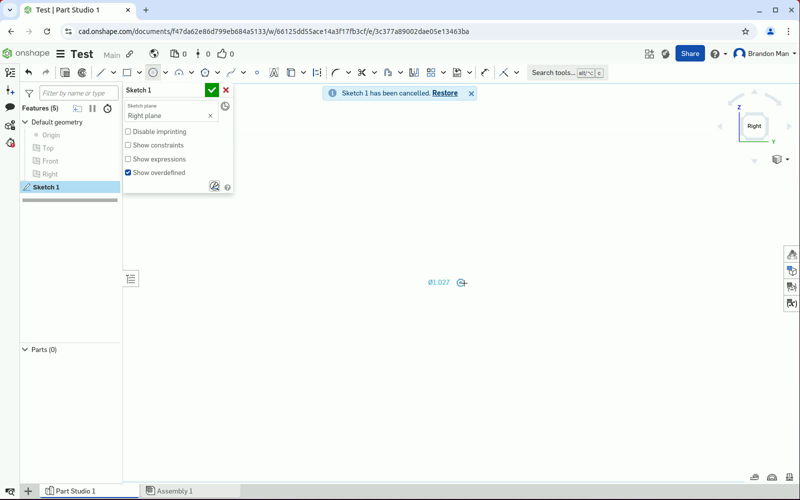
scroll(6)
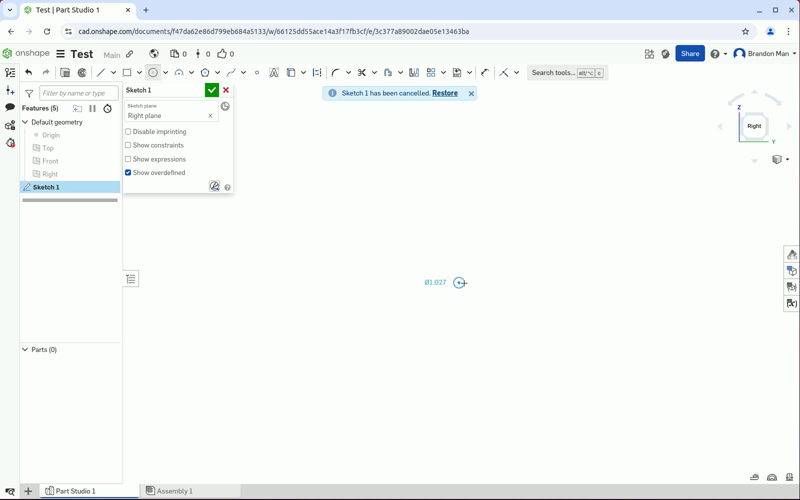
scroll(6)
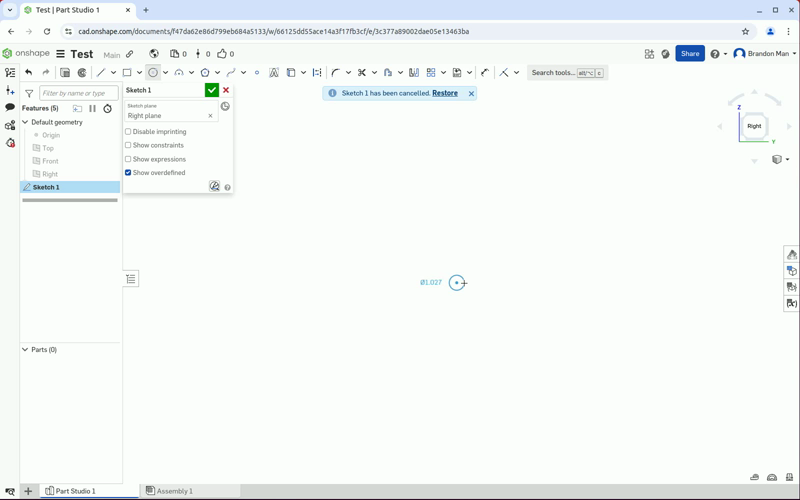
scroll(6)
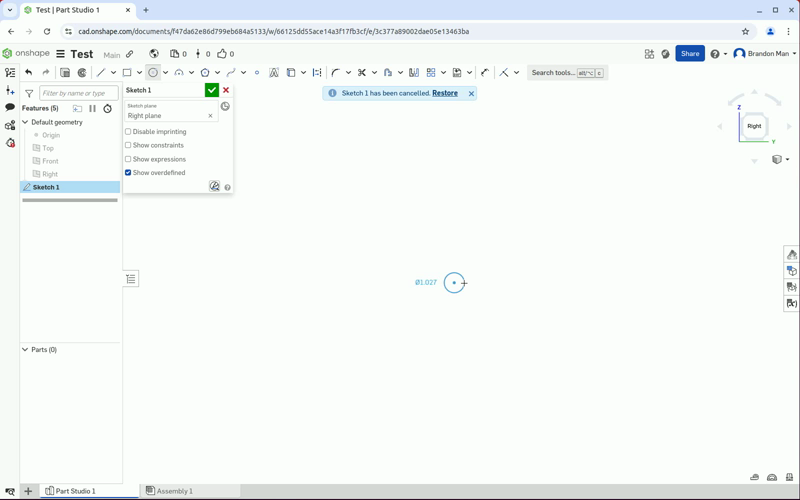
scroll(6)
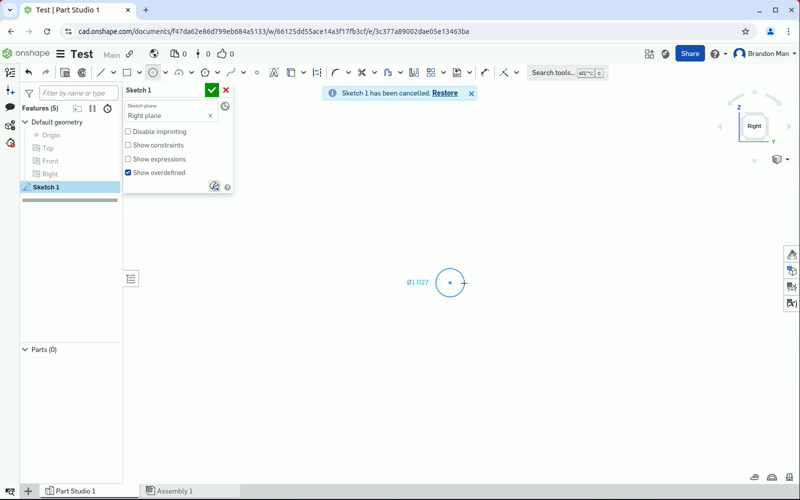
scroll(6)
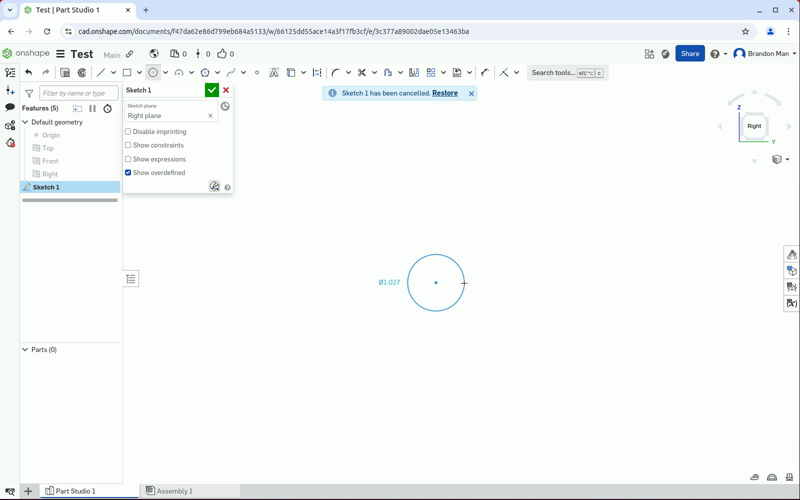
click(464, 282)
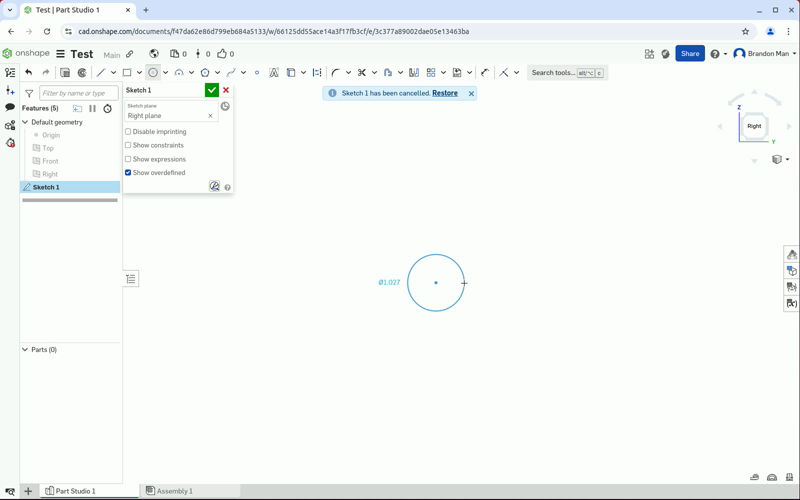
scroll(-6)
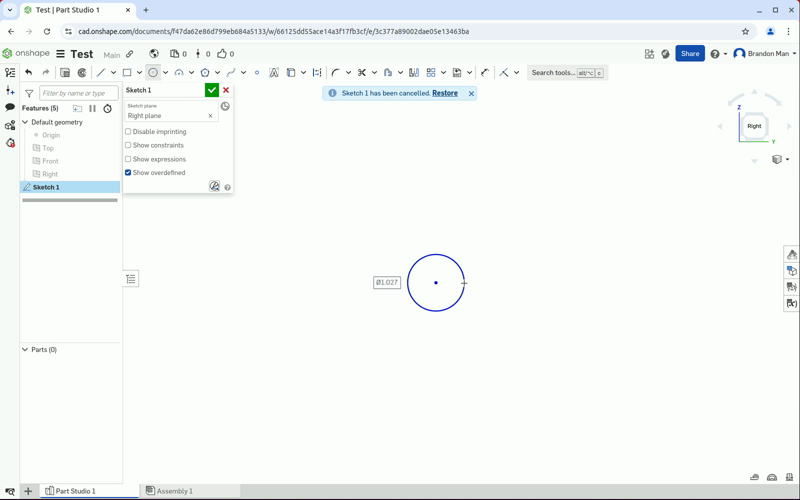
scroll(-6)
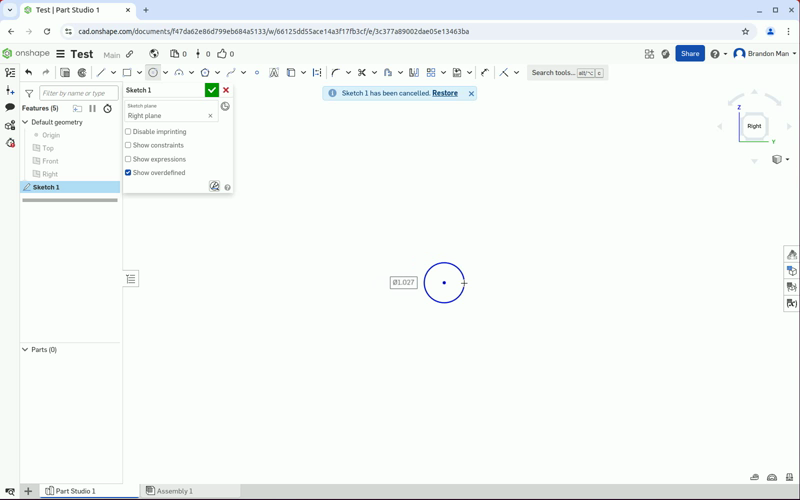
scroll(-6)
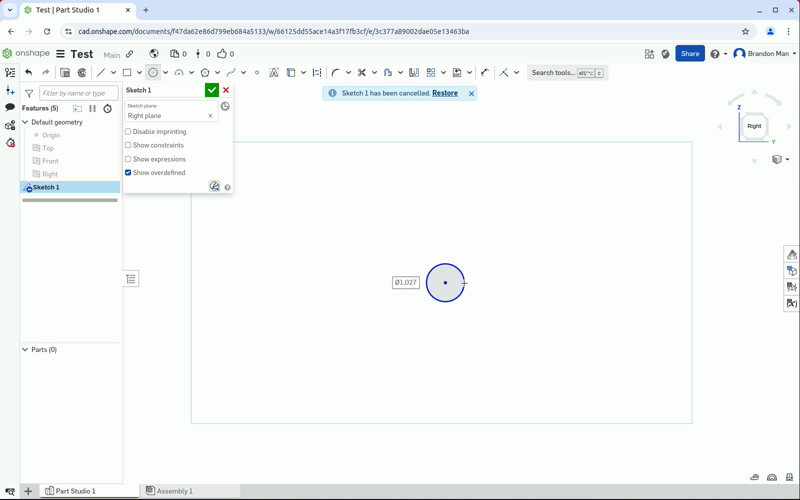
scroll(-6)
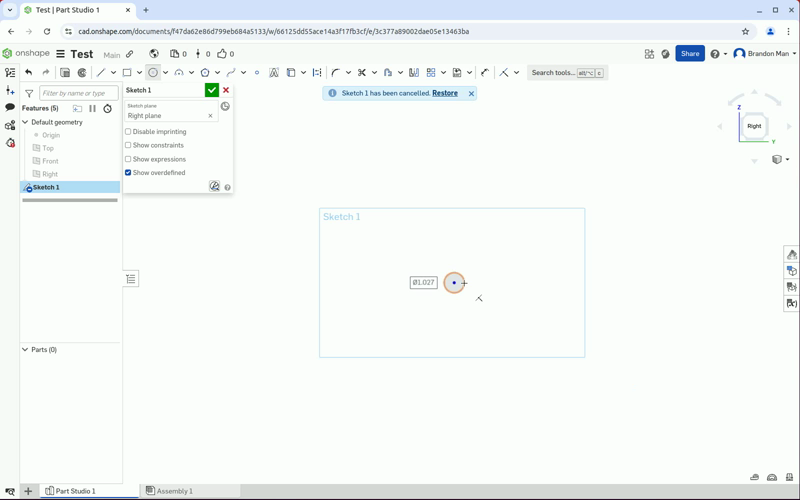
scroll(-6)
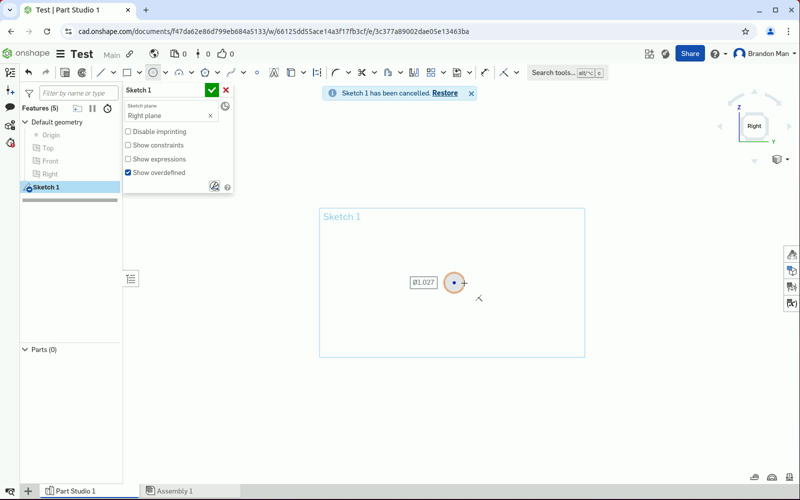
scroll(-6)
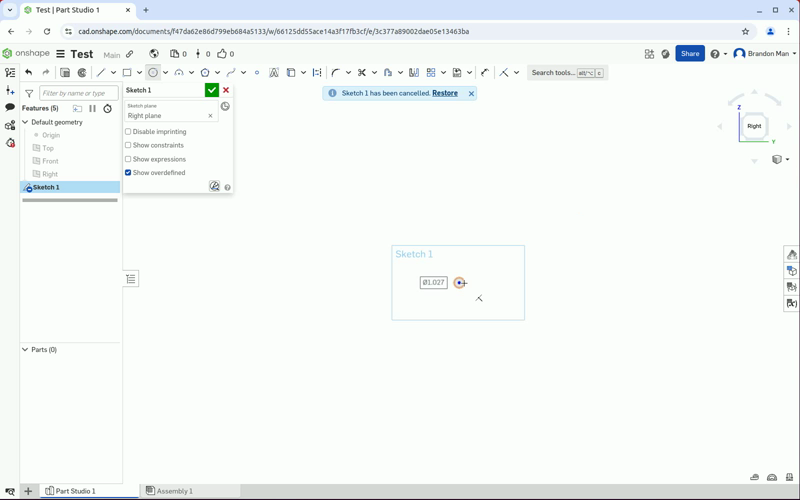
scroll(-6)
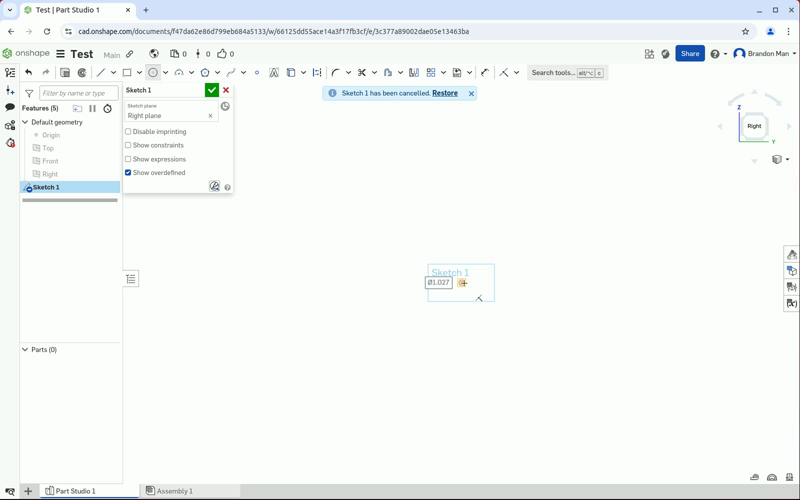
key(esc)
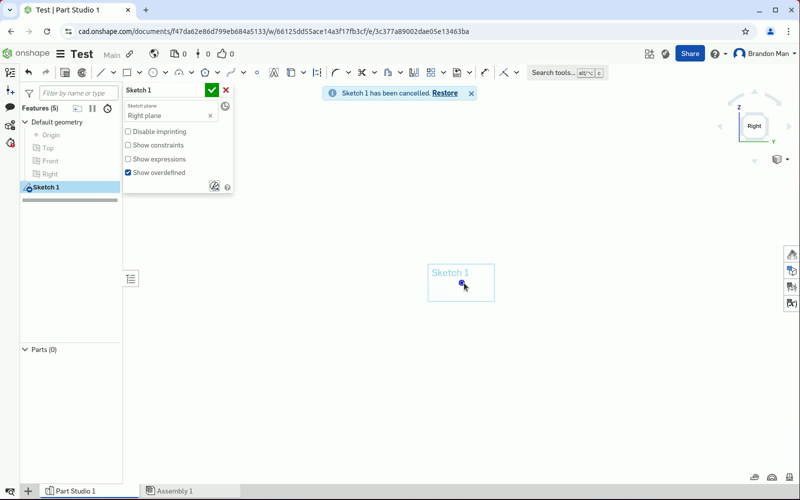
mouse_move(463, 282)
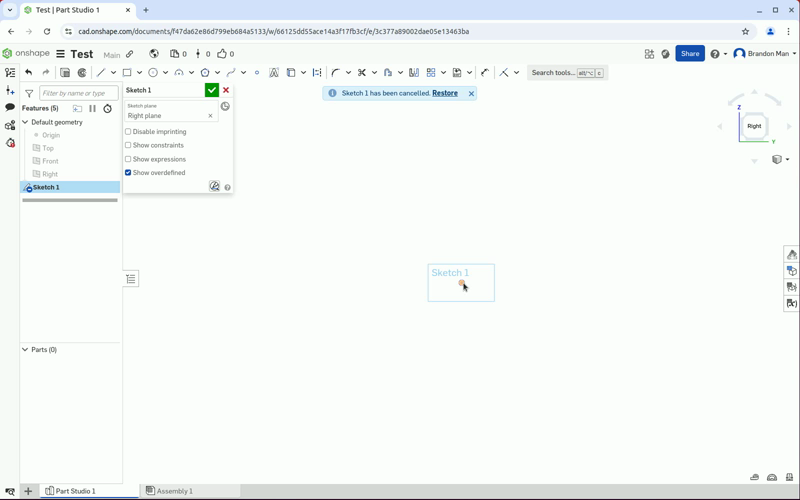
scroll(6)
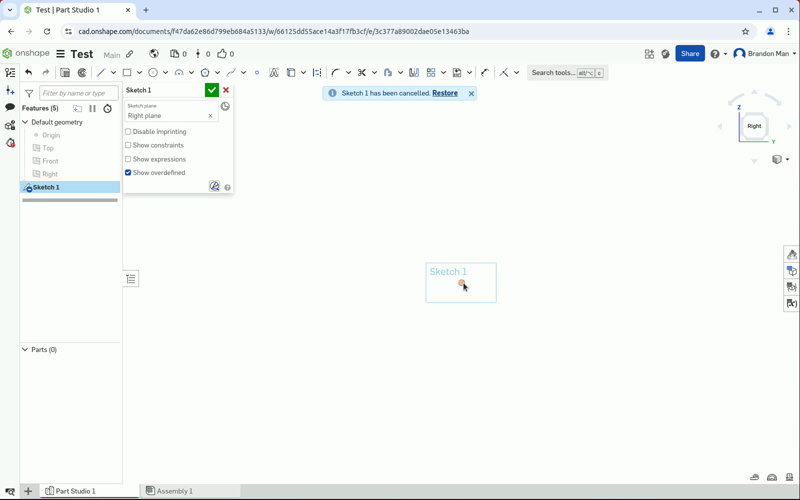
scroll(6)
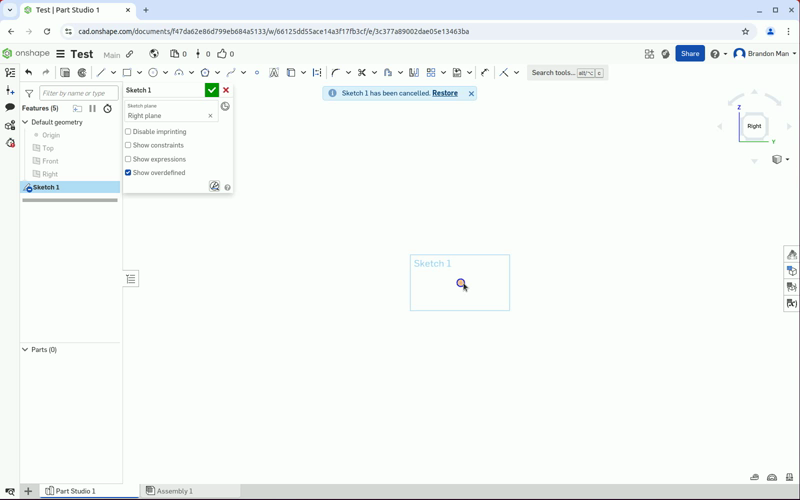
scroll(6)
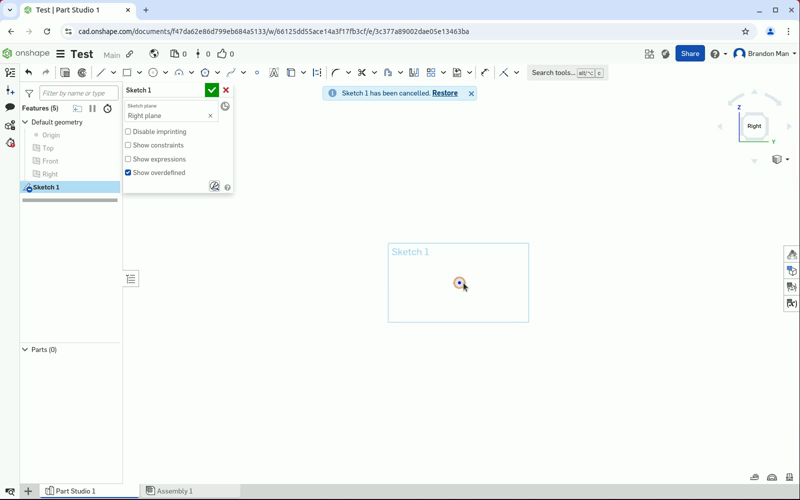
scroll(6)
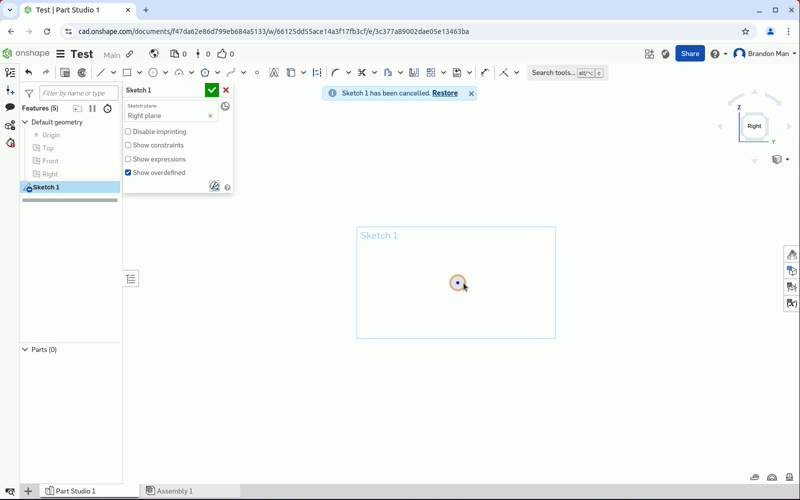
scroll(6)
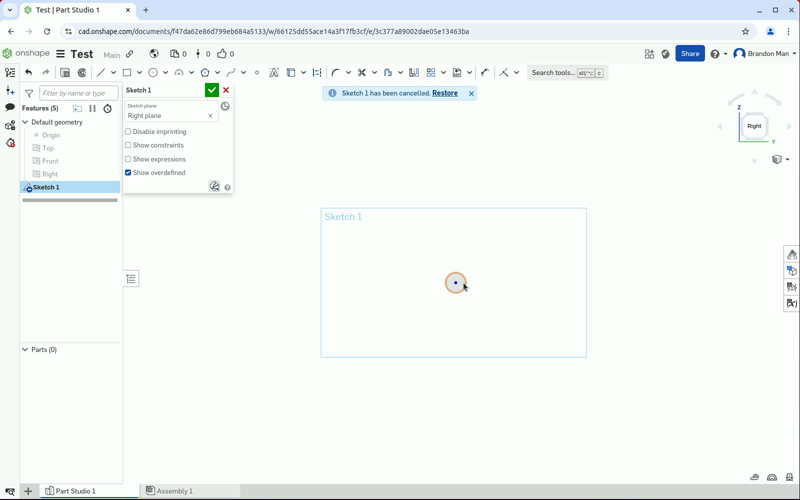
scroll(6)
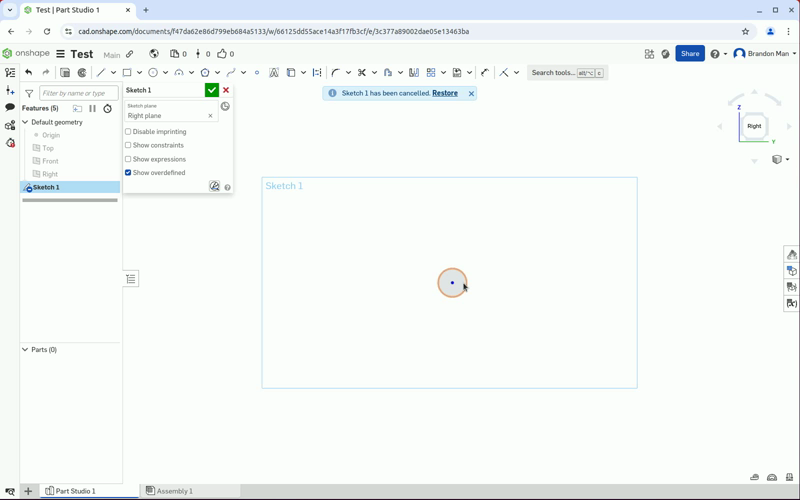
scroll(6)
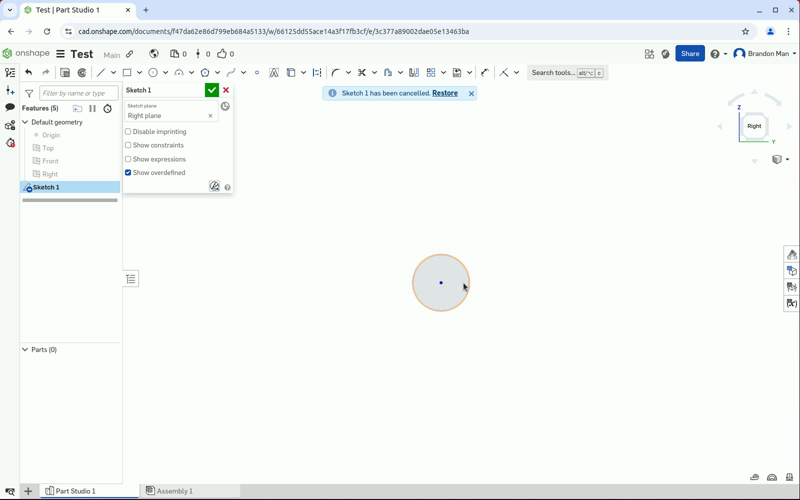
click(463, 282)
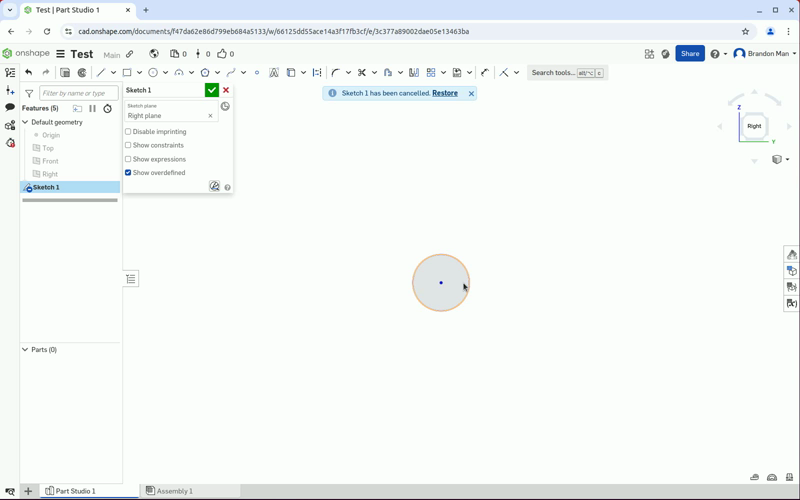
scroll(-6)
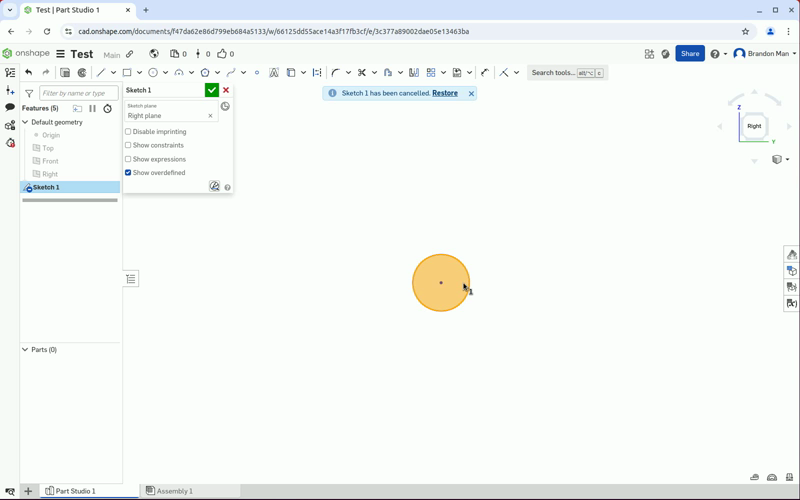
scroll(-6)
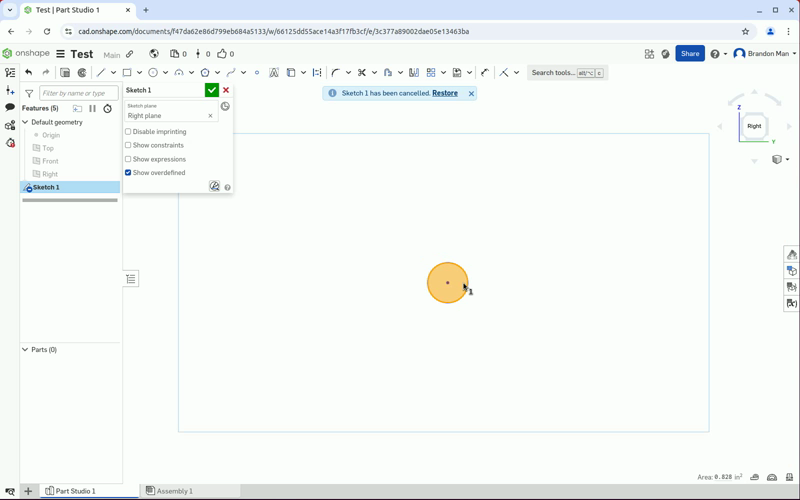
scroll(-6)
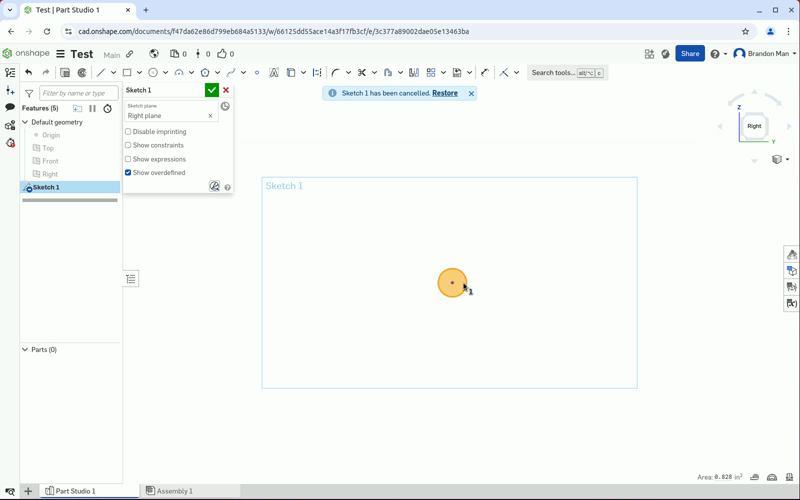
scroll(-6)
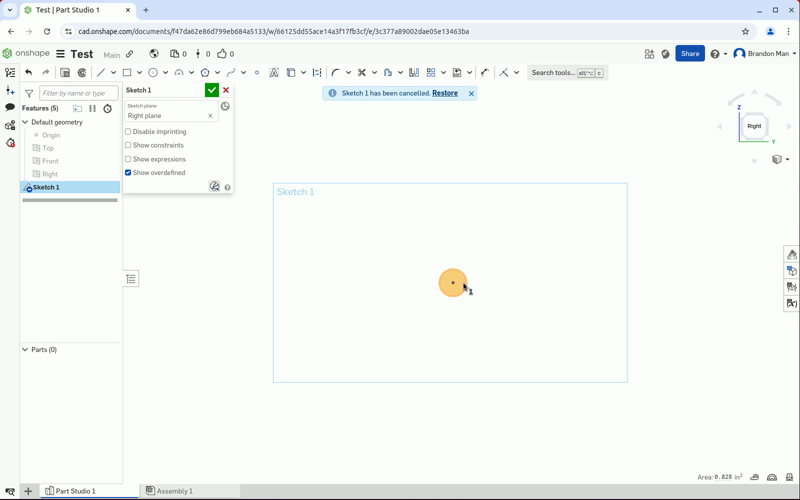
scroll(-6)
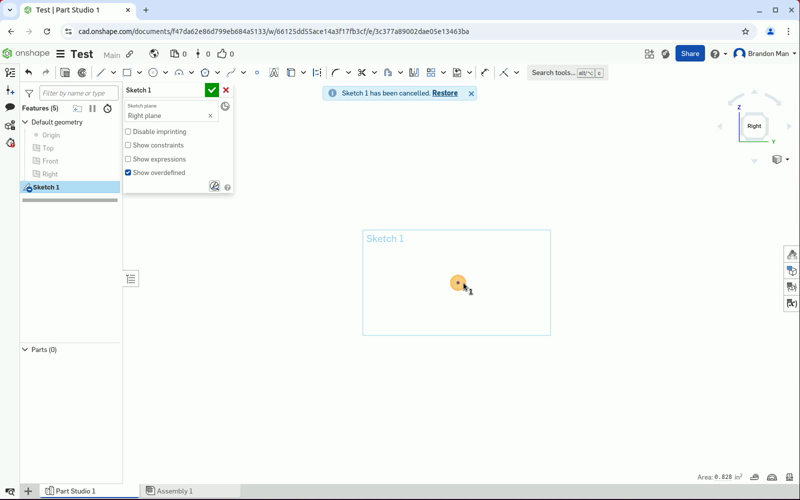
scroll(-6)
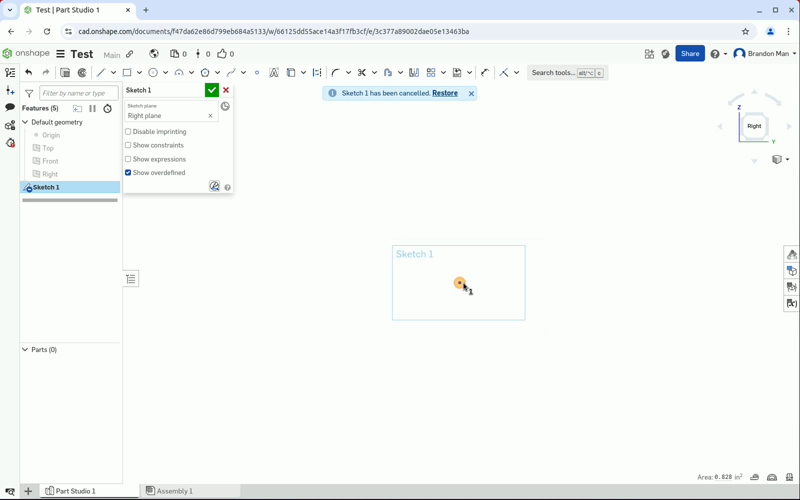
scroll(-6)
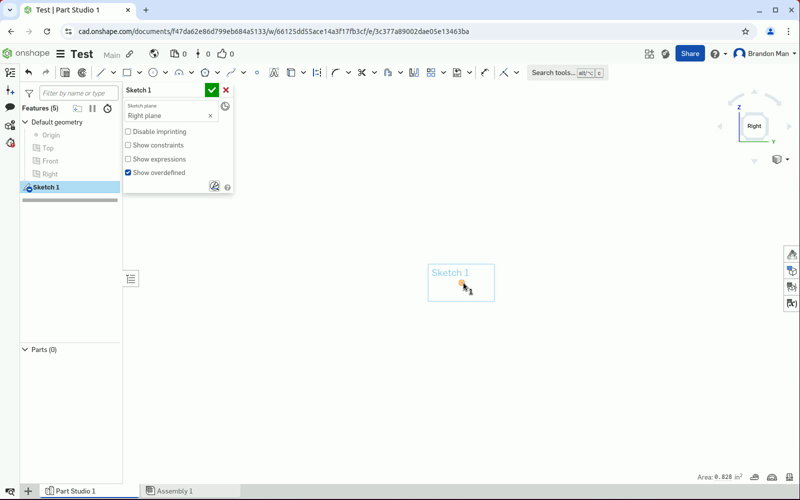
mouse_move(73, 352)
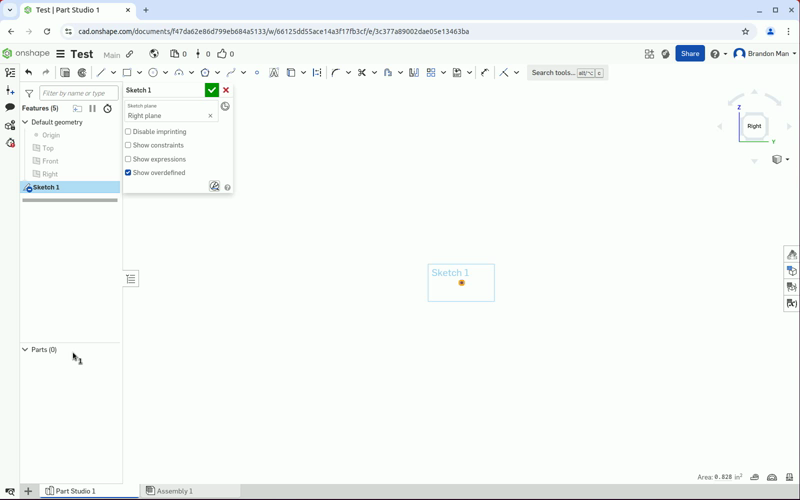
key(shift+y)
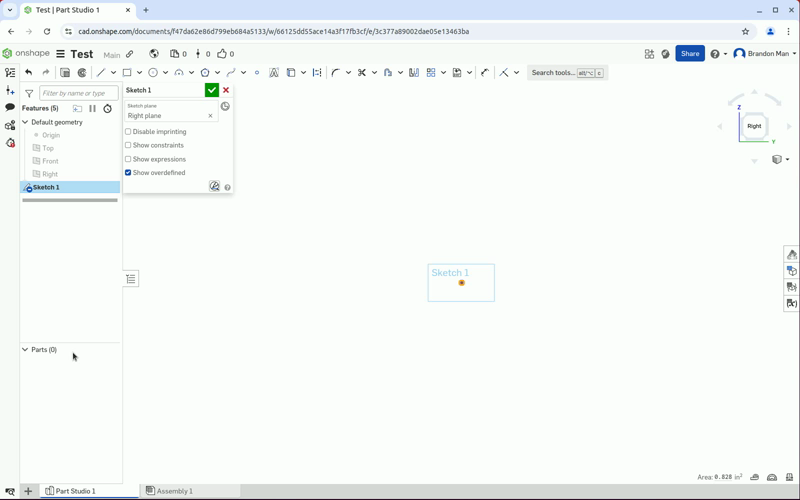
key(shift+e)
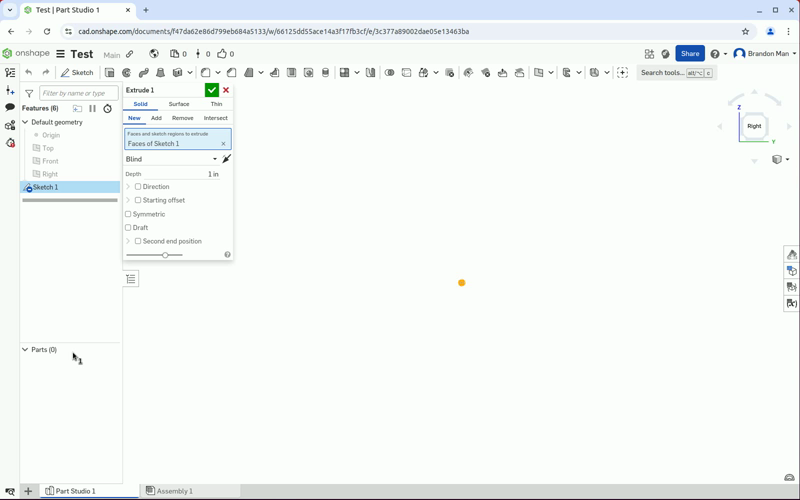
mouse_move(143, 106)
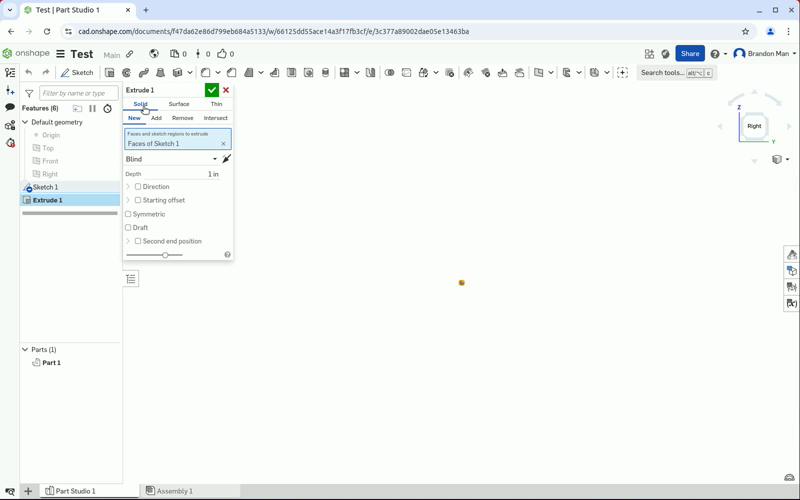
click(143, 106)
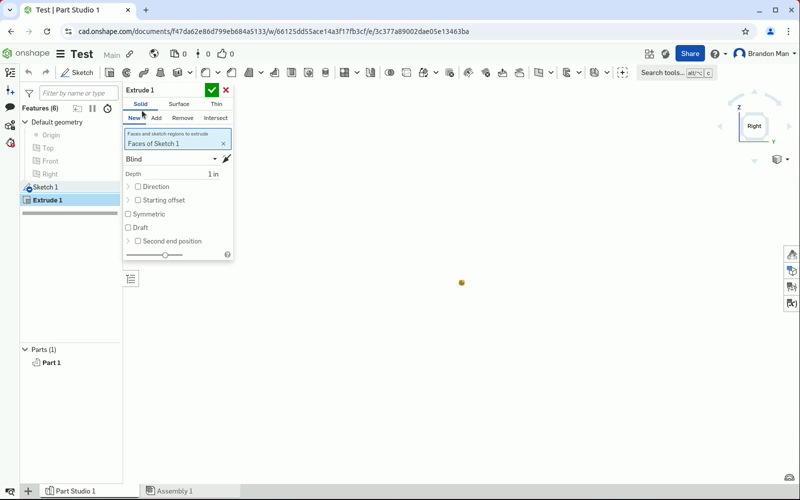
mouse_move(137, 120)
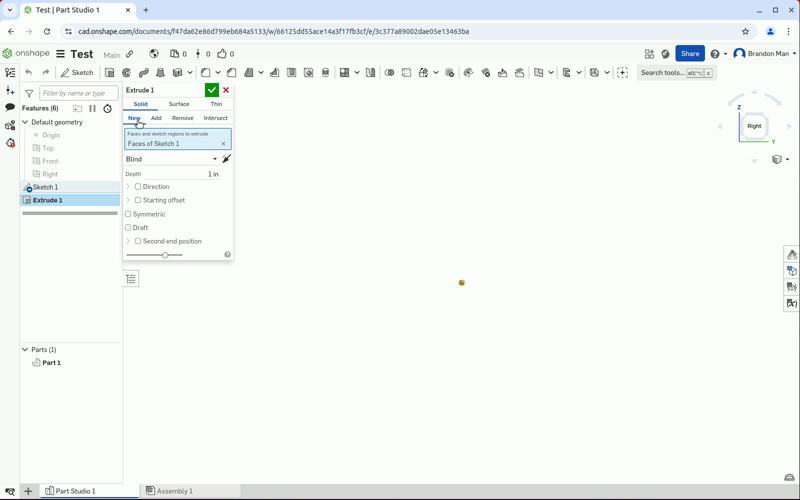
click(137, 120)
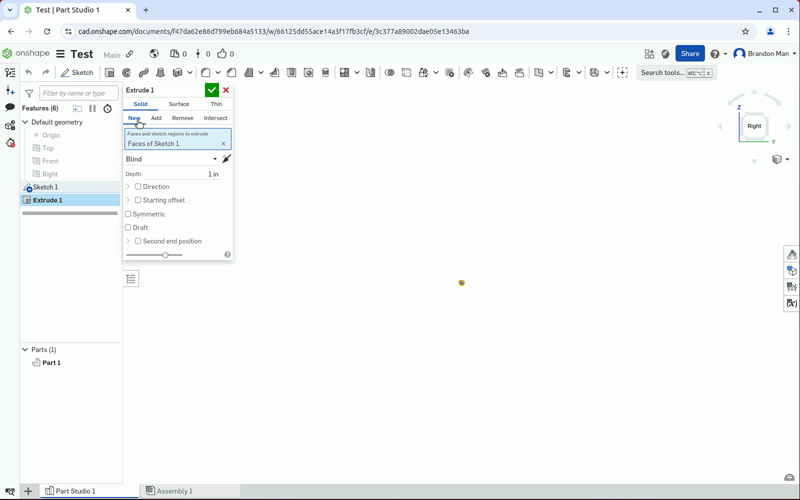
key(tab, 4)
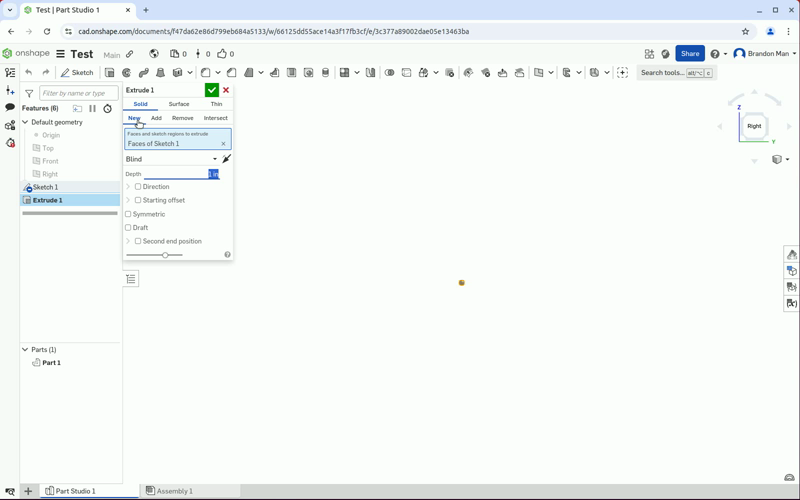
text(23.108)
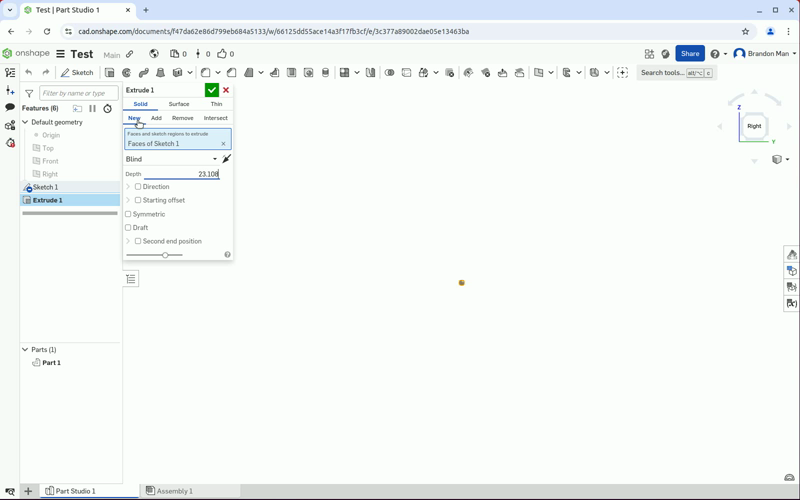
key(enter)
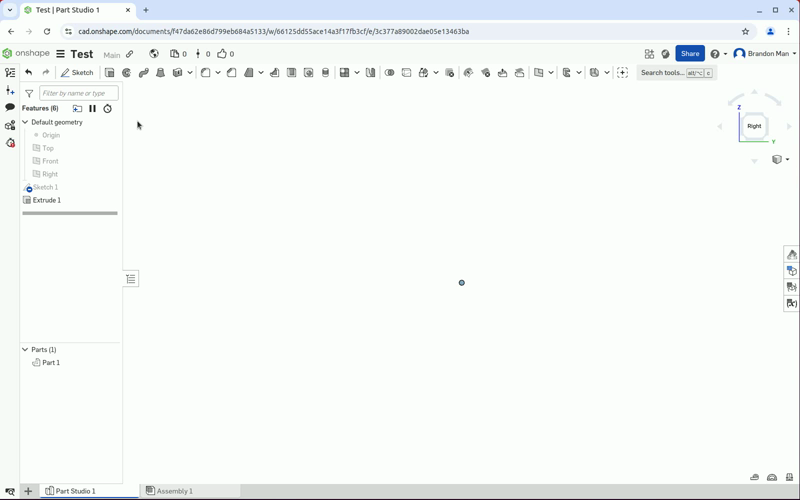
key(shift+h)
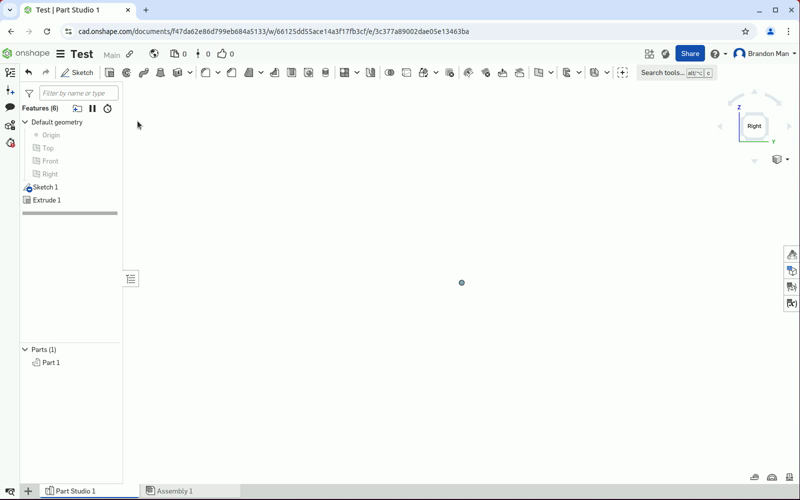
key(shift+h)
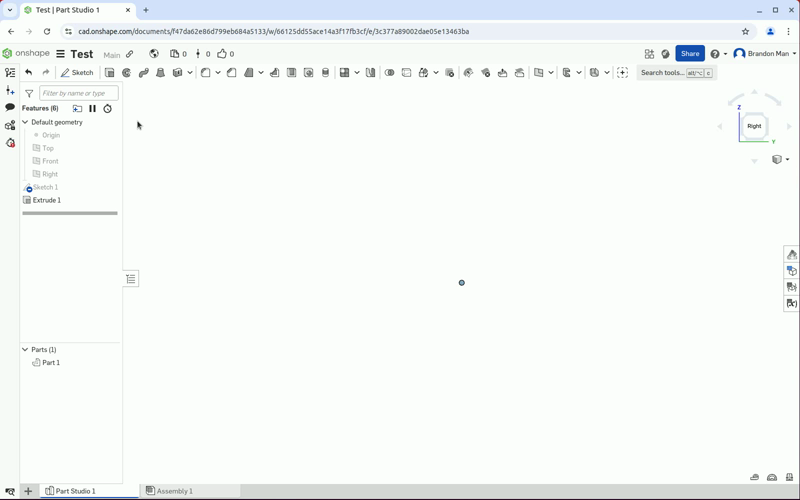
mouse_move(73, 189)
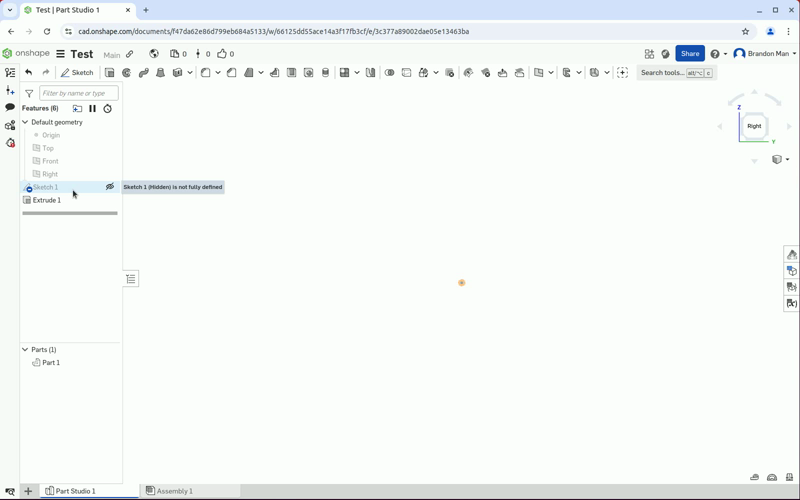
click(73, 189)
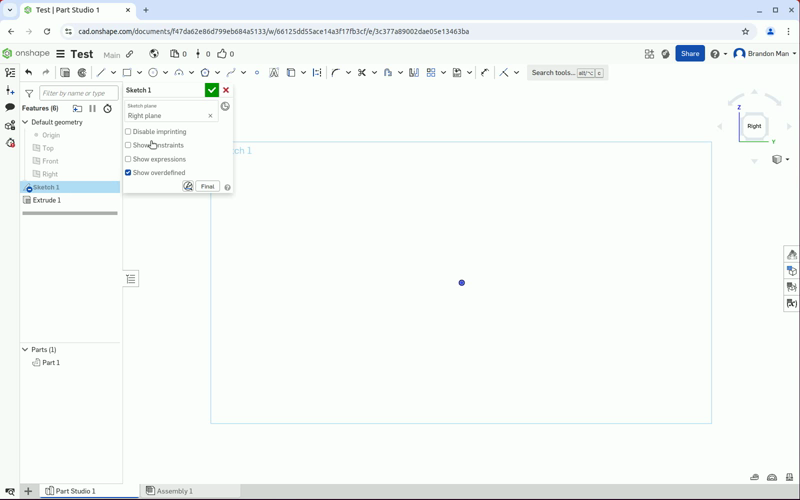
mouse_move(229, 92)
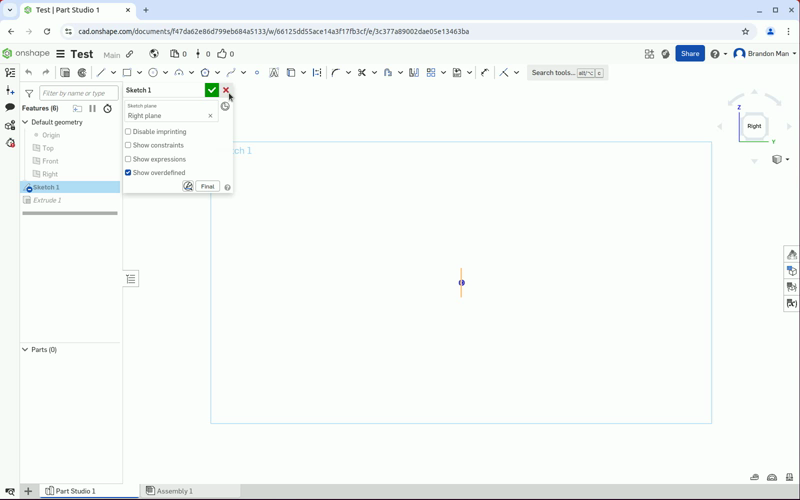
click(229, 92)
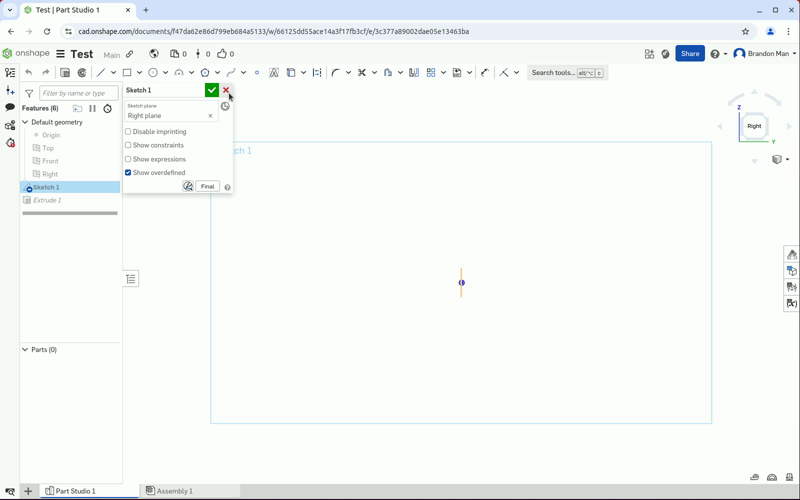
key(shift+s)
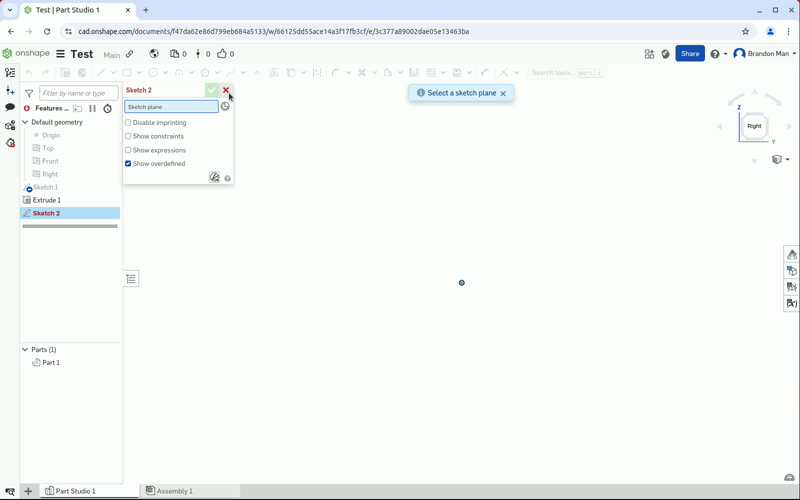
mouse_move(73, 176)
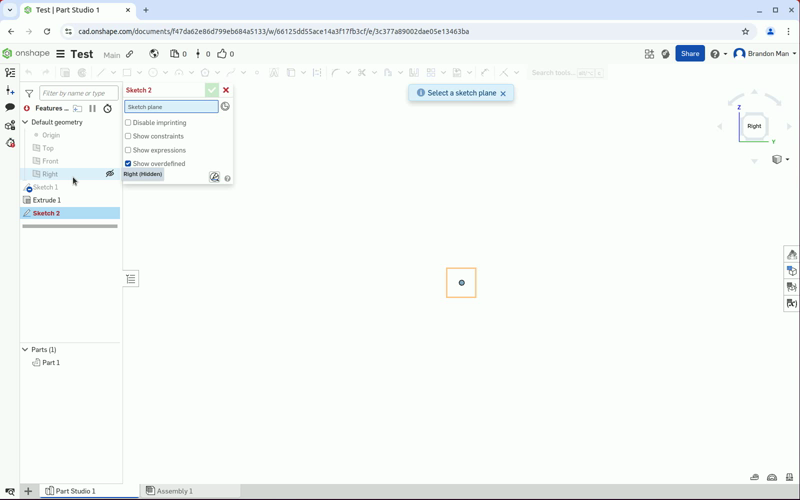
click(73, 176)
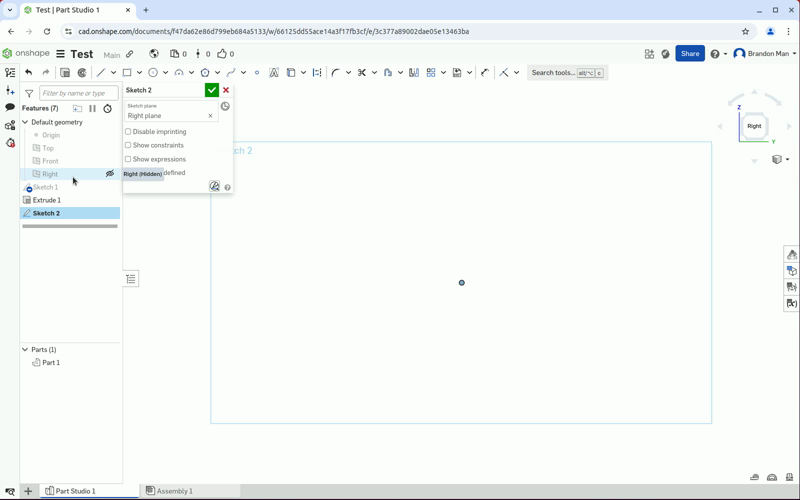
mouse_move(73, 352)
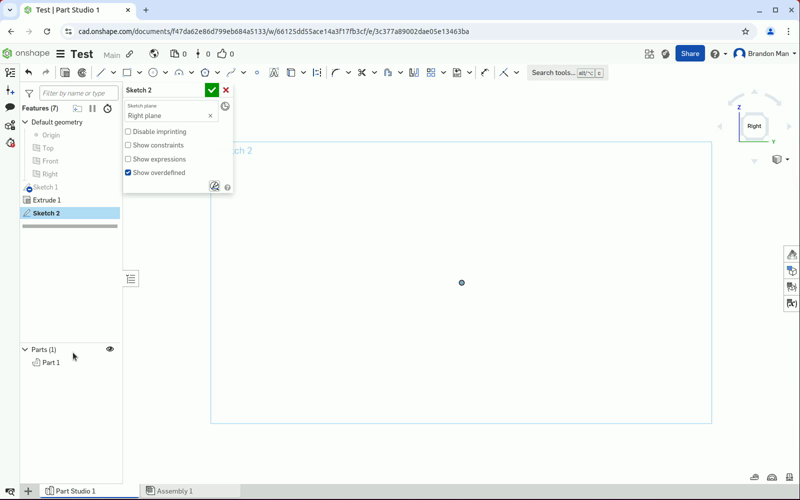
key(y)
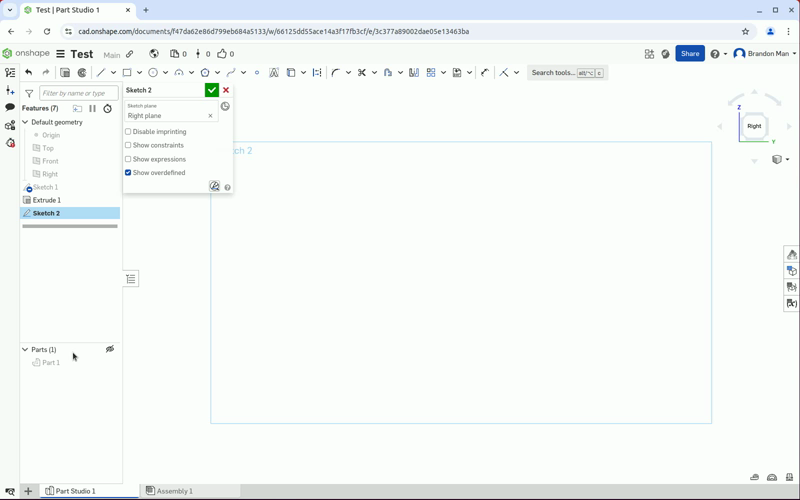
key(c)
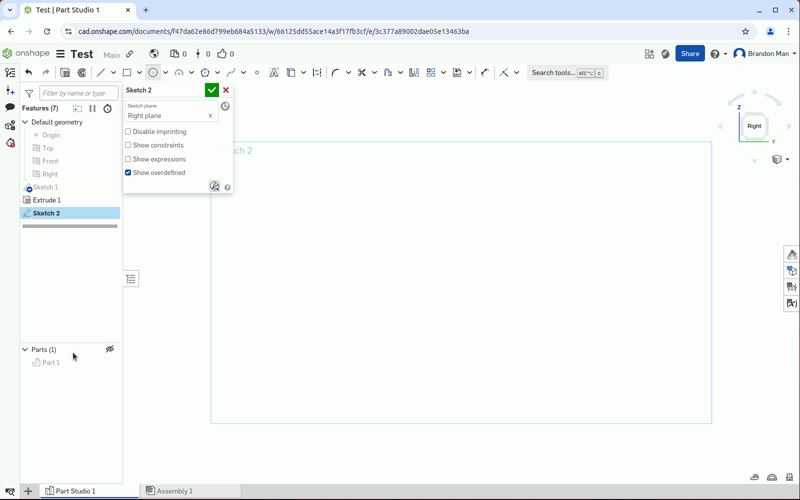
key_down(shift)
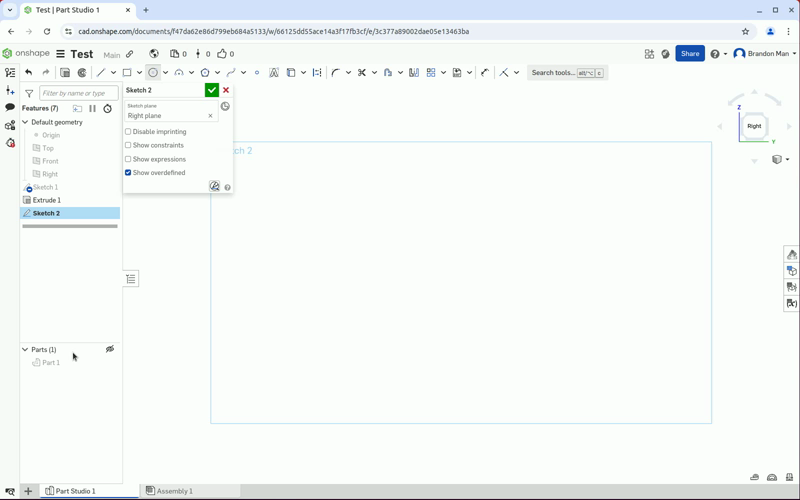
mouse_move(460, 272)
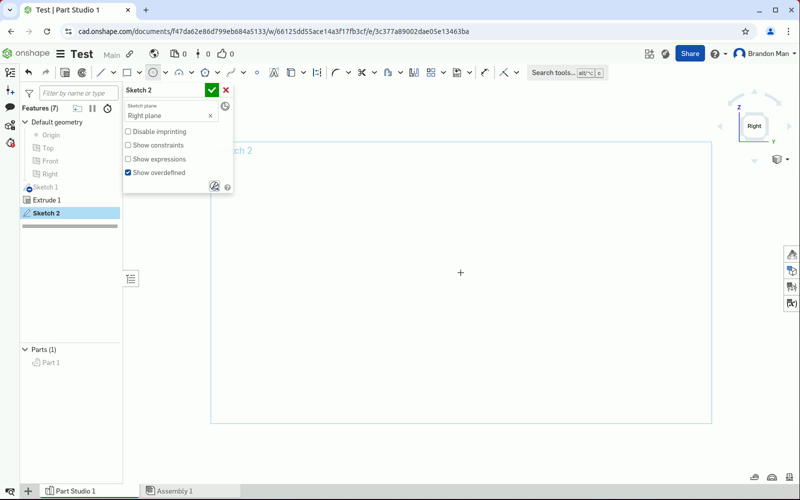
click(460, 272)
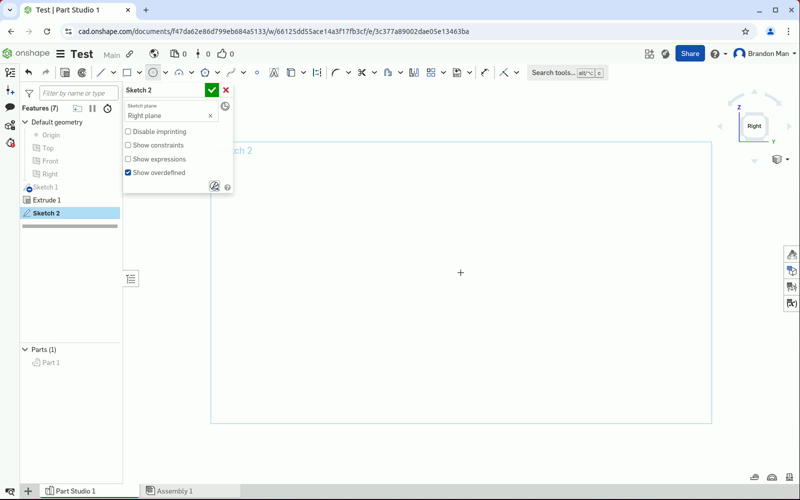
key_up(shift)
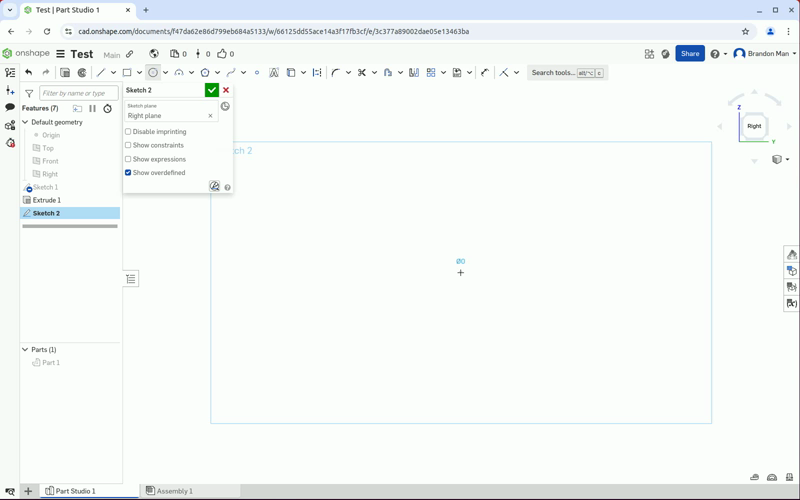
mouse_move(463, 272)
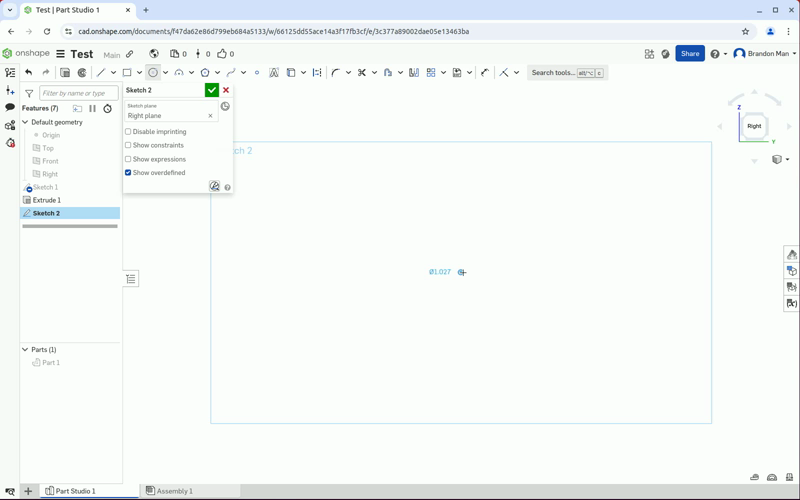
scroll(6)
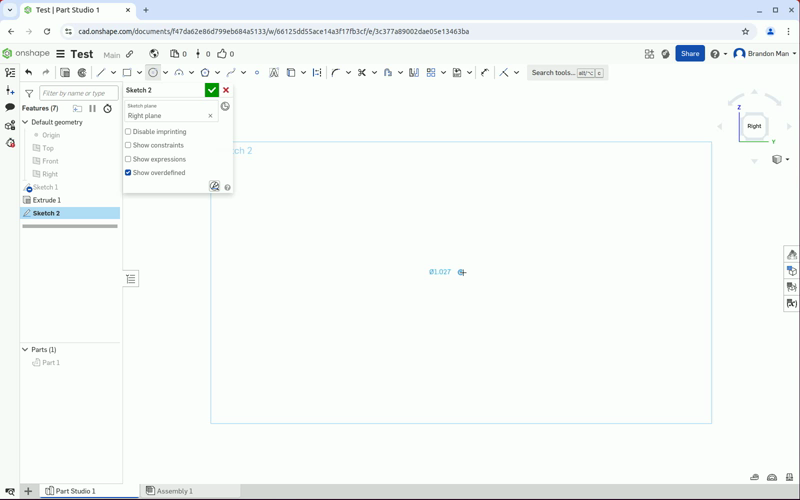
scroll(6)
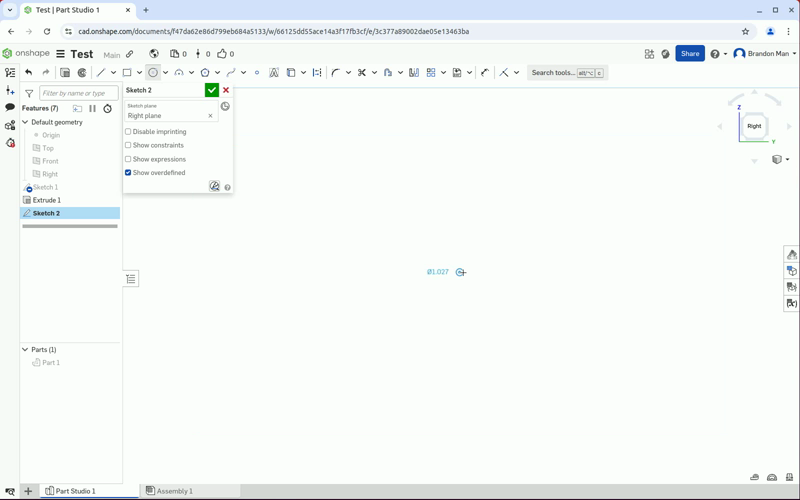
scroll(6)
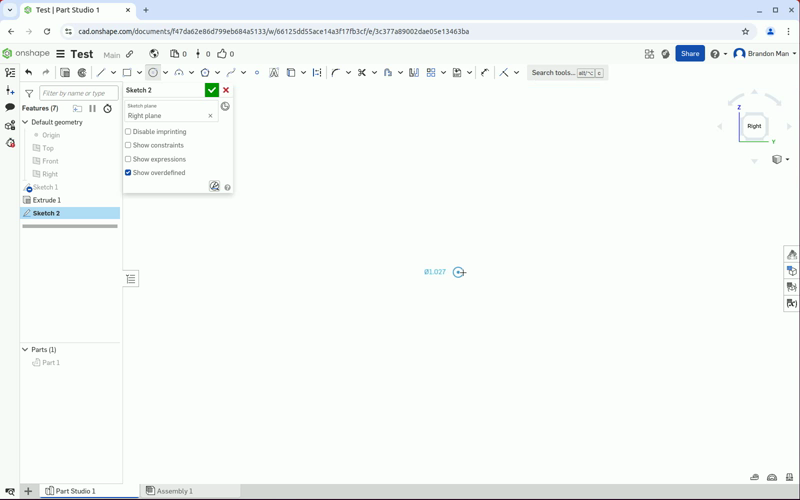
scroll(6)
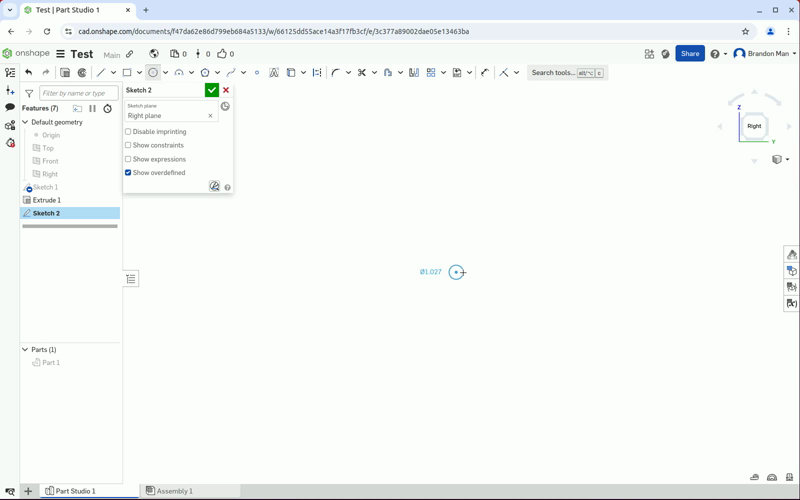
scroll(6)
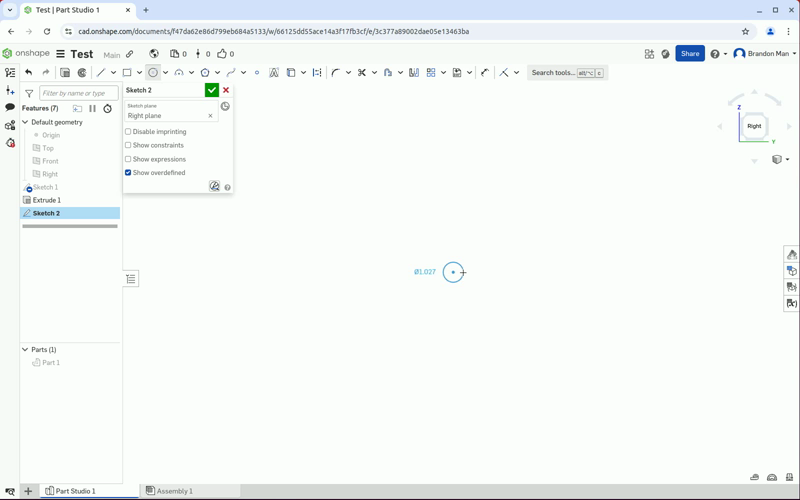
scroll(6)
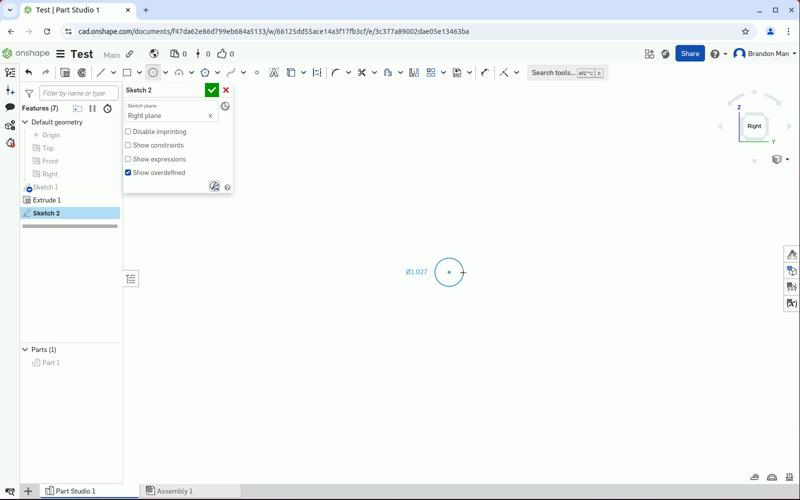
scroll(6)
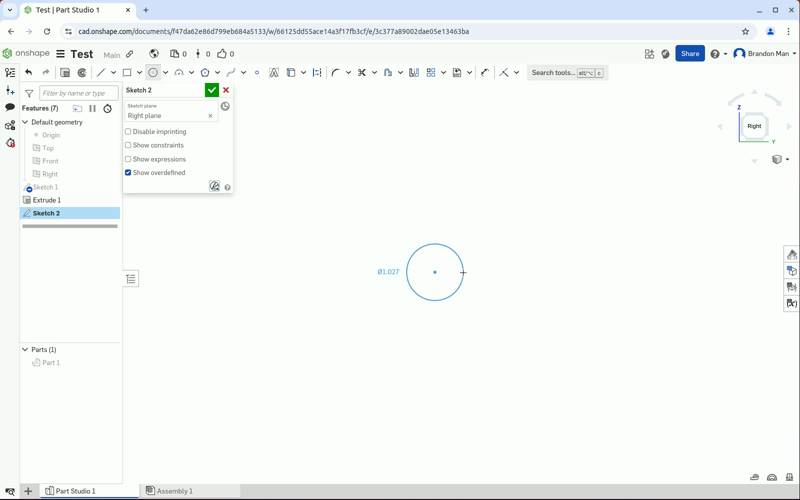
click(463, 272)
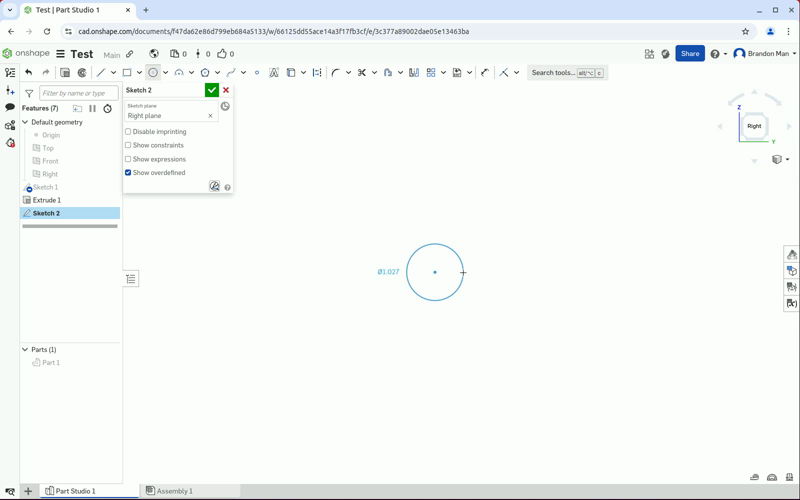
scroll(-6)
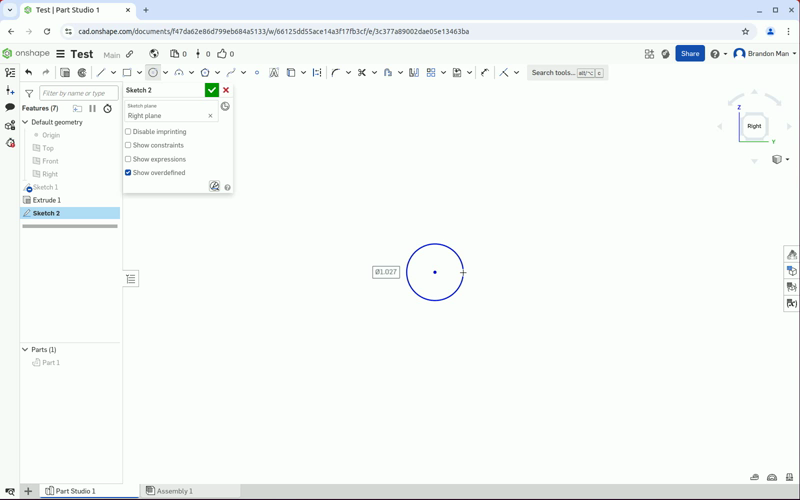
scroll(-6)
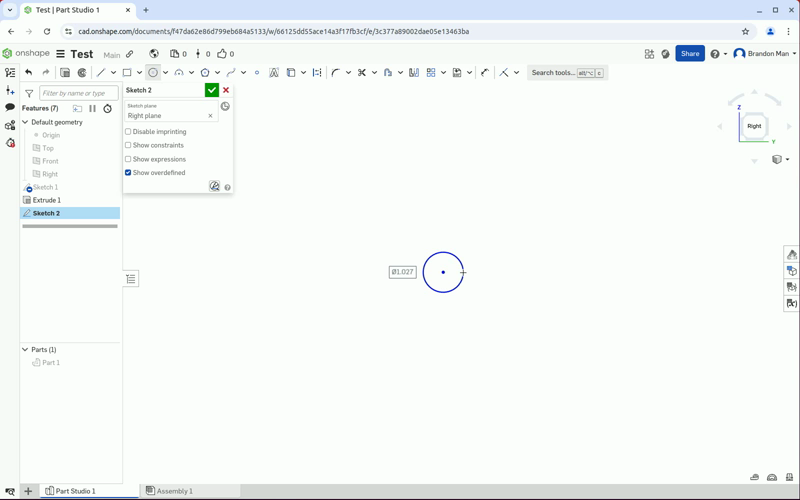
scroll(-6)
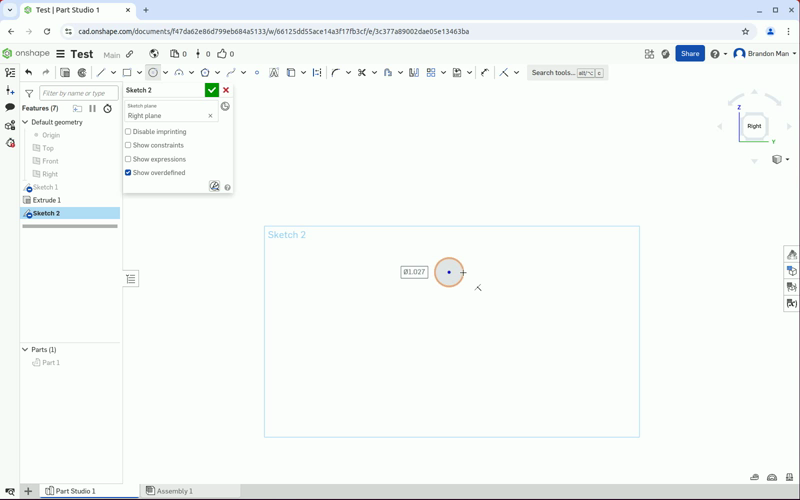
scroll(-6)
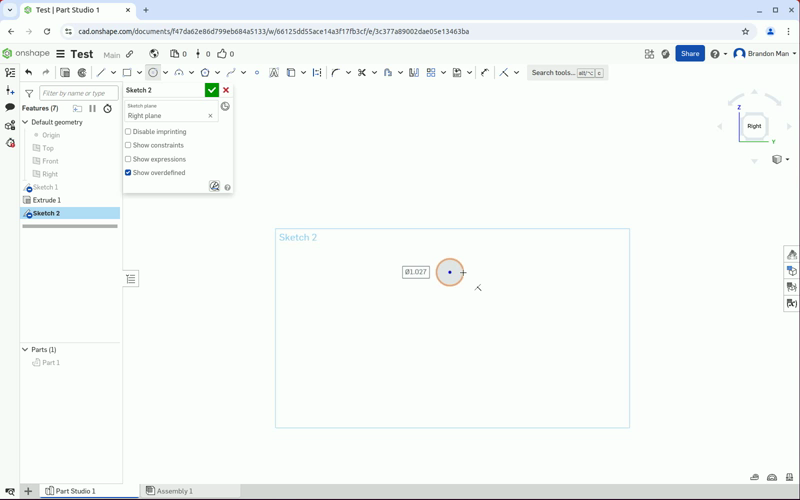
scroll(-6)
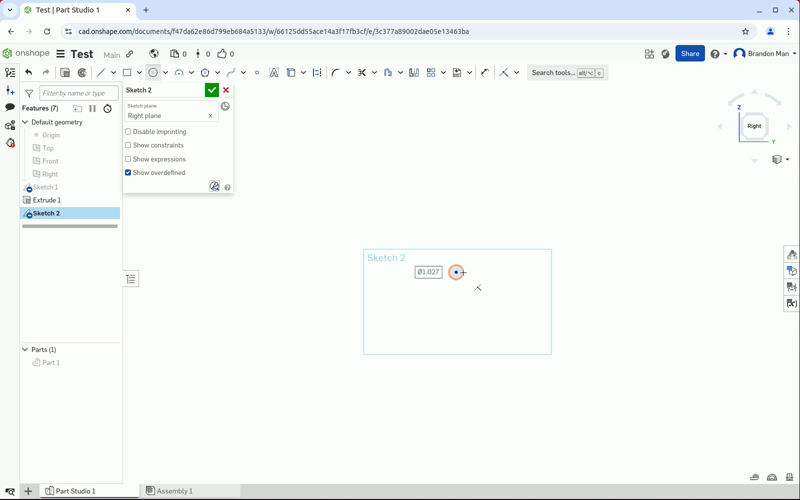
scroll(-6)
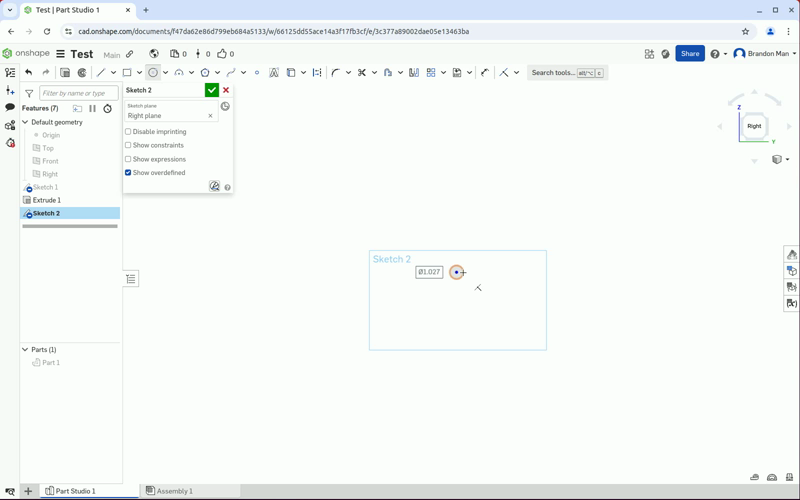
scroll(-6)
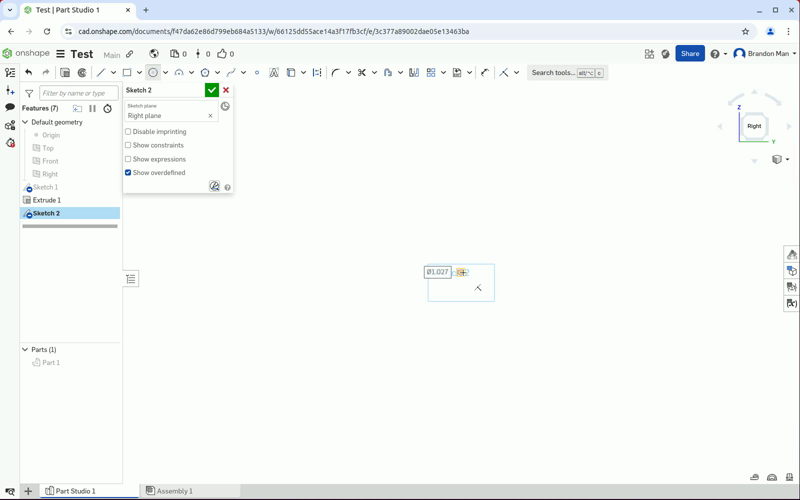
key(esc)
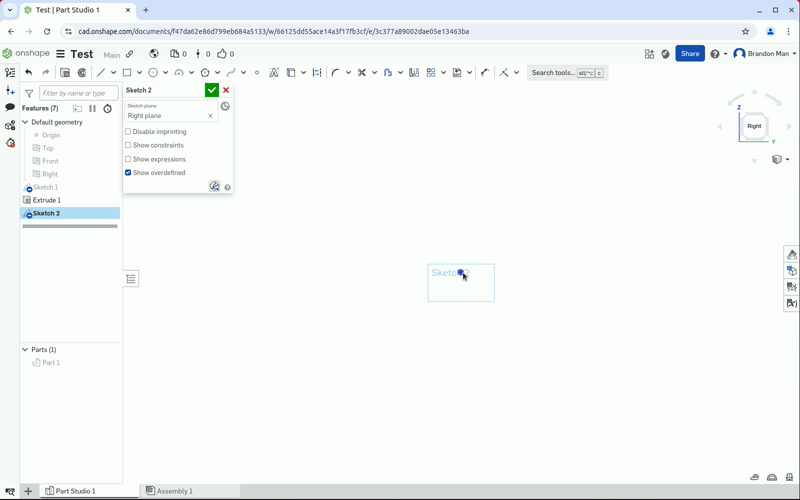
mouse_move(459, 274)
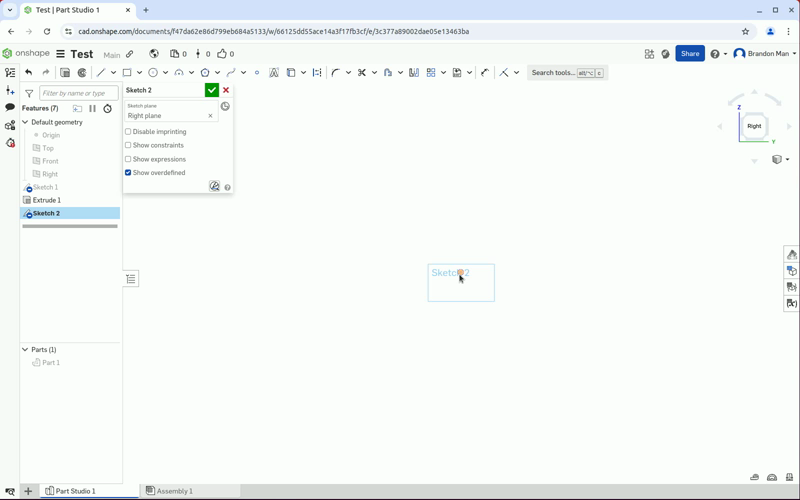
scroll(6)
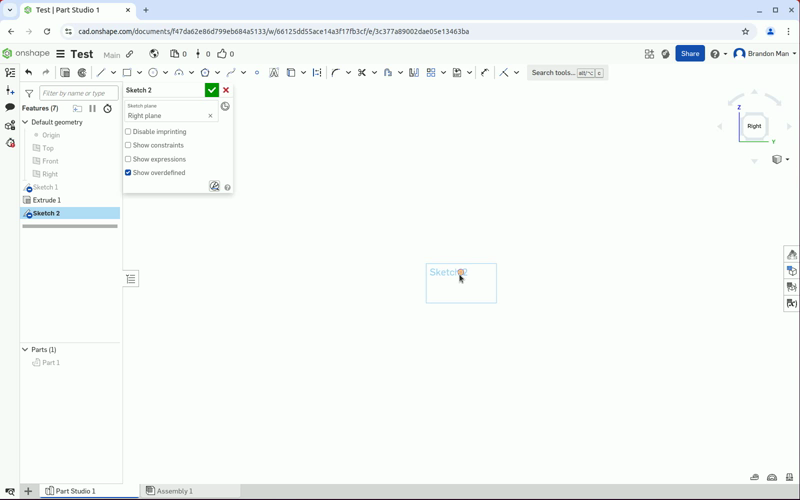
scroll(6)
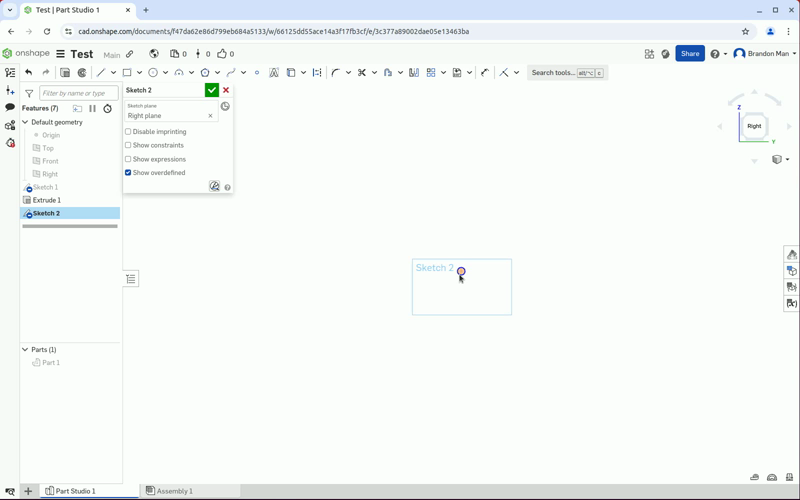
scroll(6)
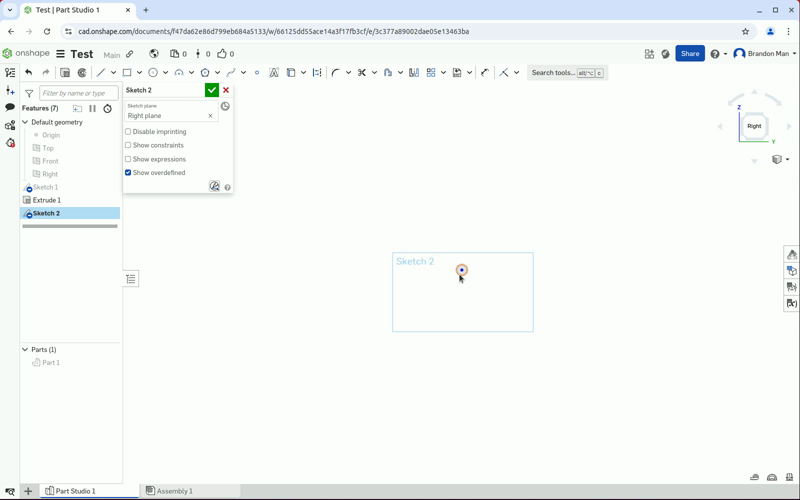
scroll(6)
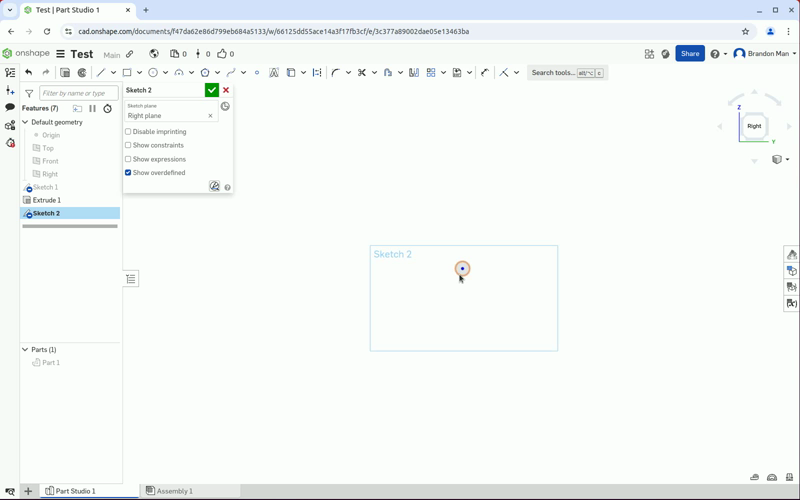
scroll(6)
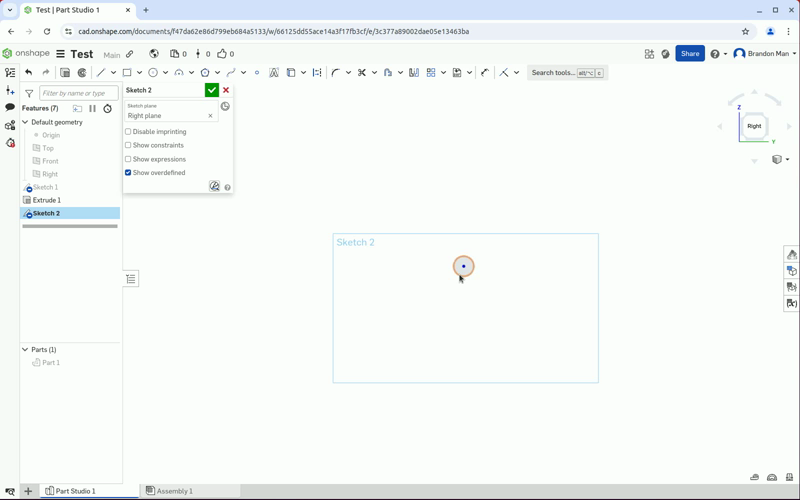
scroll(6)
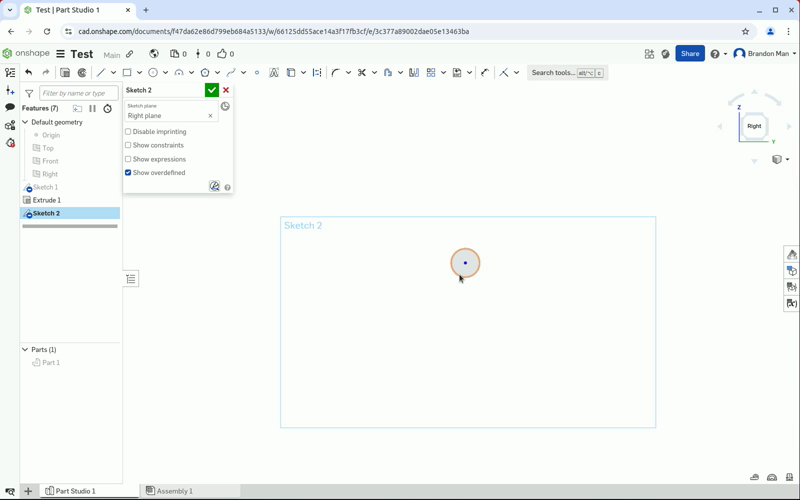
scroll(6)
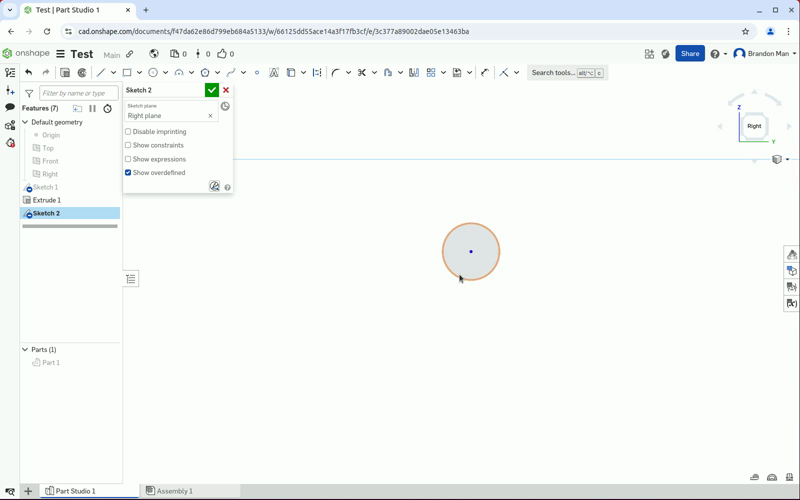
click(459, 274)
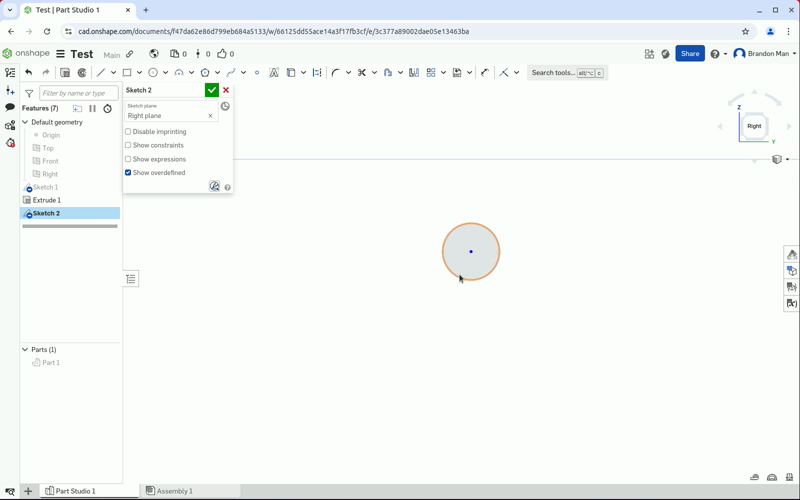
scroll(-6)
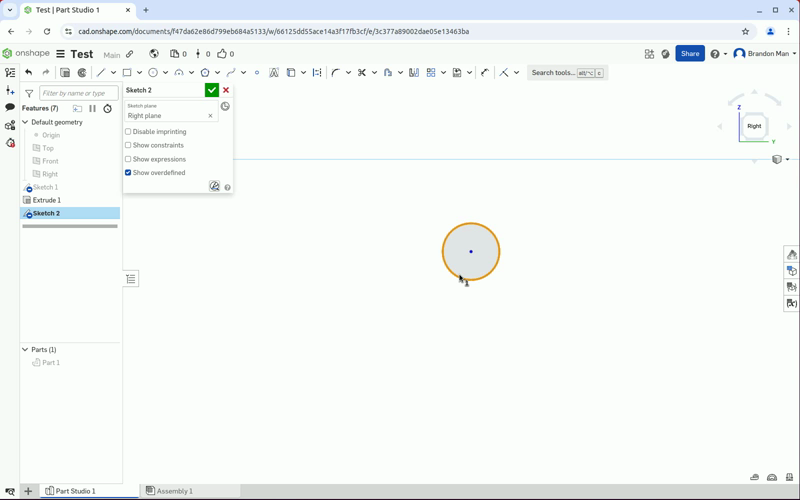
scroll(-6)
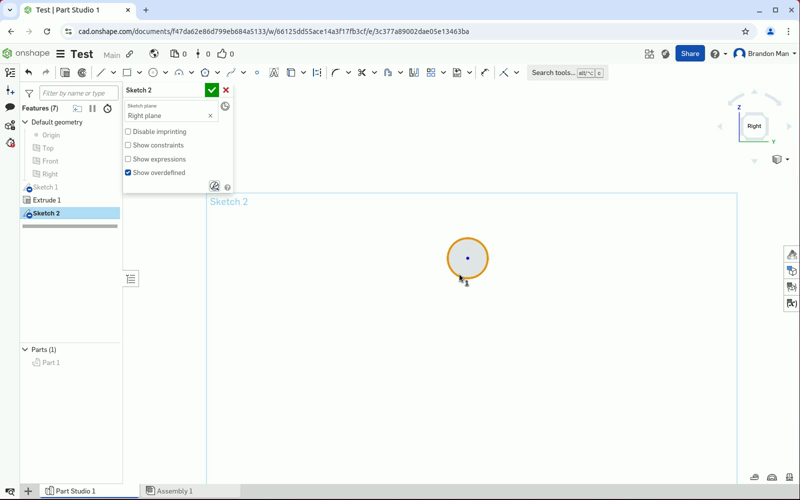
scroll(-6)
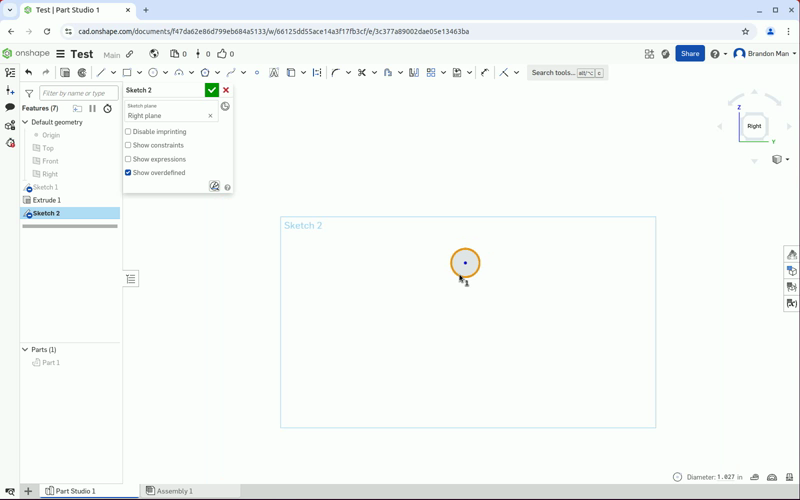
scroll(-6)
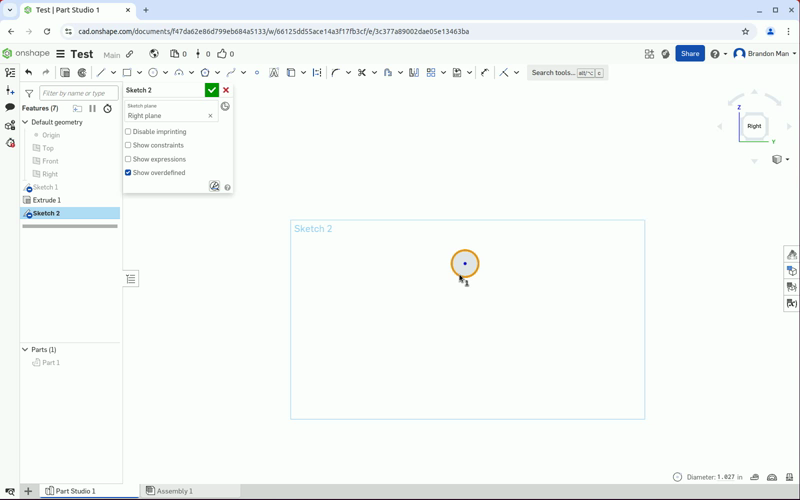
scroll(-6)
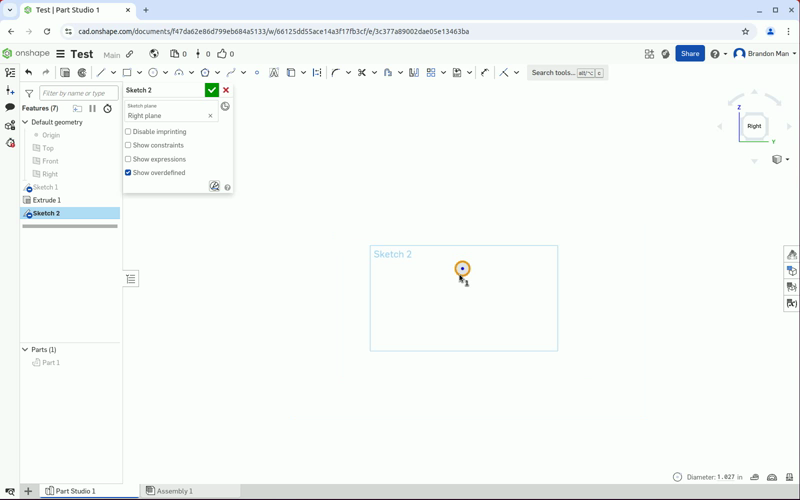
scroll(-6)
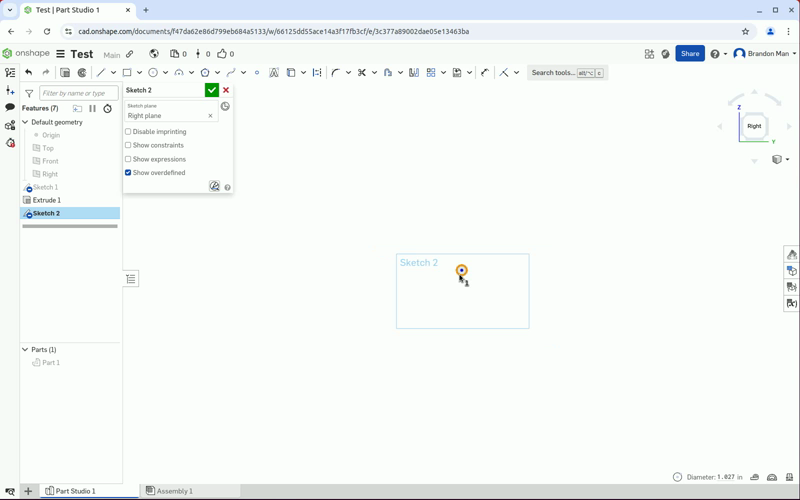
scroll(-6)
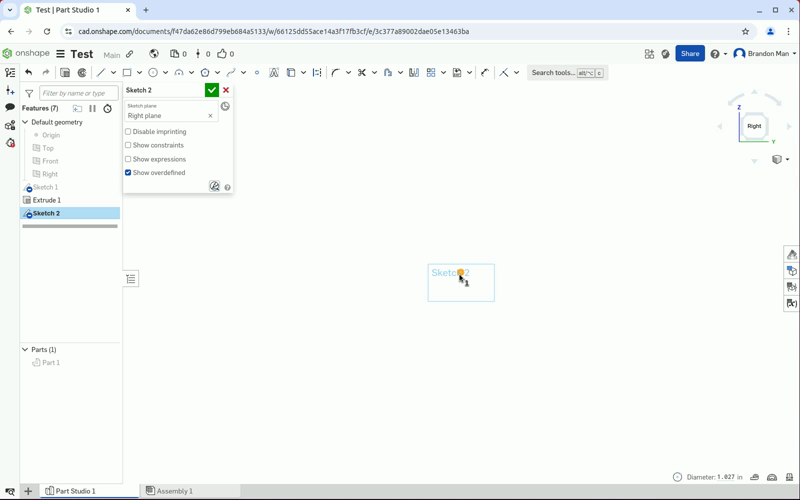
mouse_move(73, 352)
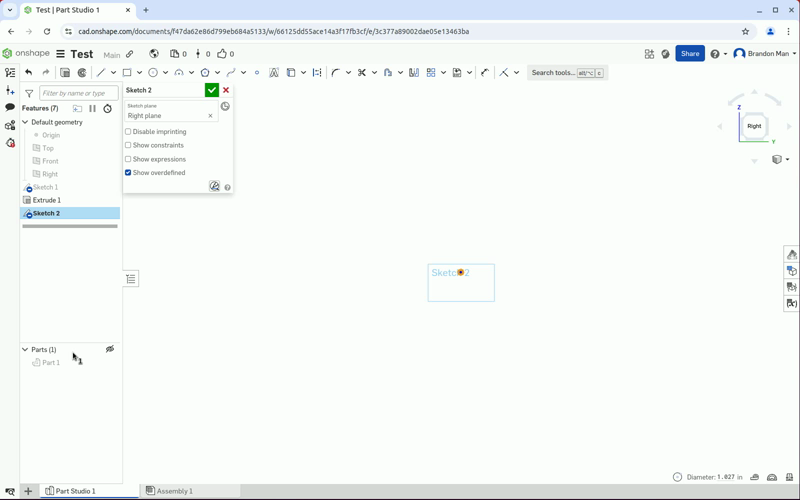
key(shift+y)
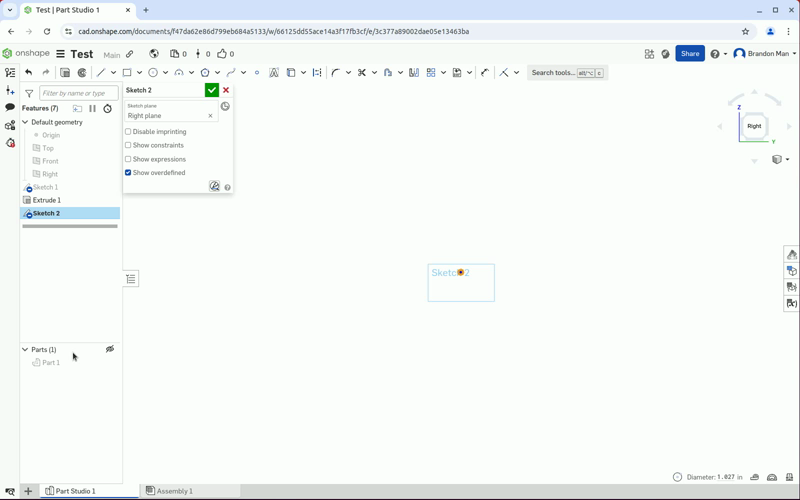
key(shift+e)
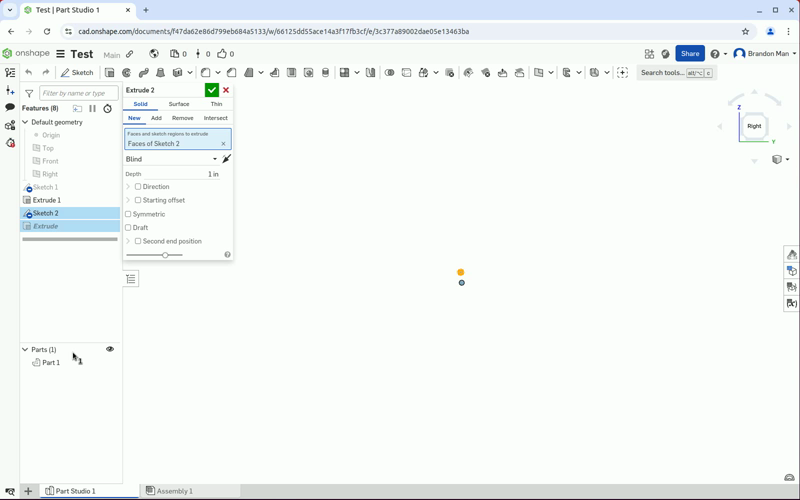
mouse_move(143, 106)
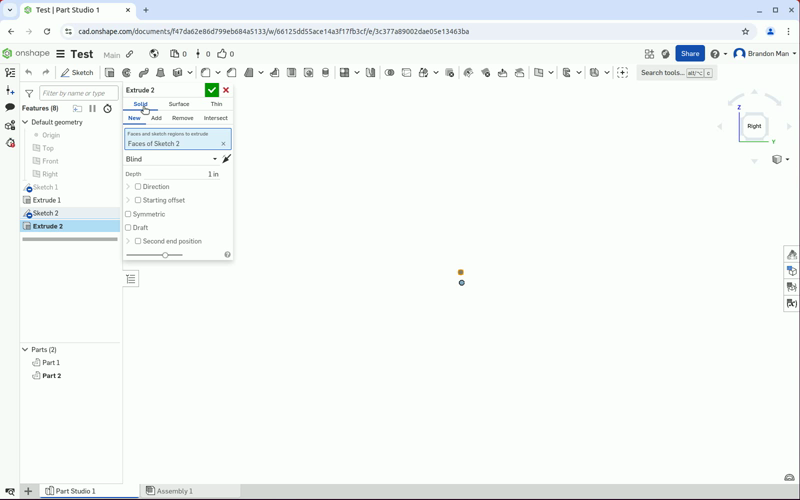
click(143, 106)
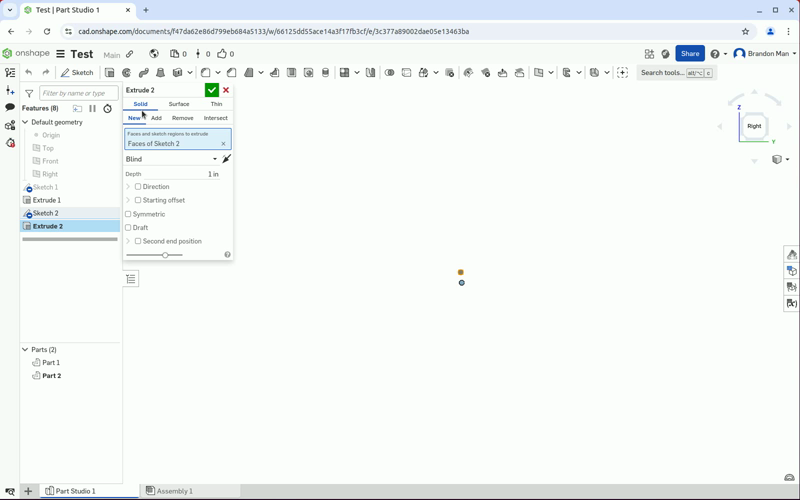
mouse_move(137, 120)
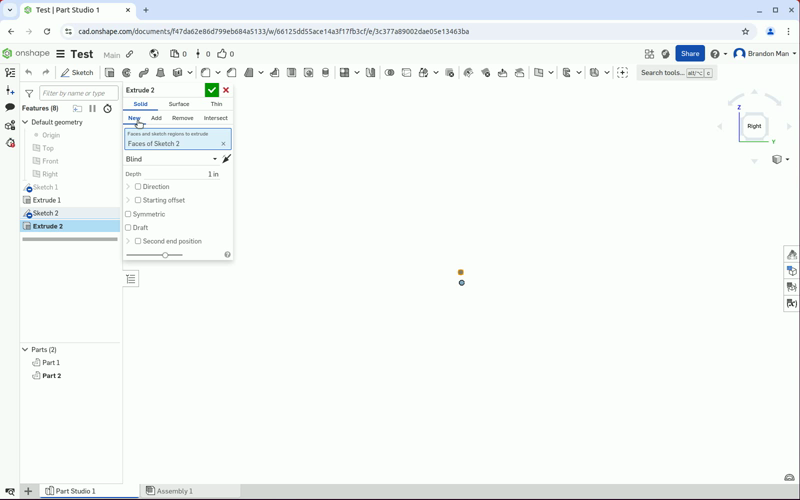
click(137, 120)
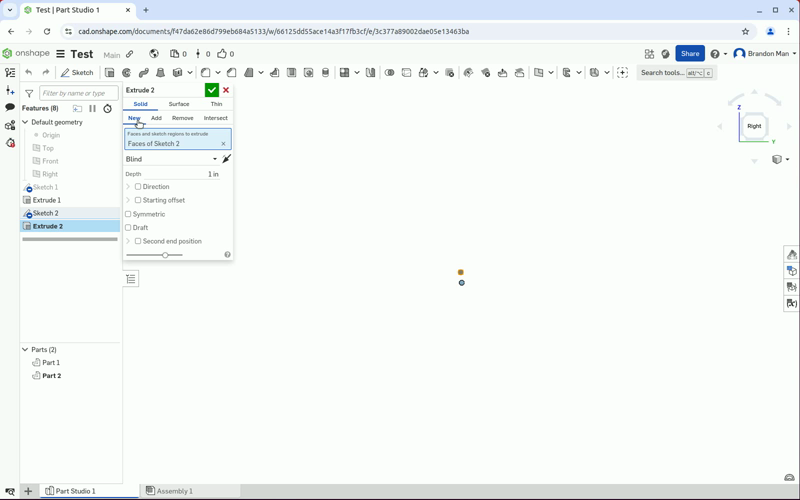
key(tab, 4)
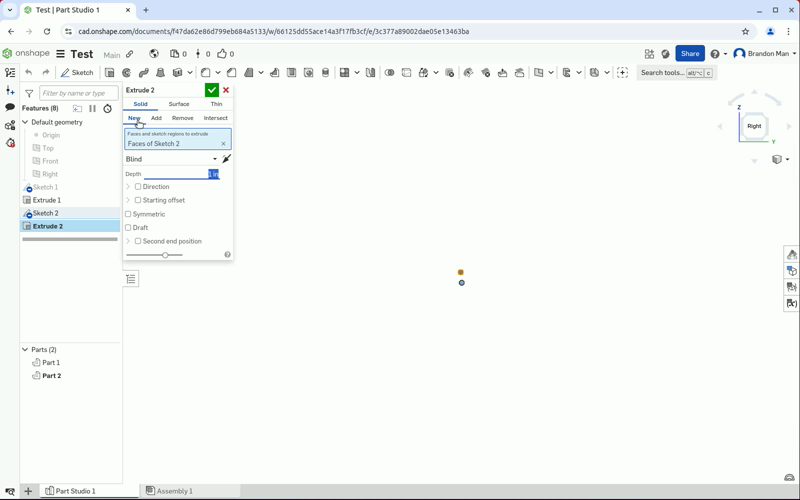
text(23.108)
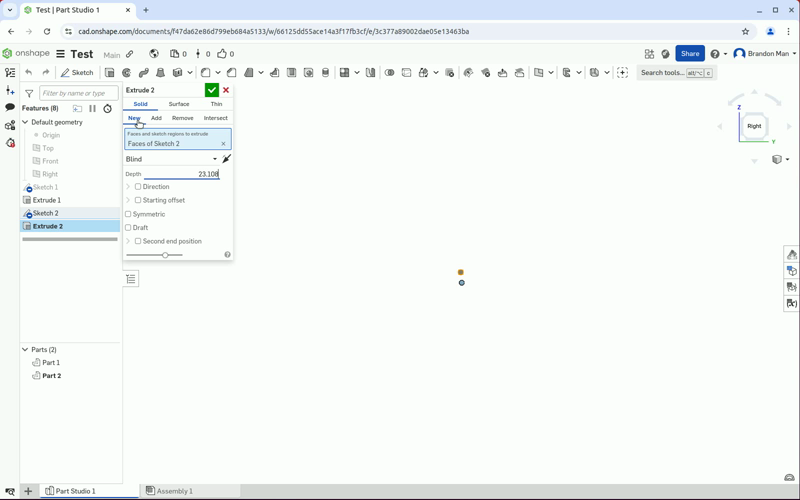
key(enter)
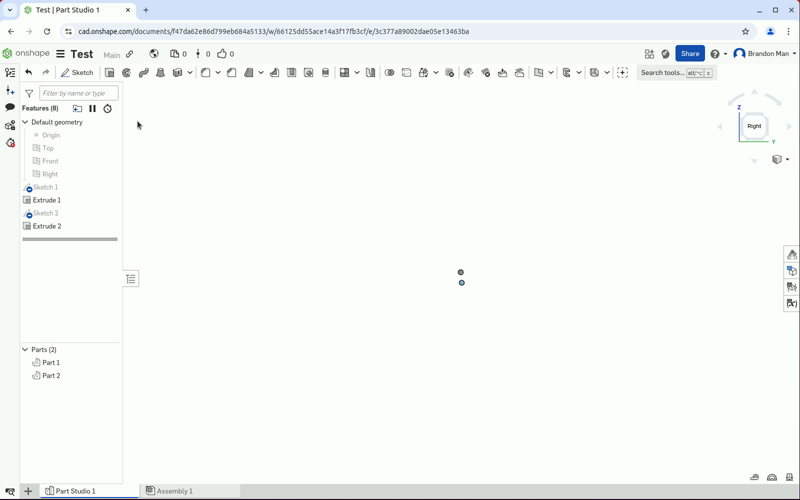
key(shift+h)
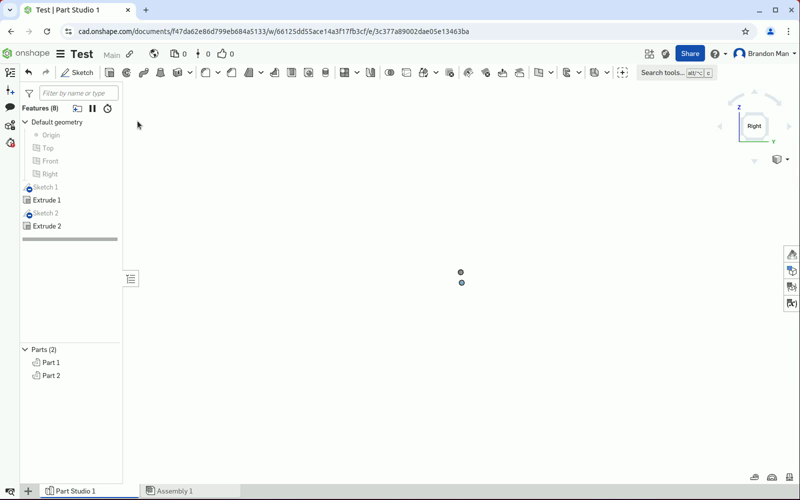
key(shift+h)
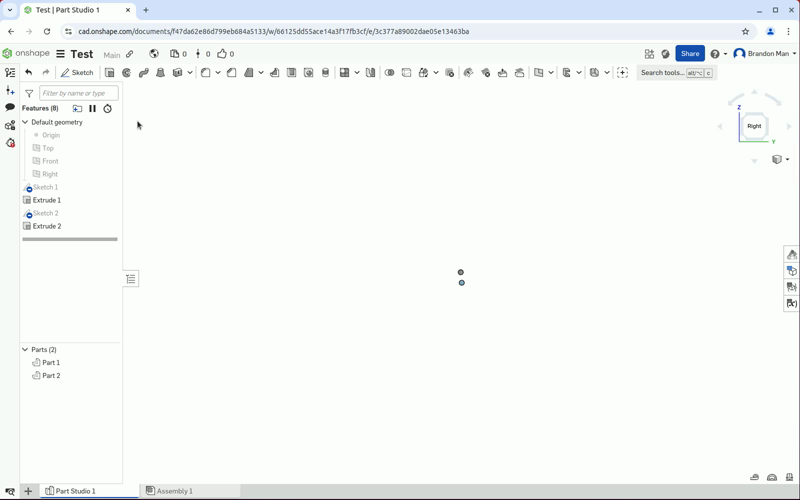
mouse_move(73, 189)
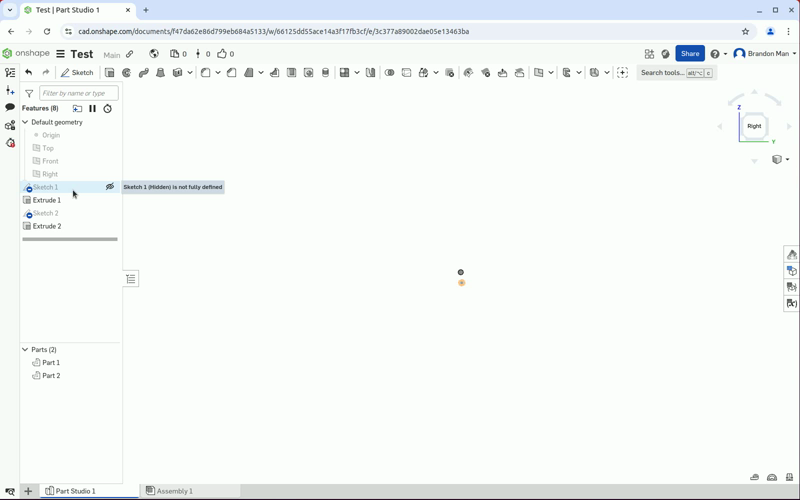
click(73, 189)
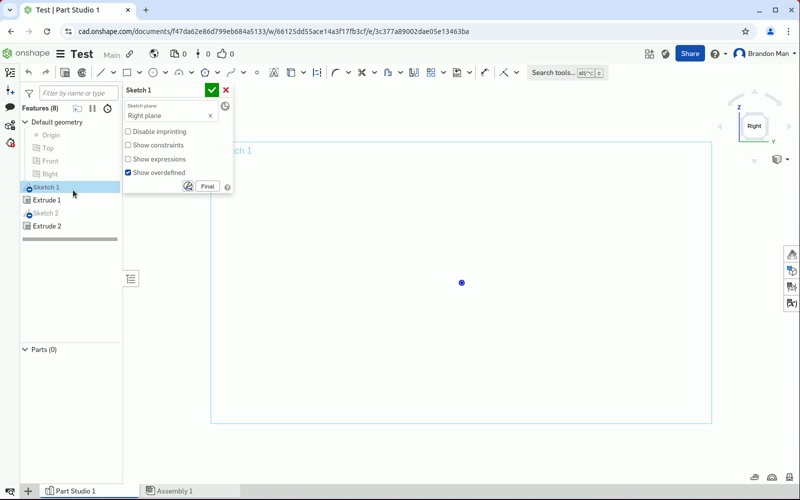
mouse_move(229, 92)
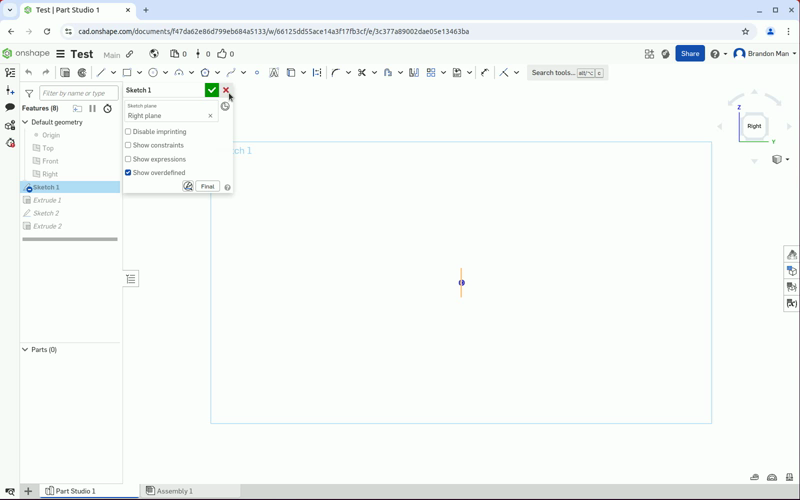
click(229, 92)
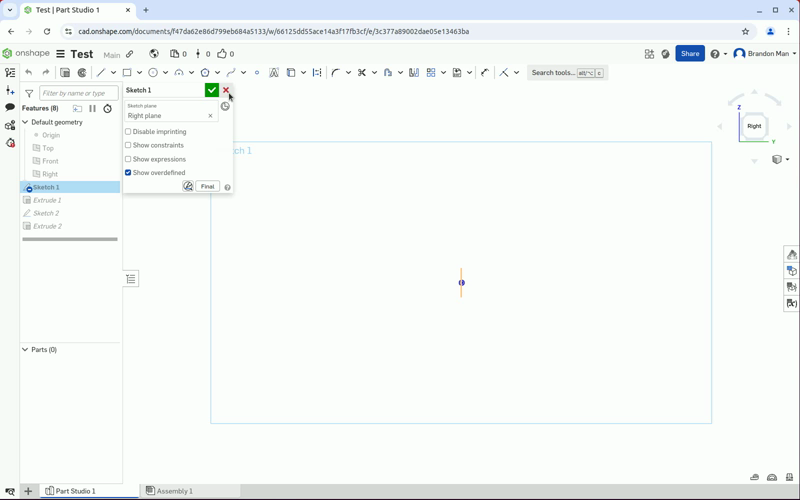
key(shift+s)
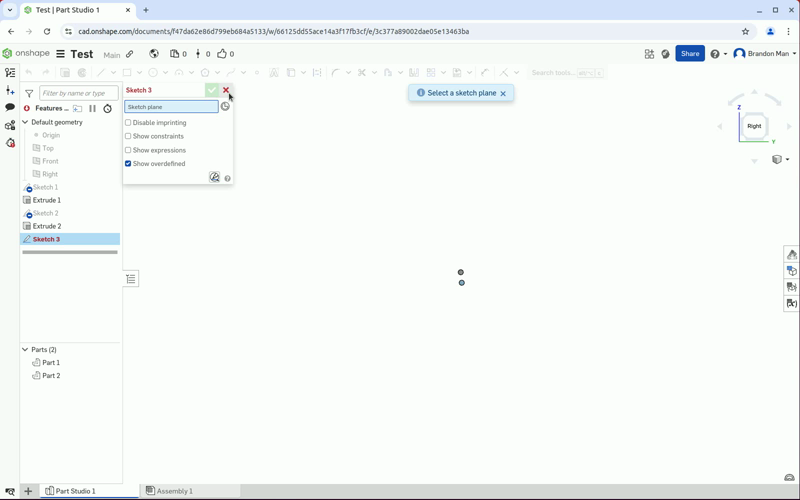
mouse_move(73, 176)
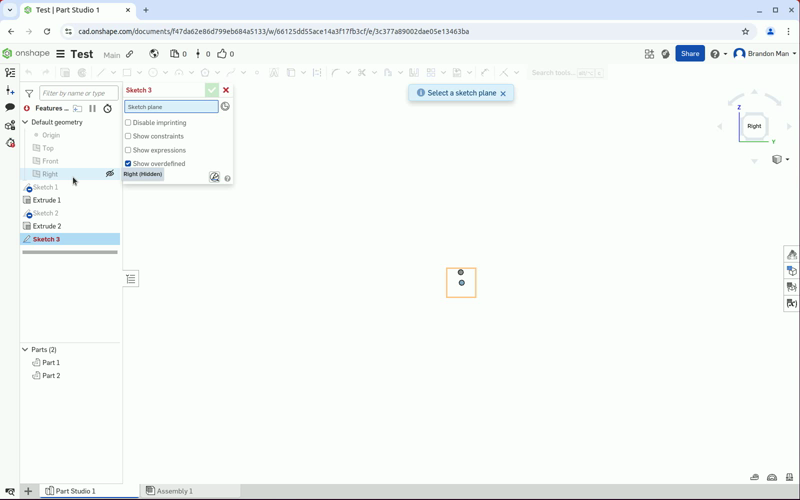
click(73, 176)
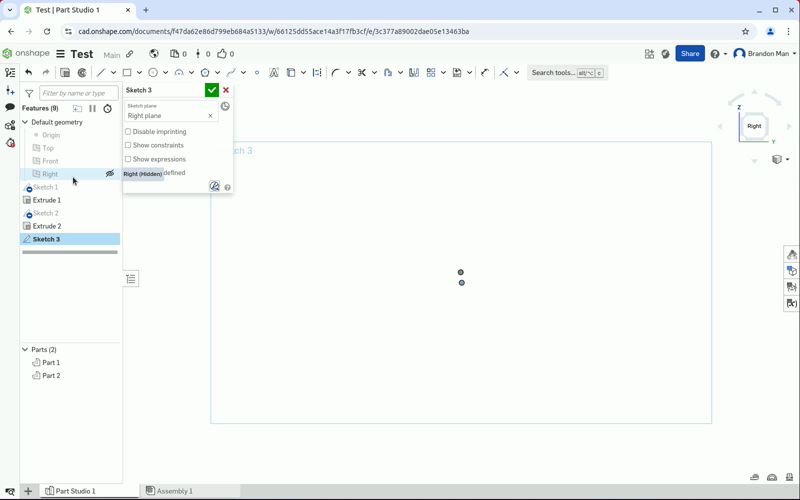
mouse_move(73, 352)
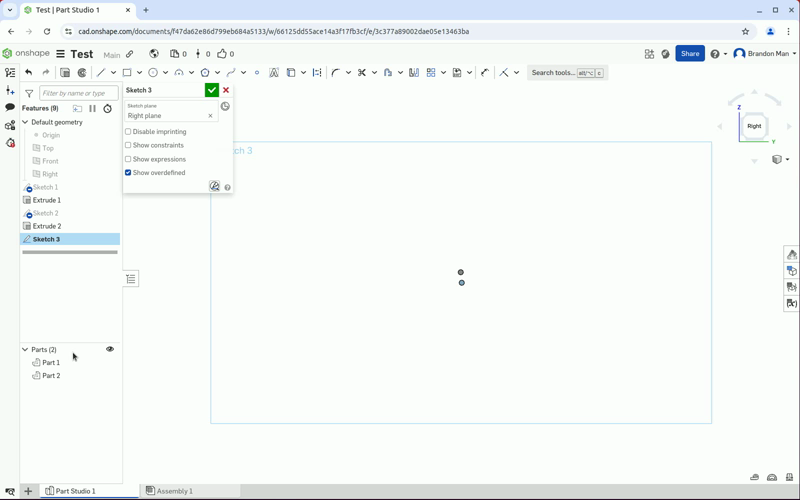
key(y)
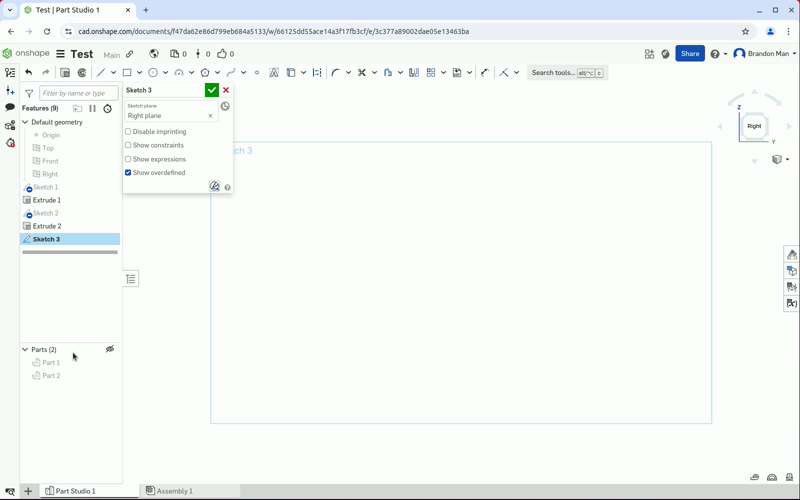
key(c)
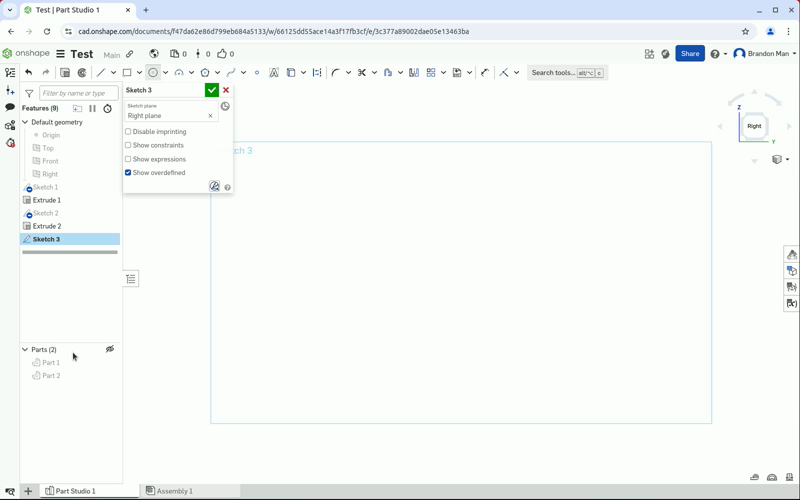
key_down(shift)
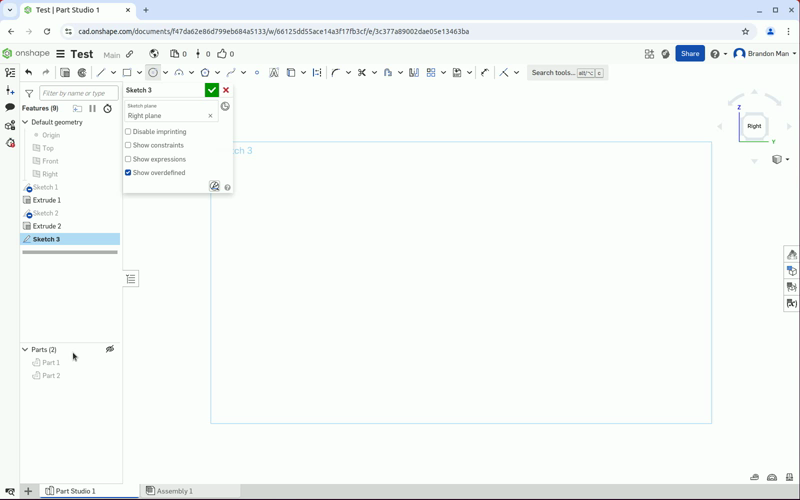
mouse_move(460, 291)
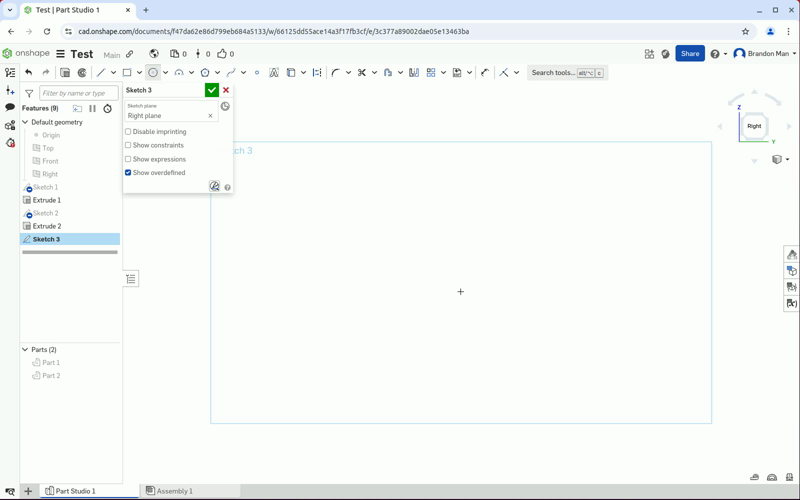
click(460, 291)
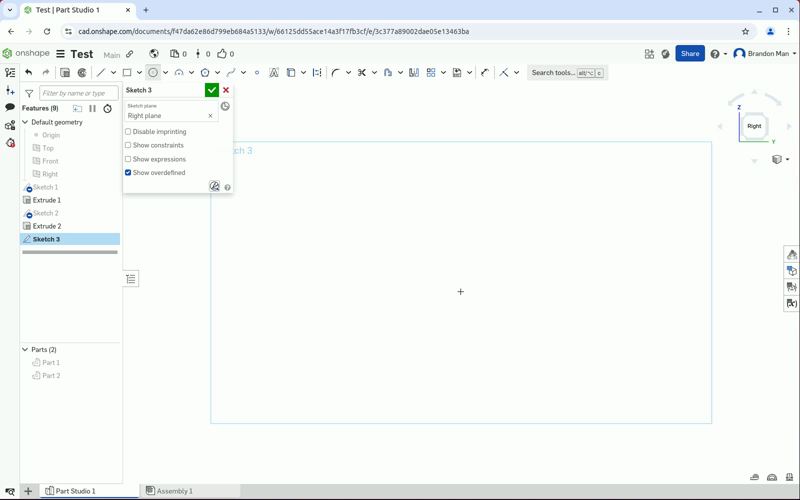
key_up(shift)
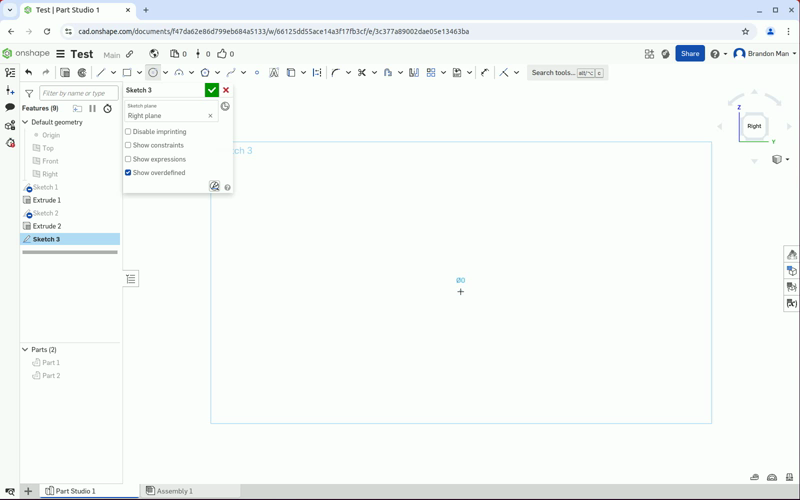
mouse_move(461, 291)
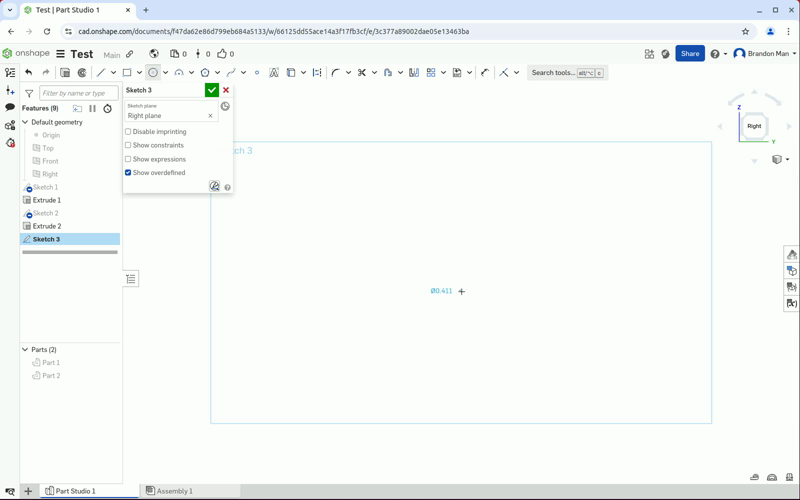
scroll(6)
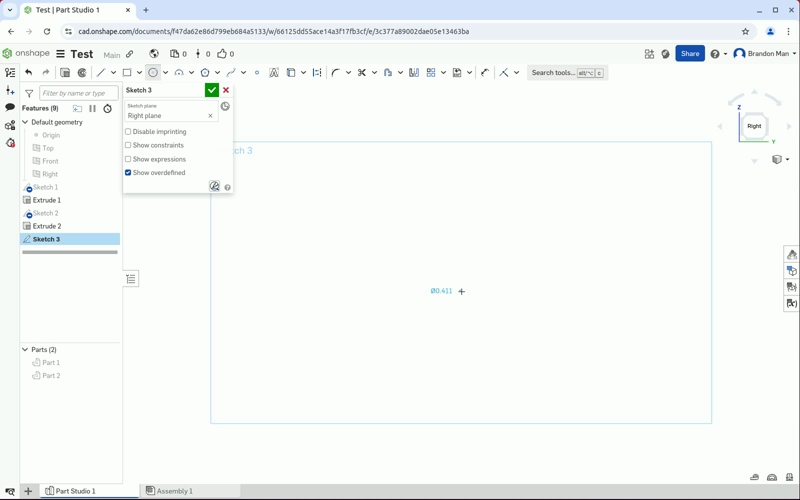
scroll(6)
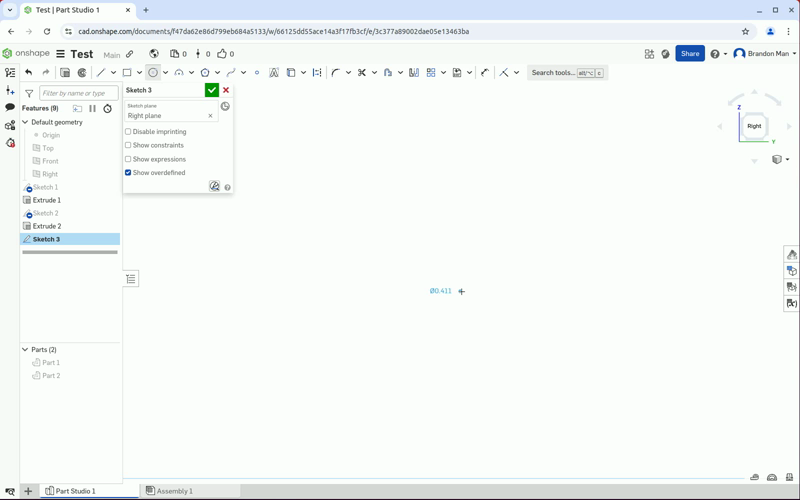
scroll(6)
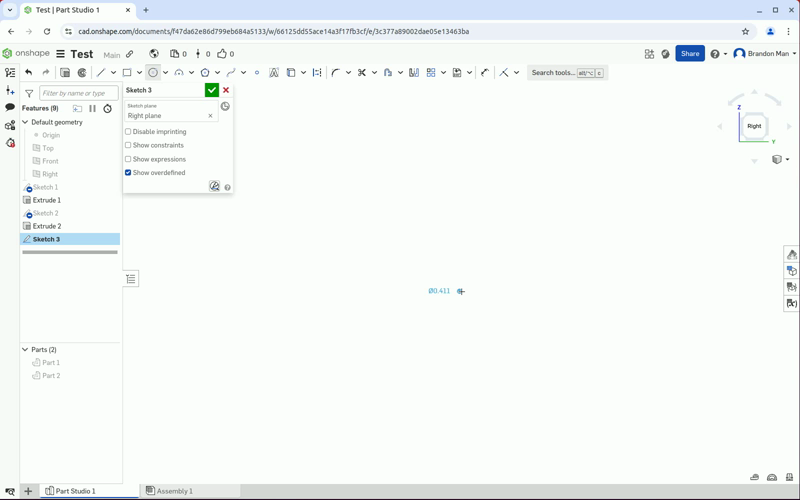
scroll(6)
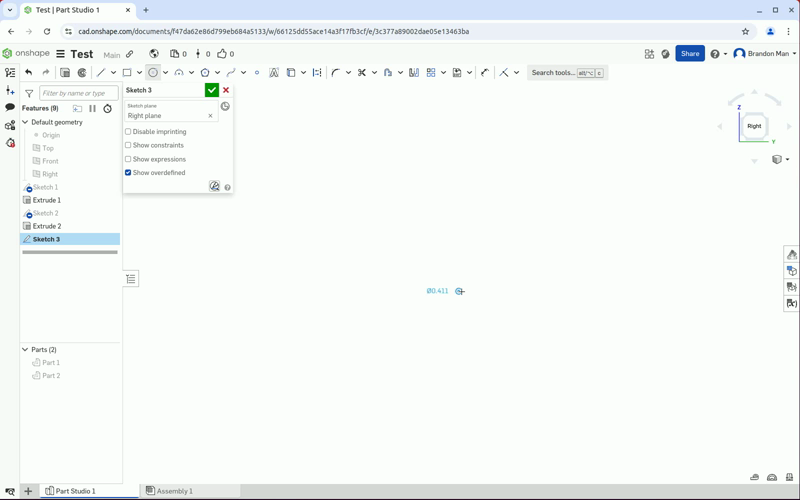
scroll(6)
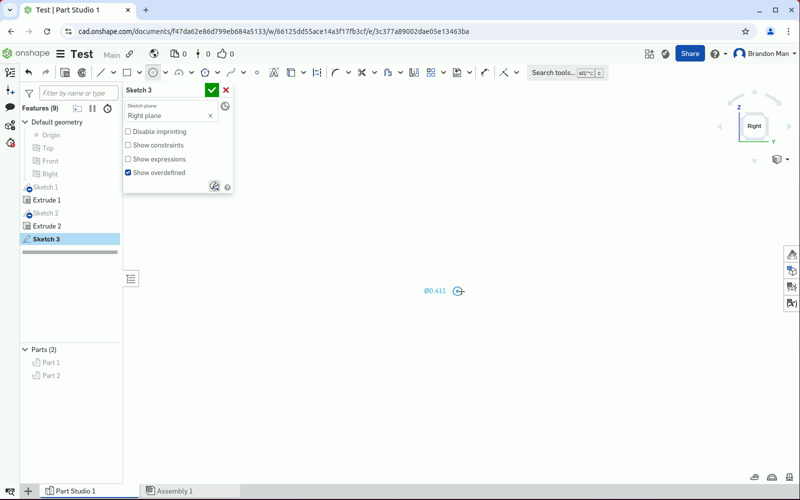
scroll(6)
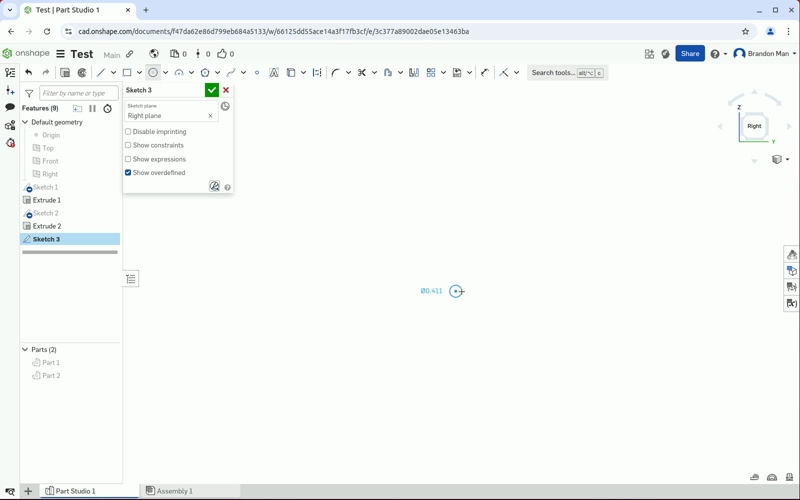
scroll(6)
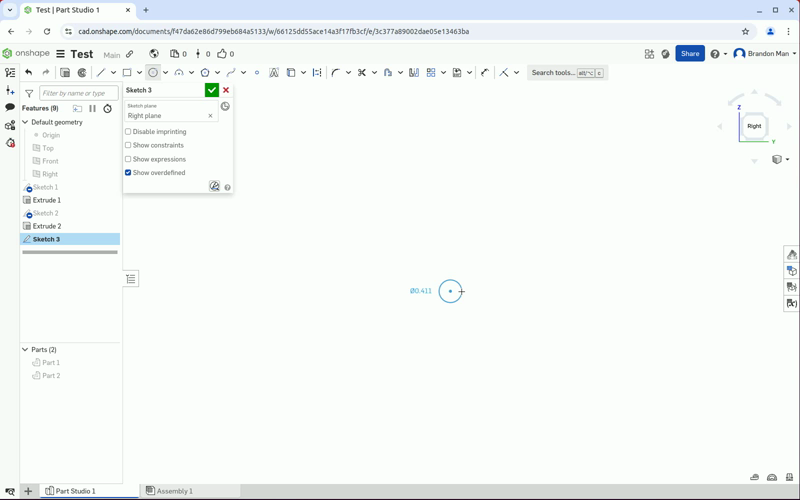
click(461, 291)
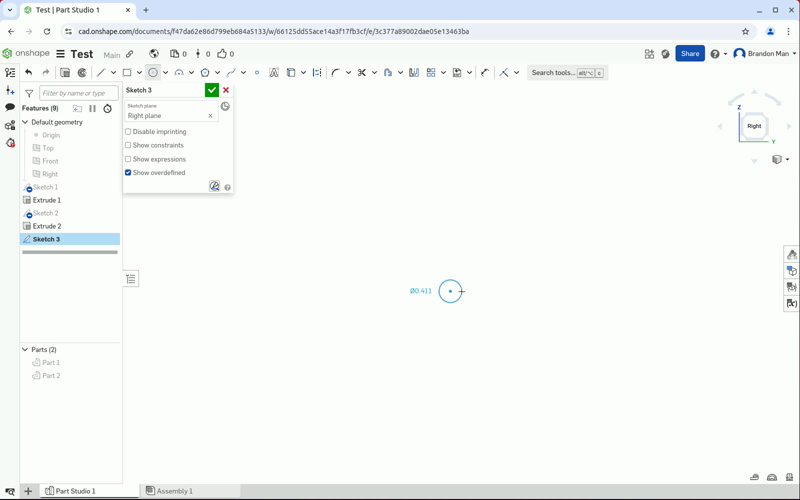
scroll(-6)
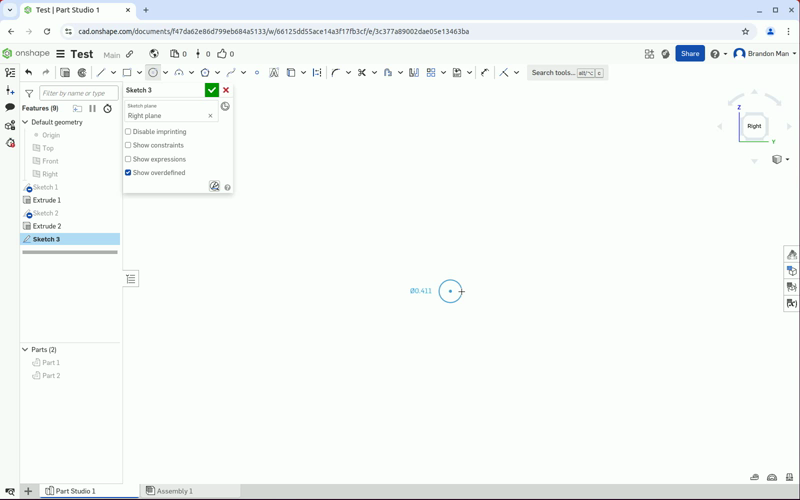
scroll(-6)
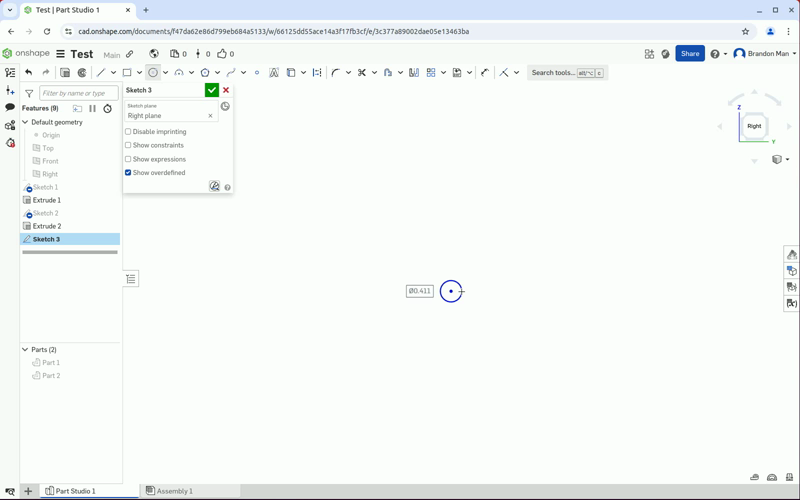
scroll(-6)
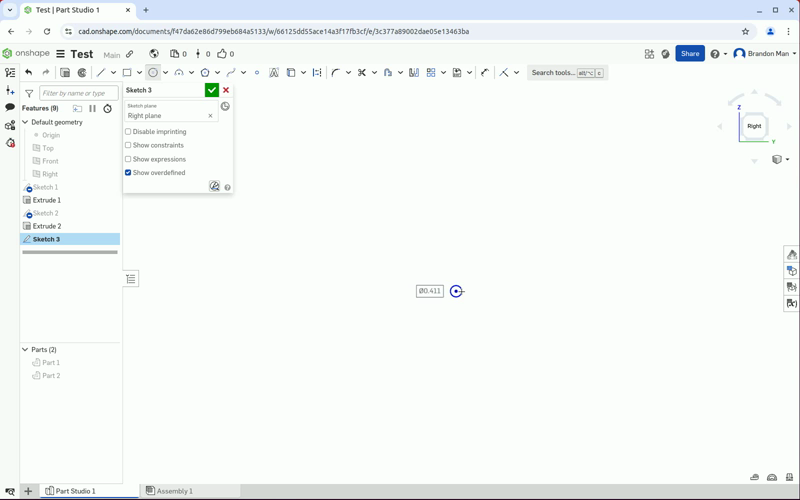
scroll(-6)
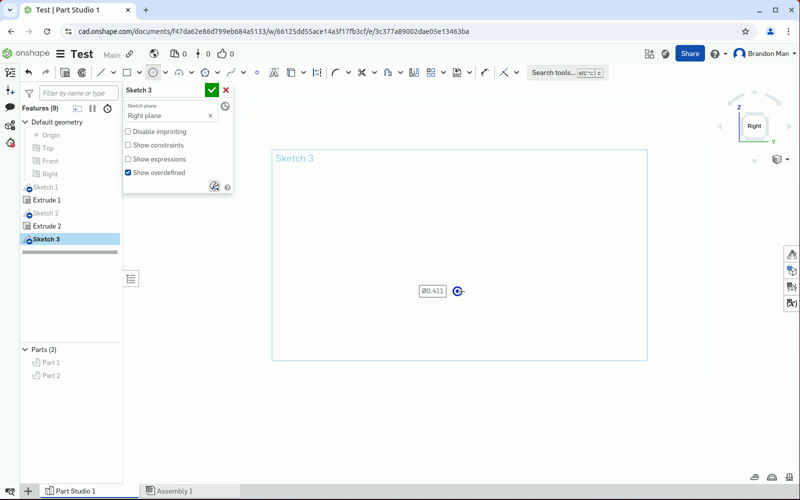
scroll(-6)
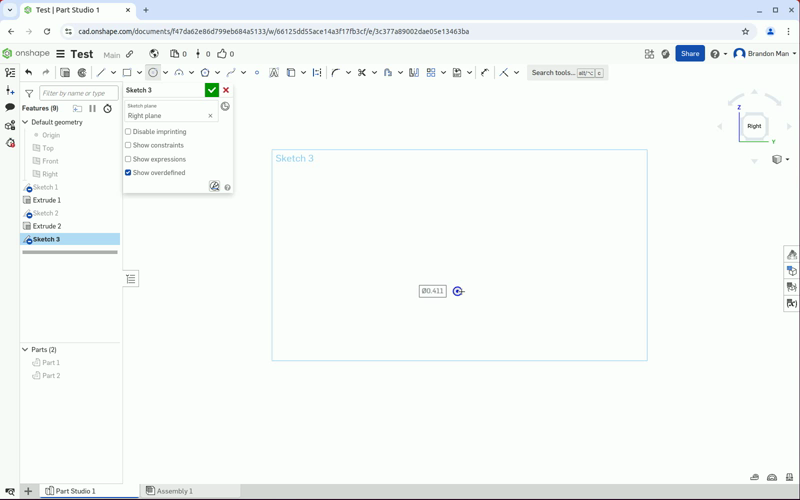
scroll(-6)
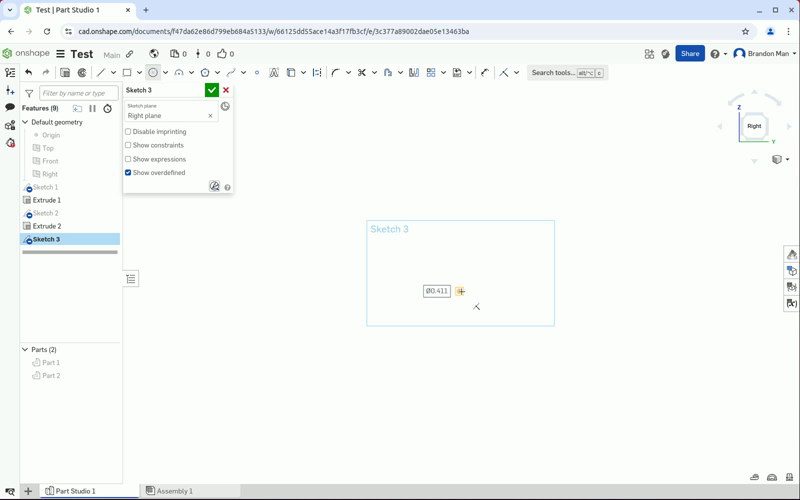
scroll(-6)
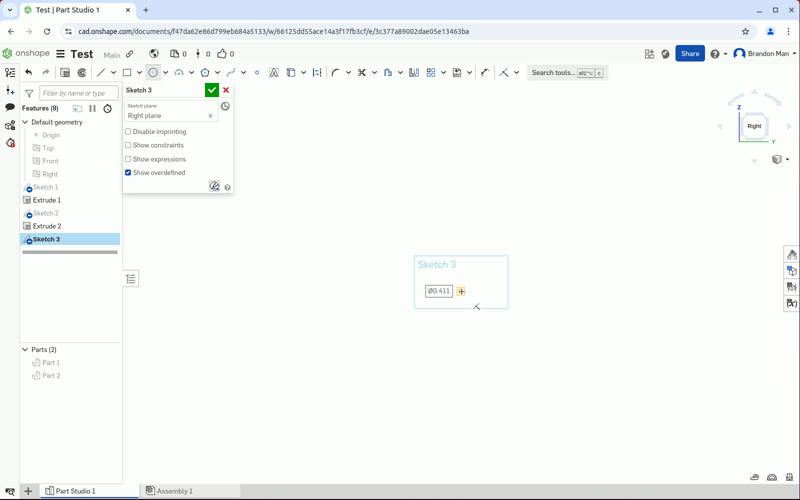
key(esc)
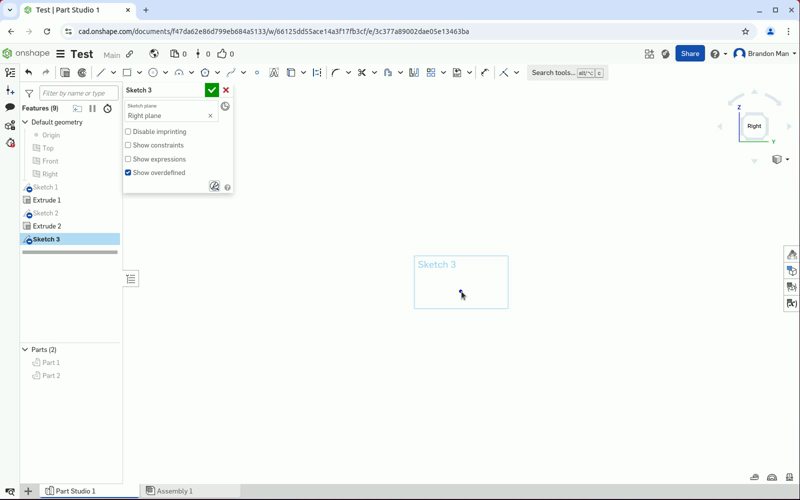
mouse_move(460, 290)
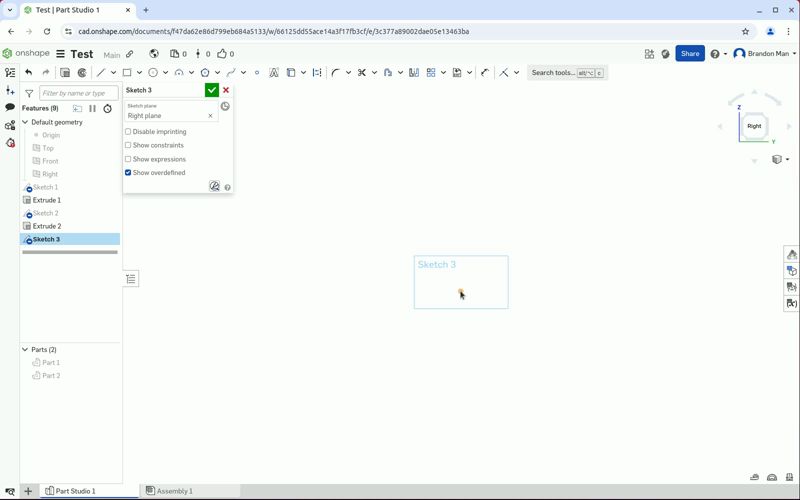
scroll(6)
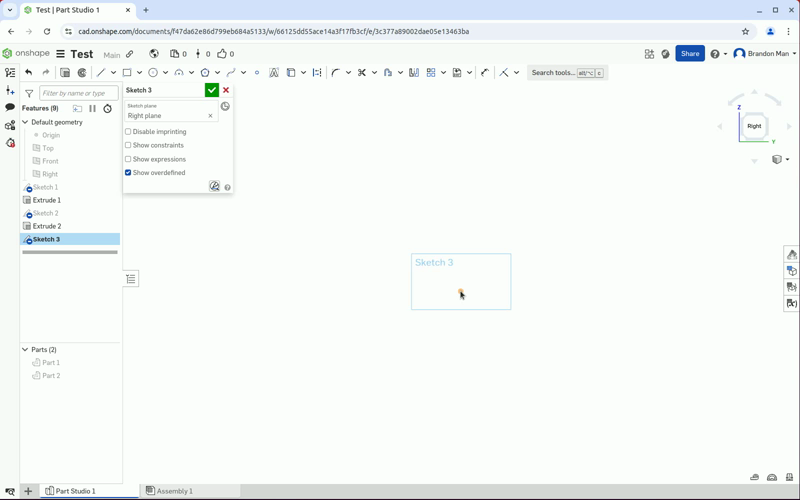
scroll(6)
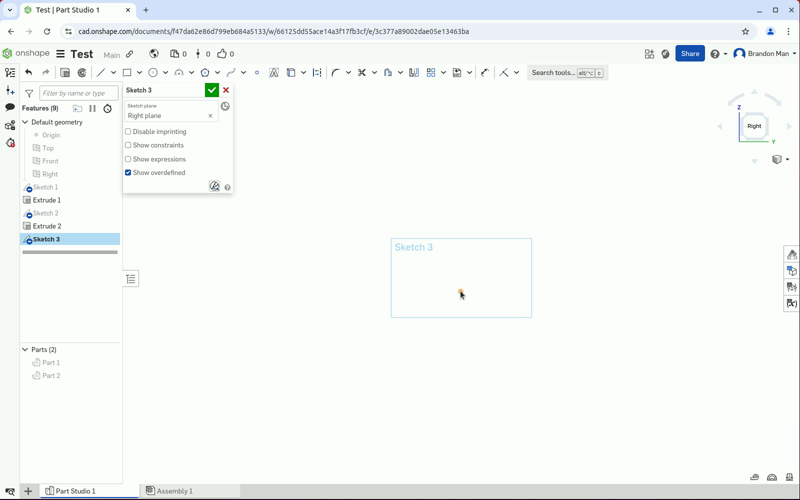
scroll(6)
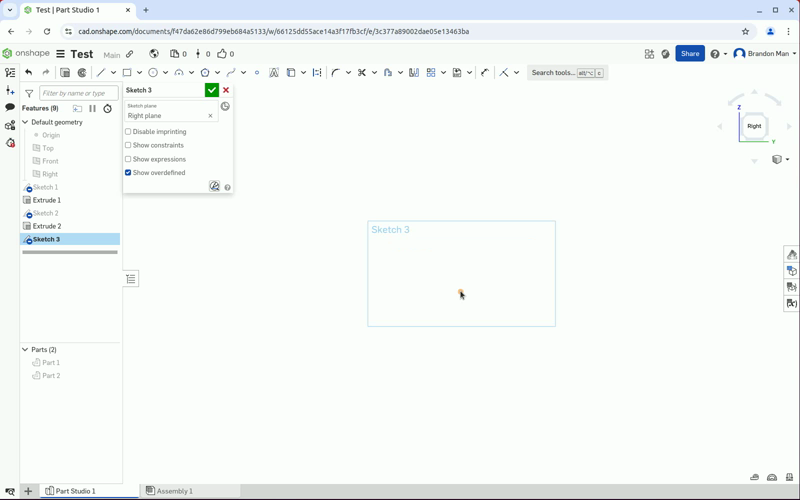
scroll(6)
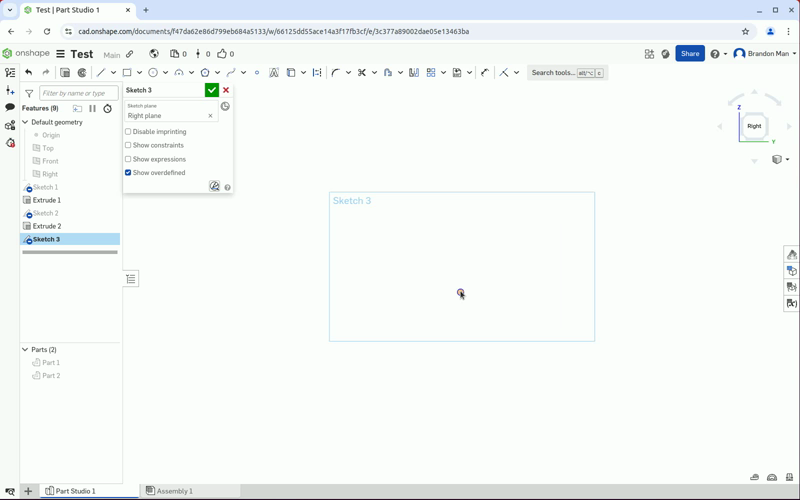
scroll(6)
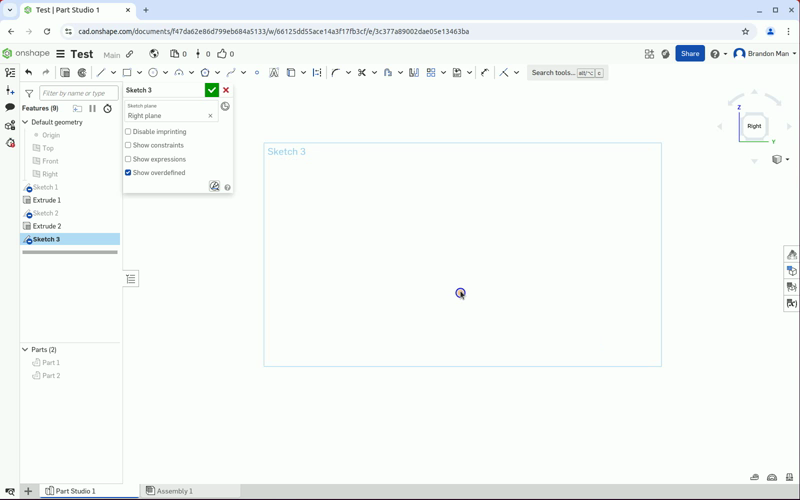
scroll(6)
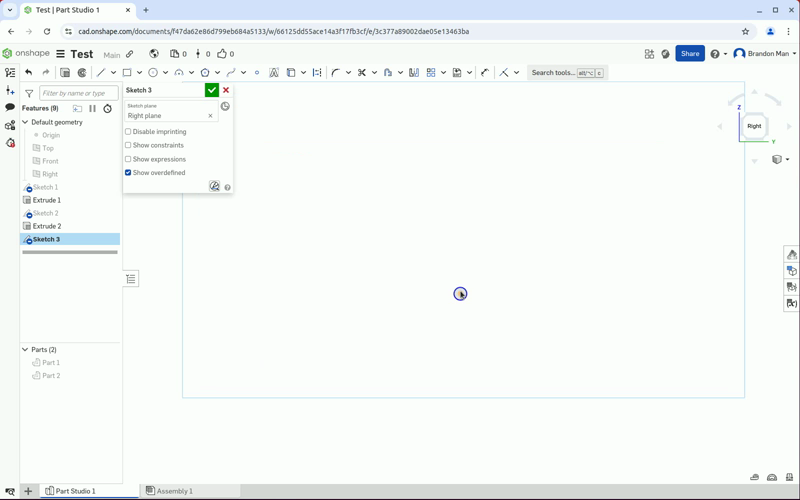
scroll(6)
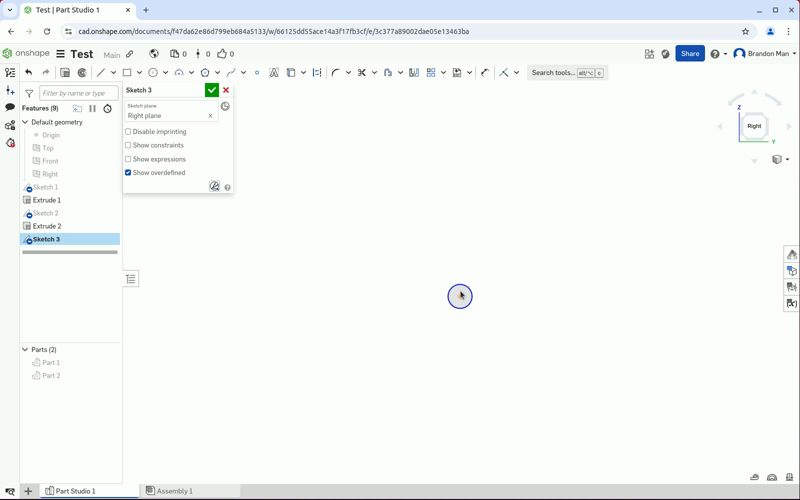
click(460, 290)
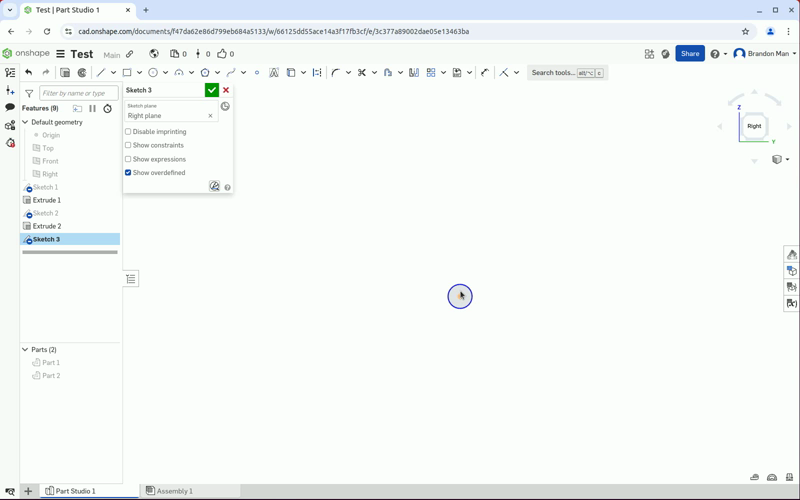
scroll(-6)
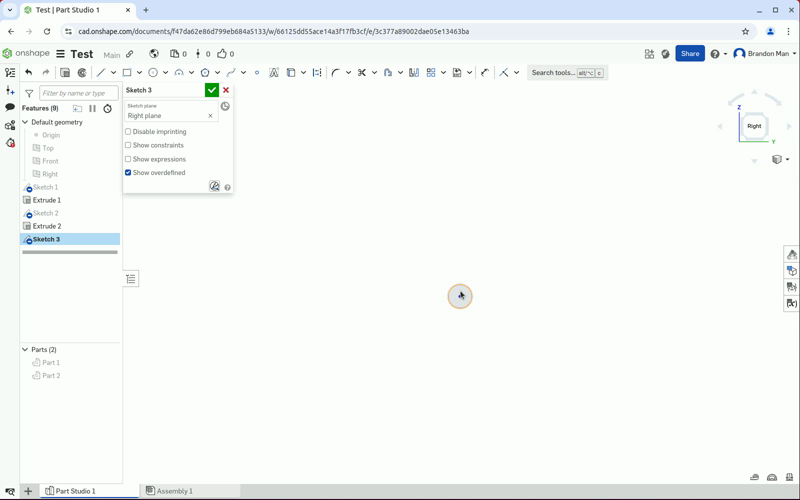
scroll(-6)
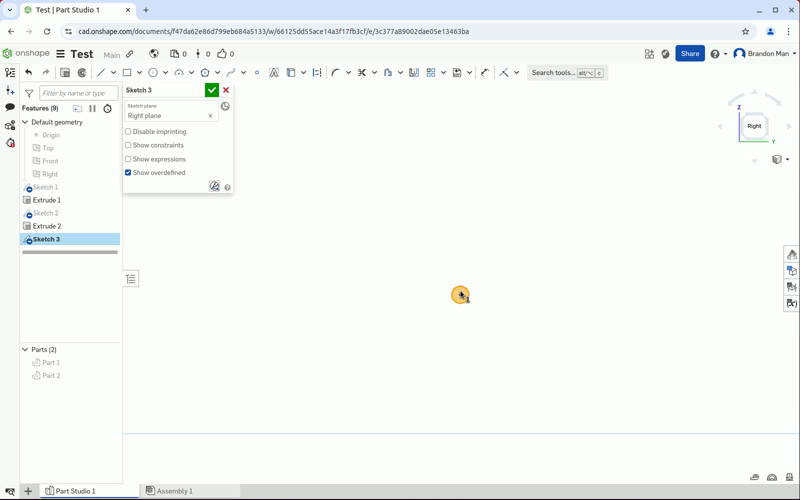
scroll(-6)
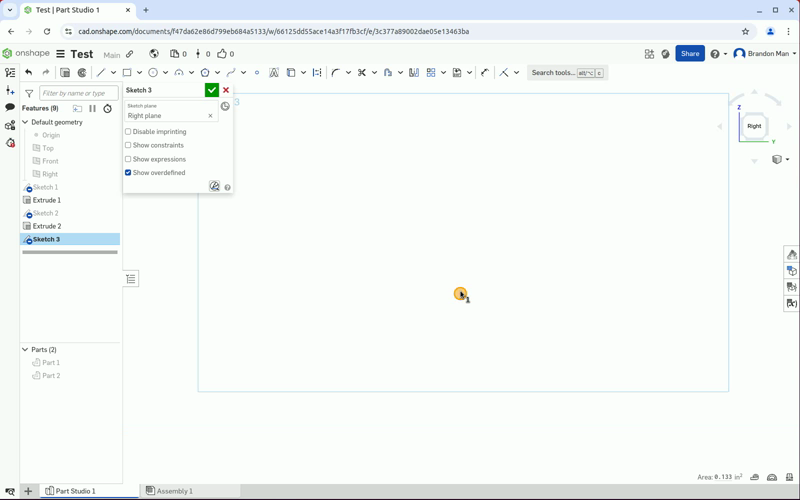
scroll(-6)
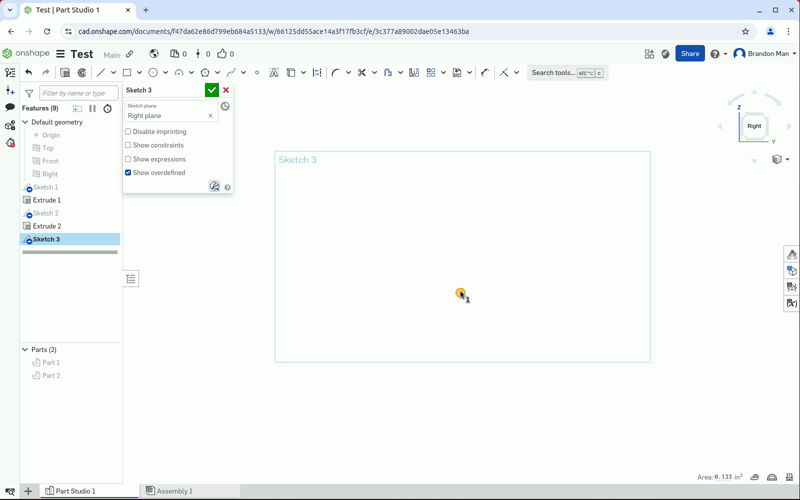
scroll(-6)
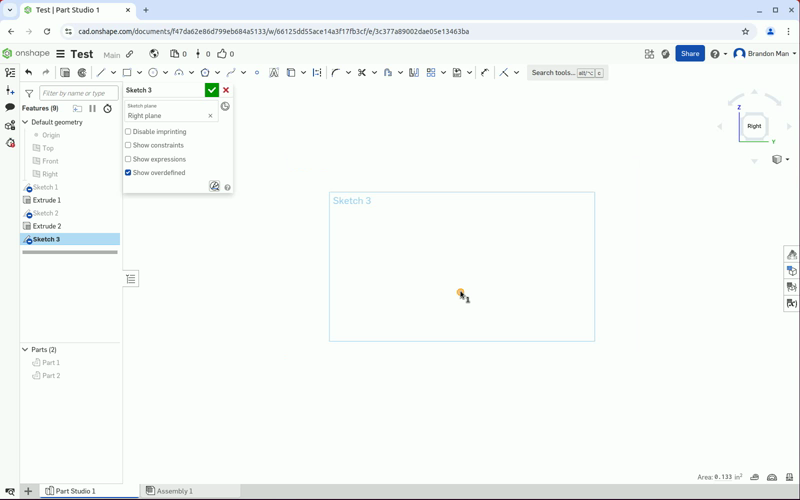
scroll(-6)
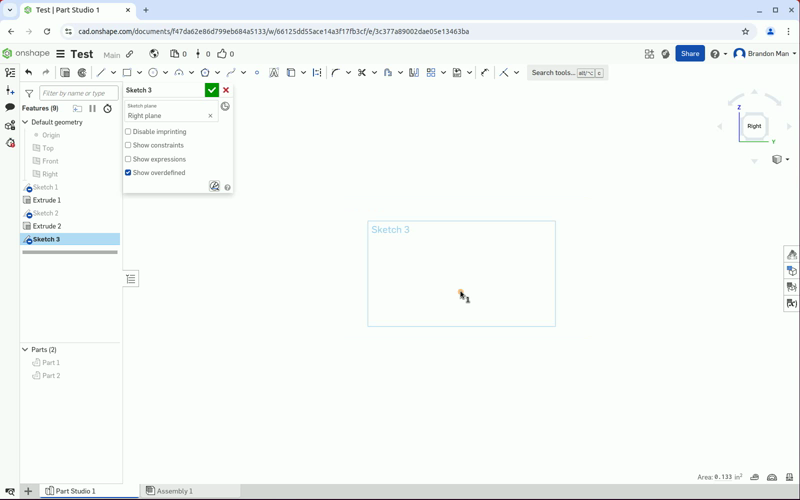
scroll(-6)
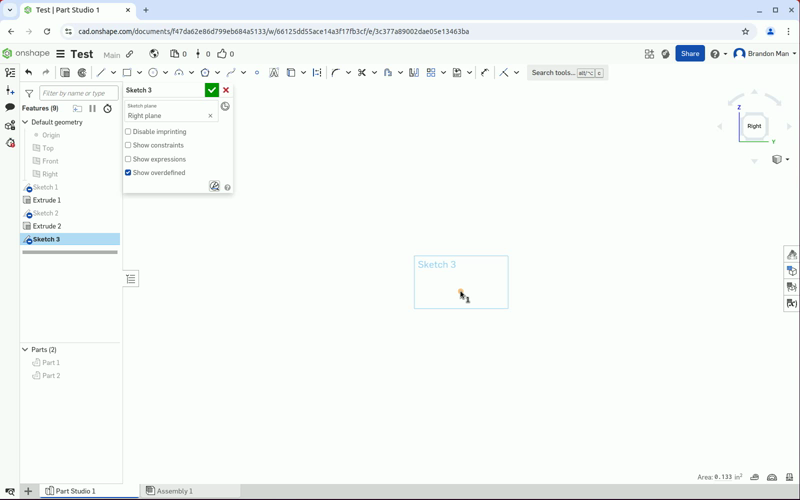
mouse_move(73, 352)
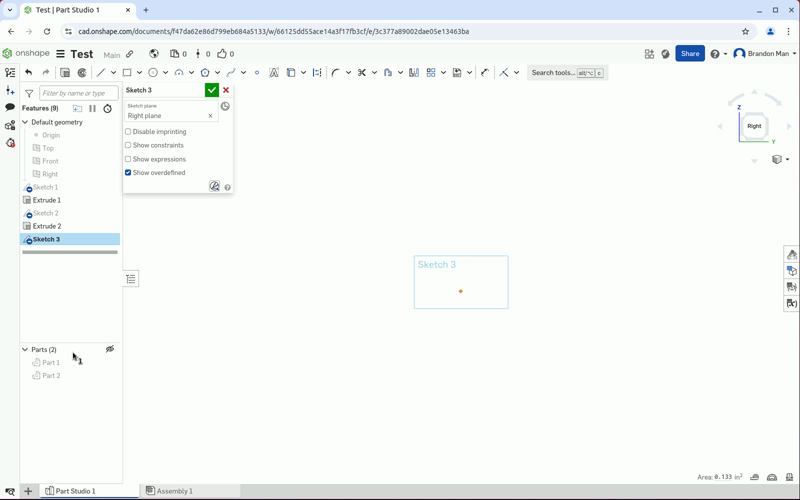
key(shift+y)
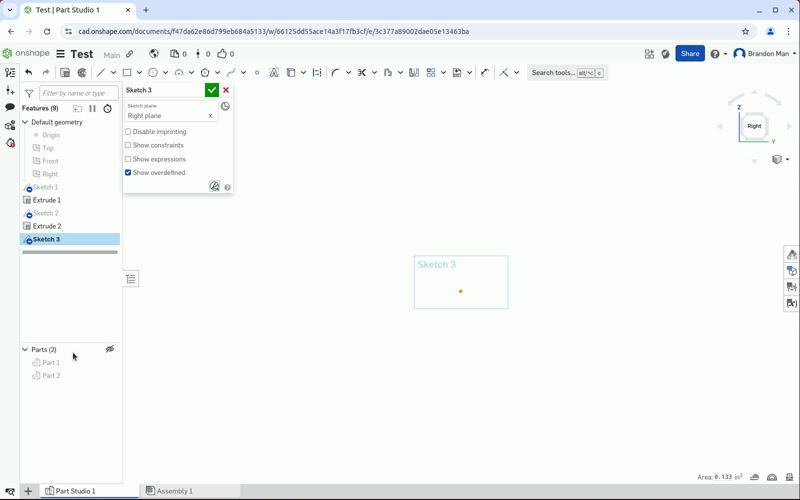
key(shift+e)
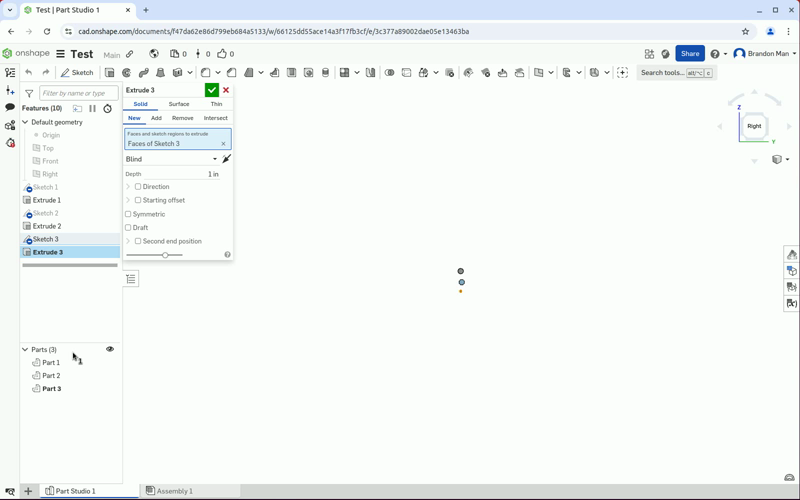
mouse_move(143, 106)
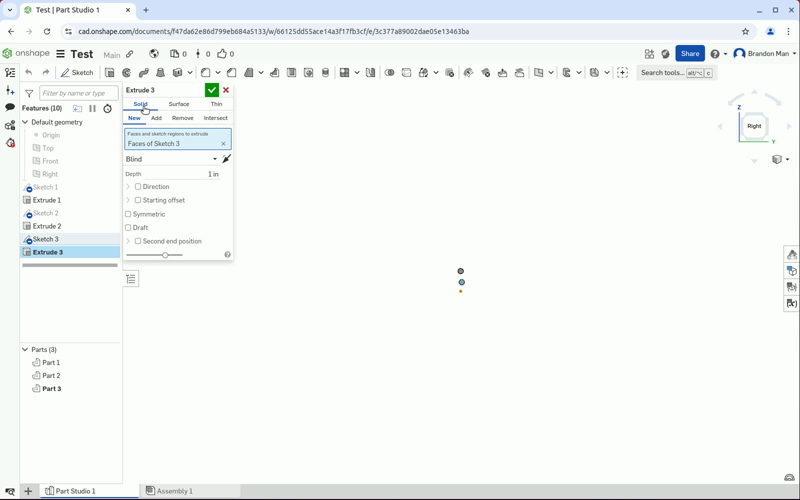
click(143, 106)
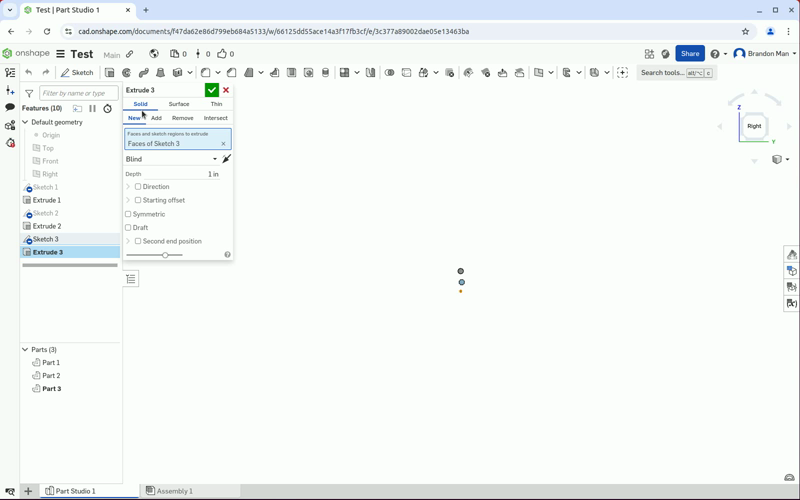
mouse_move(137, 120)
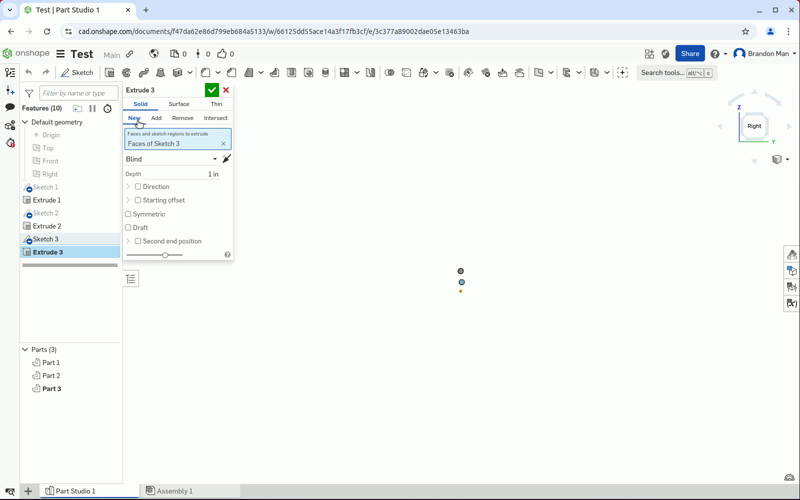
click(137, 120)
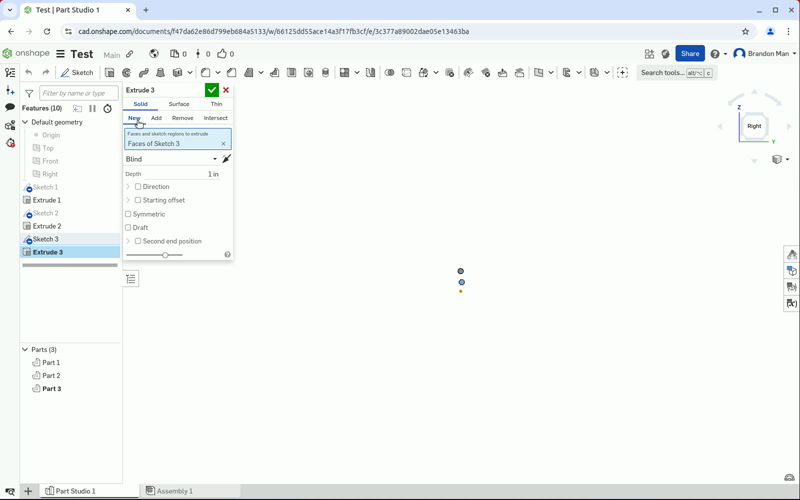
key(tab, 4)
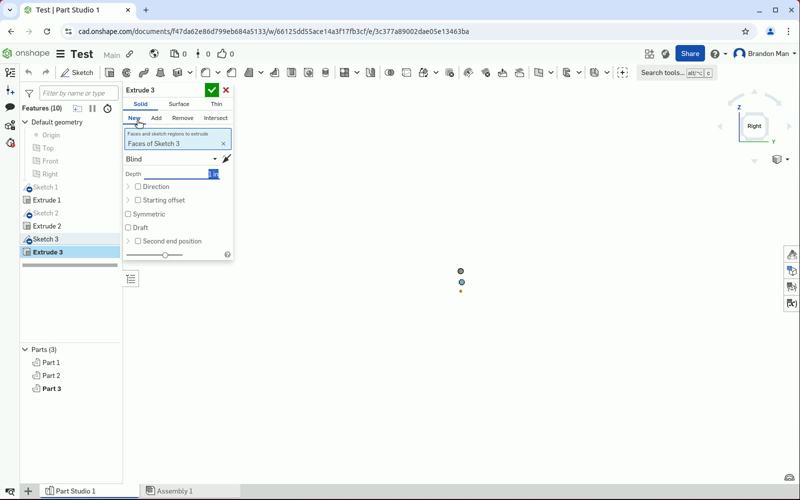
text(7.703)
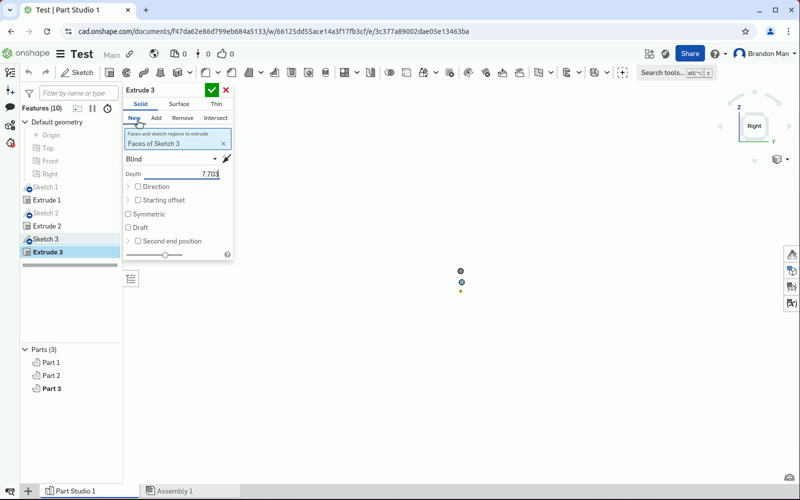
key(enter)
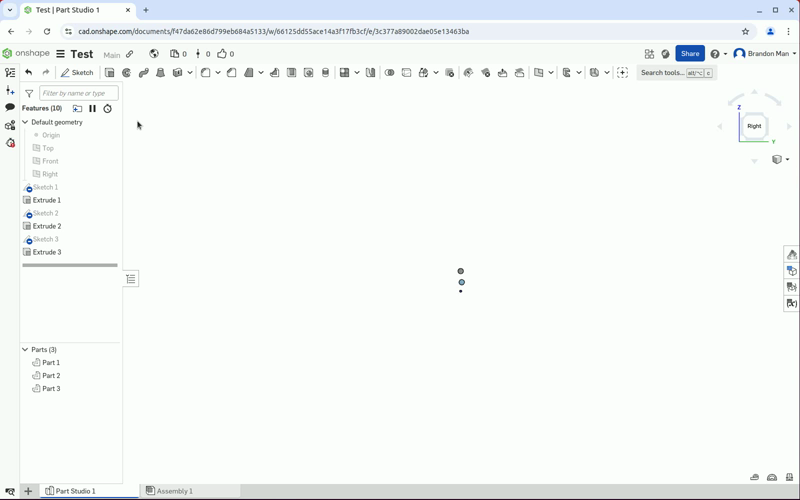
key(shift+h)
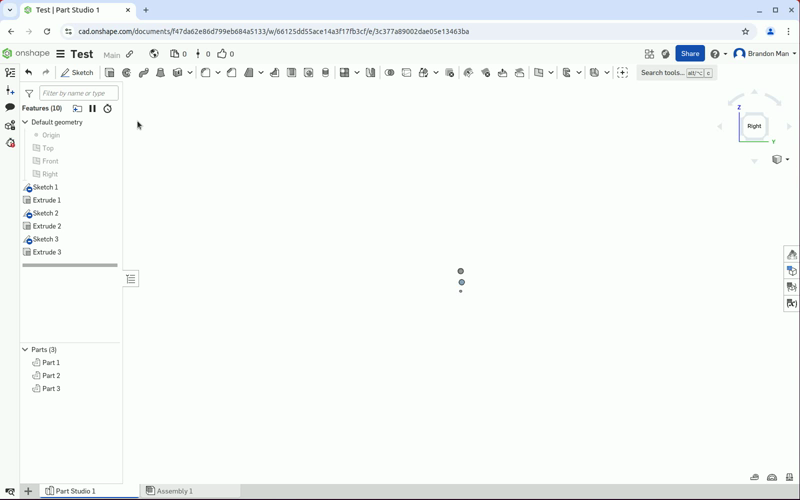
key(shift+h)
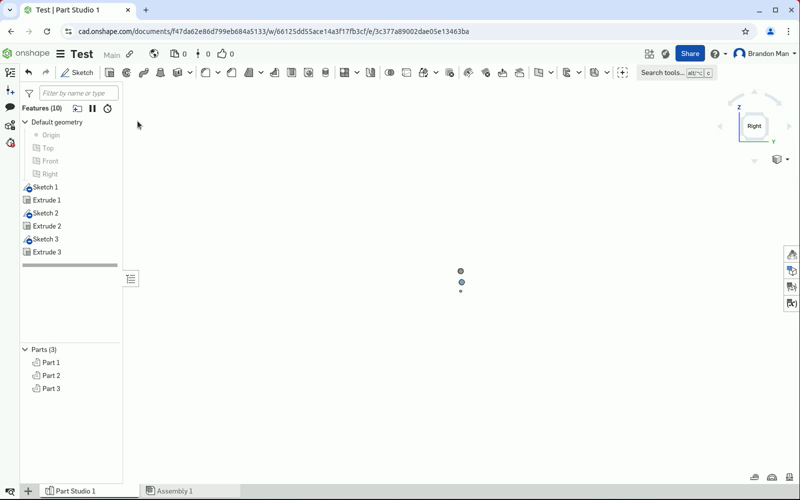
key(shift+7)
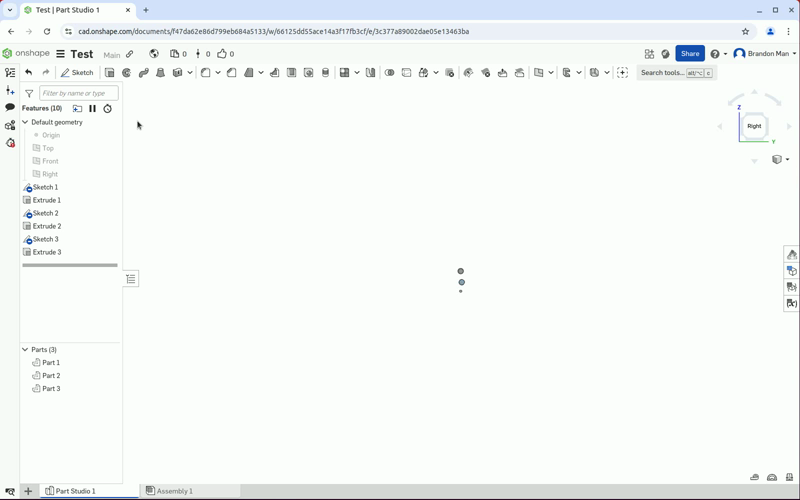
key(right, 2)
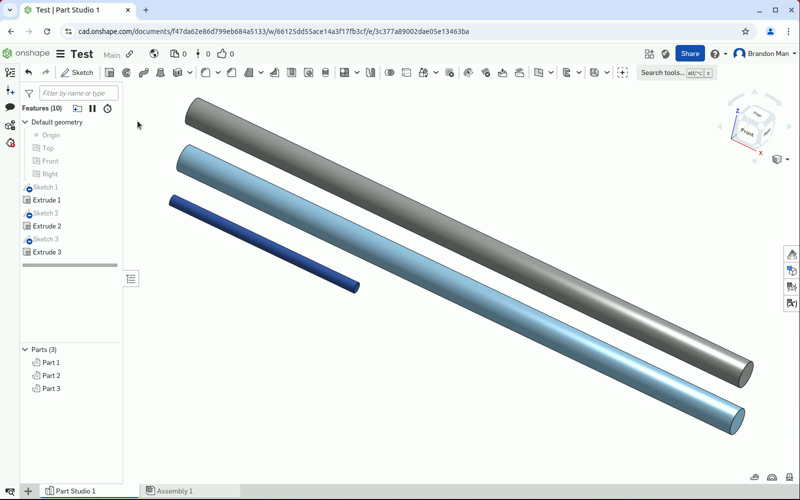
key(down, 2)
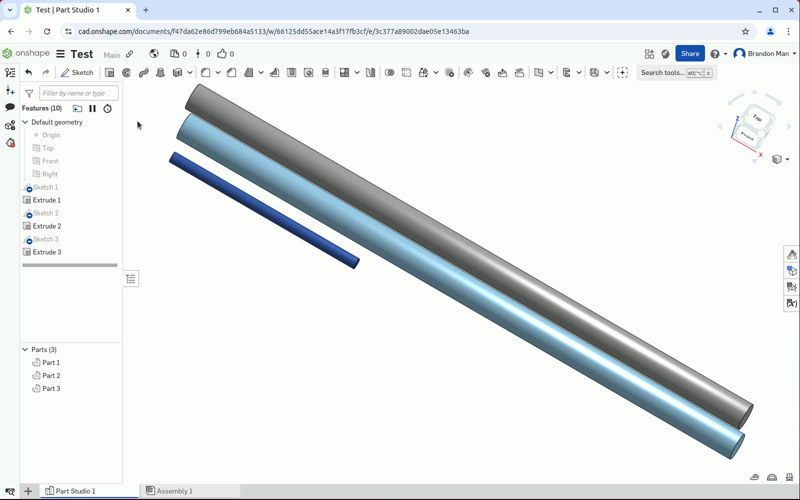
key(up, 2)
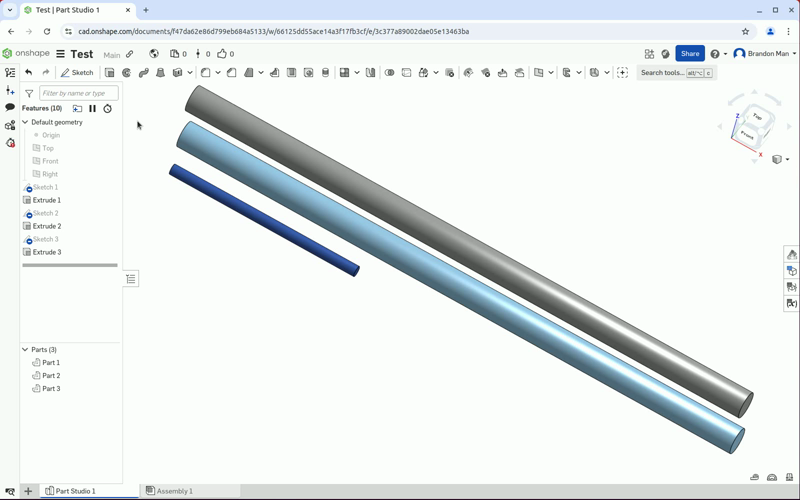
key(left, 2)
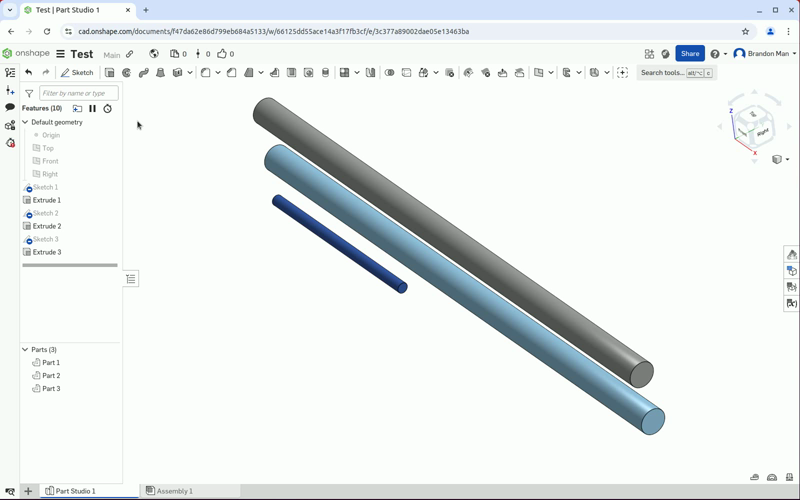
mouse_move(73, 189)
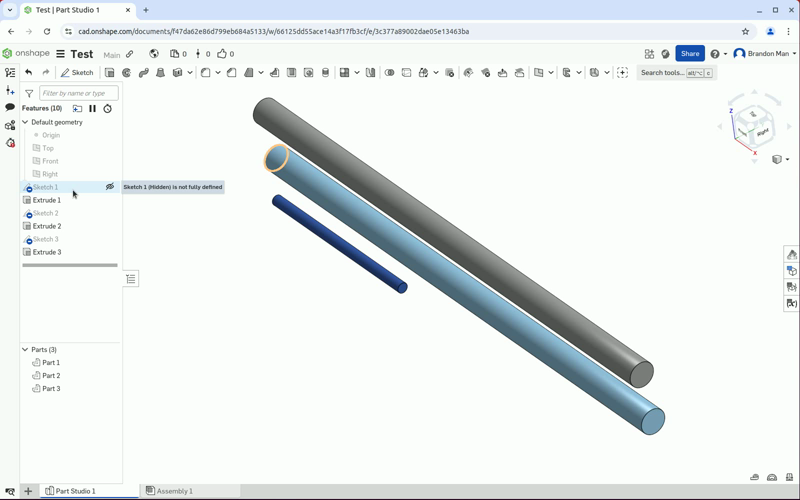
click(73, 189)